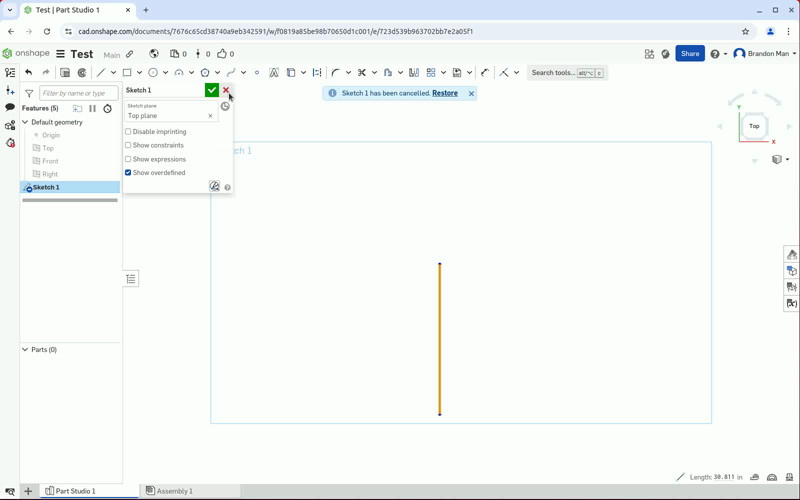
key(shift+h)
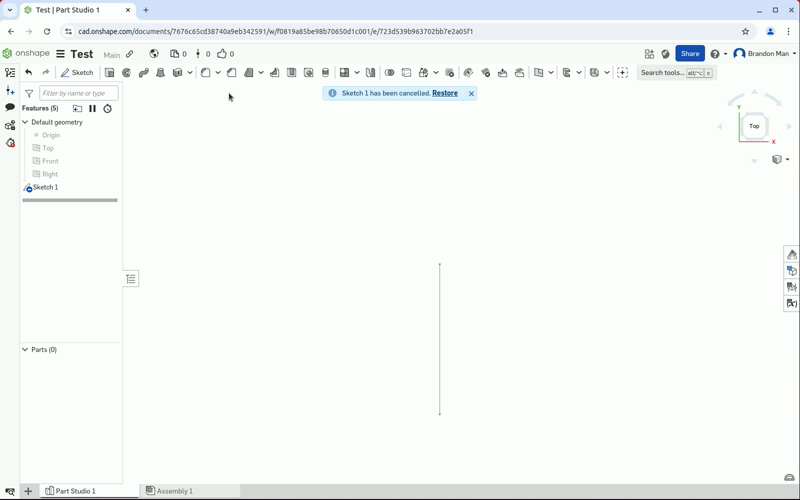
mouse_move(73, 352)
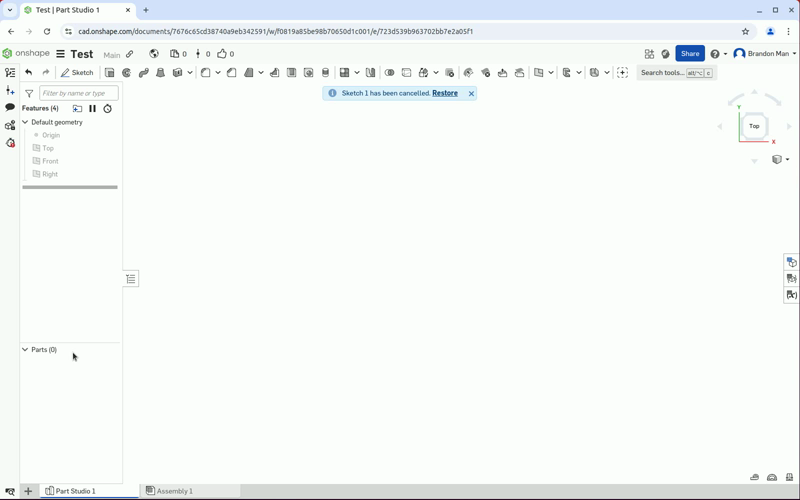
key(y)
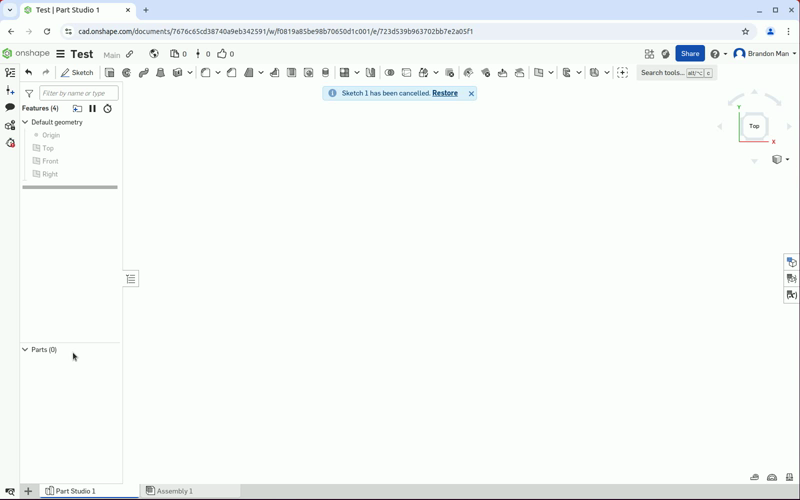
key(shift+p)
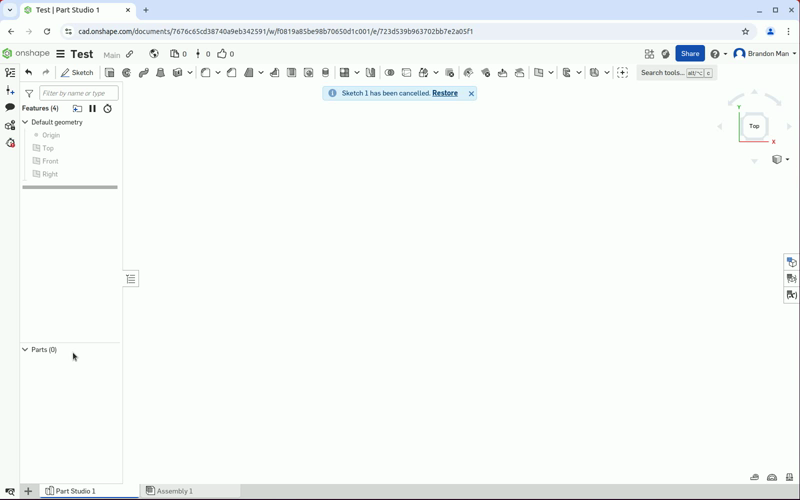
key(space)
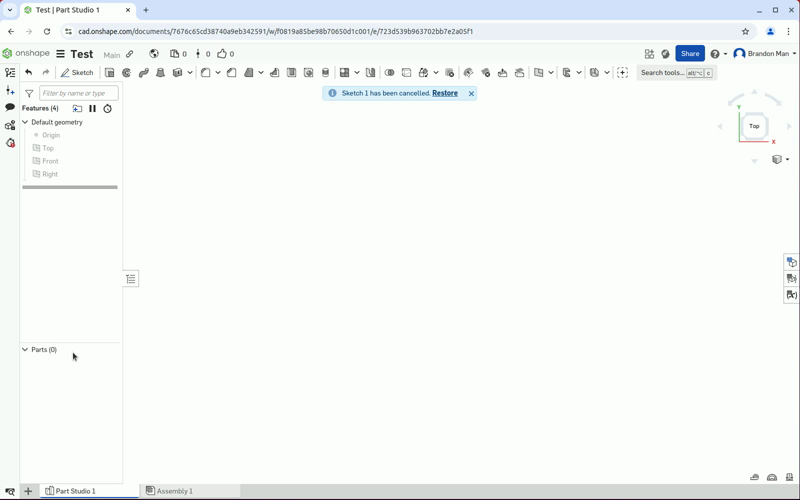
key_down(shift)
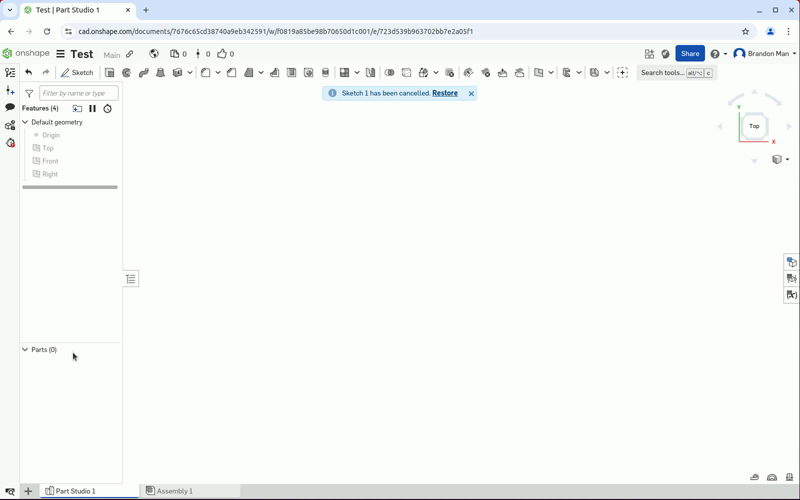
key(up)
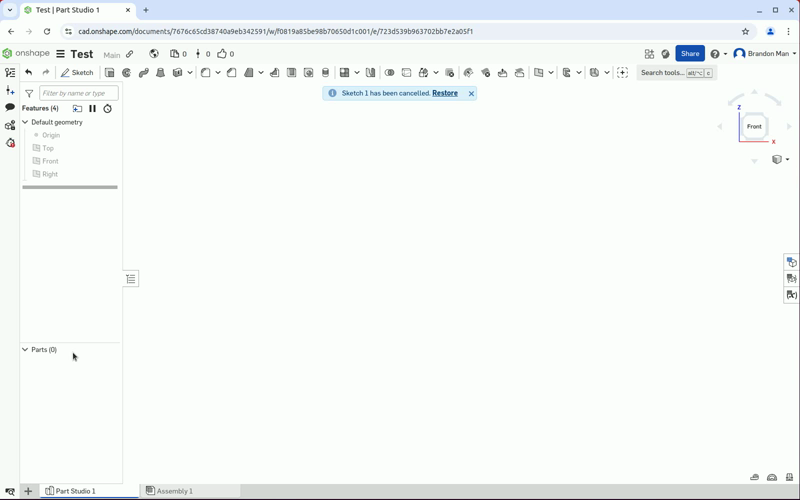
key_up(shift)
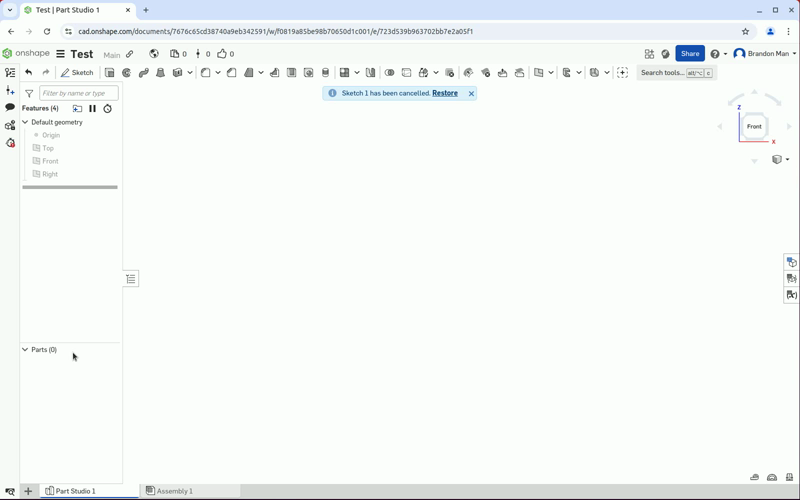
mouse_move(73, 352)
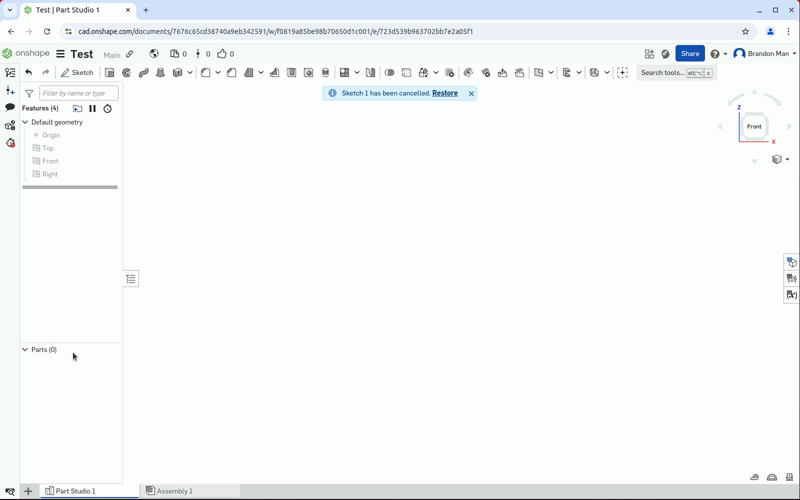
key(shift+y)
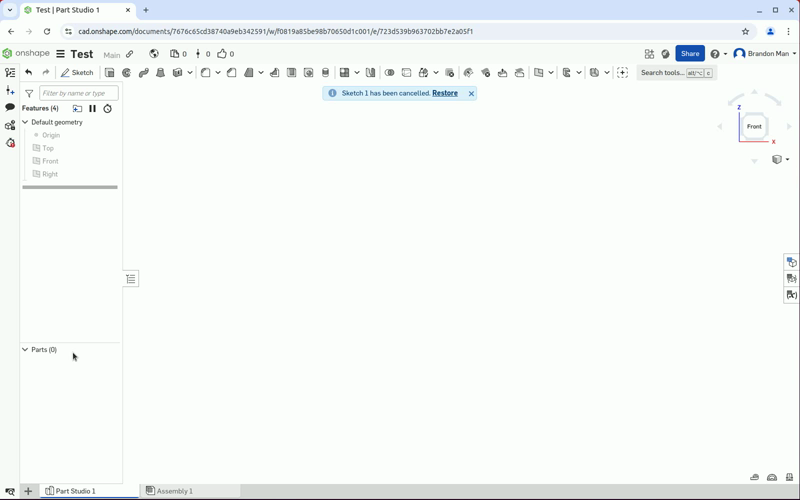
key(shift+s)
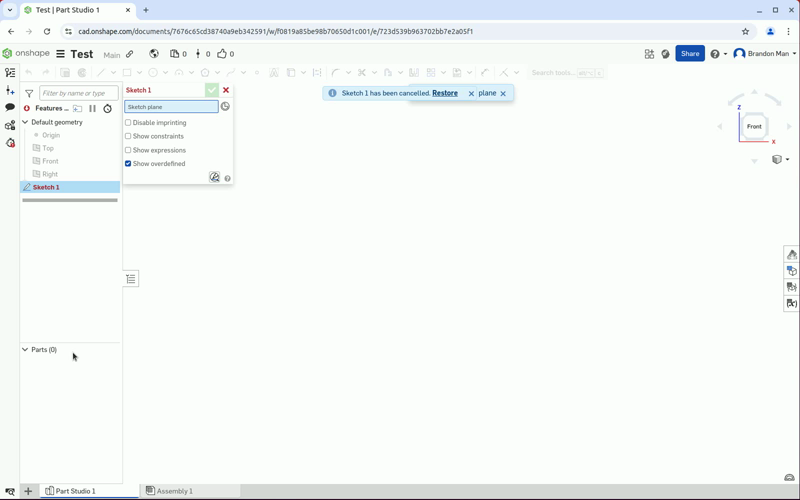
mouse_move(73, 163)
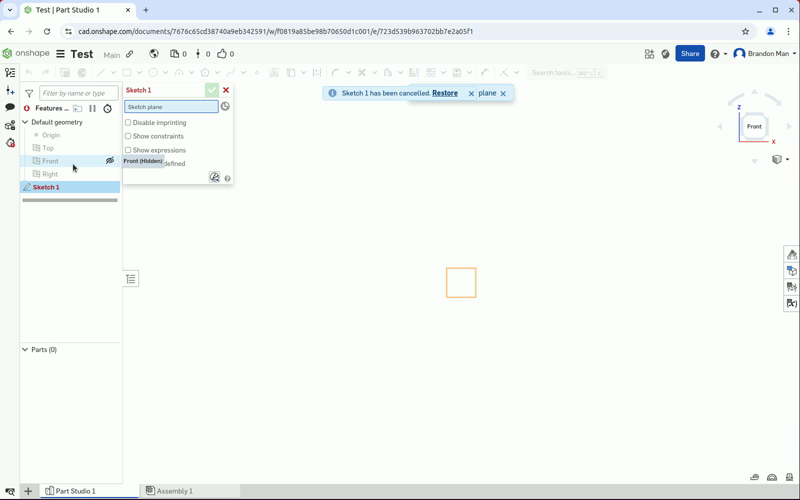
click(73, 163)
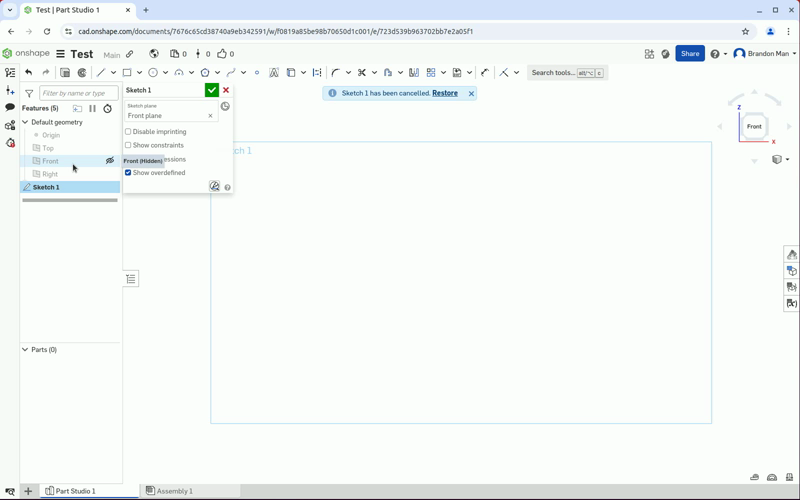
mouse_move(73, 352)
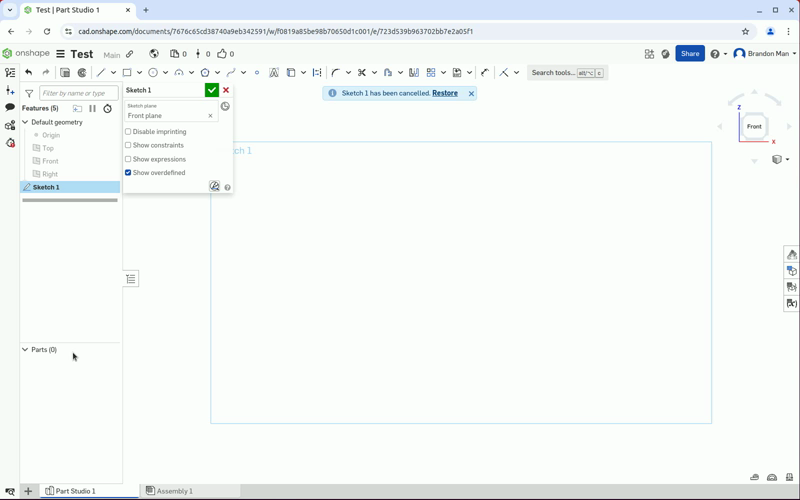
key(y)
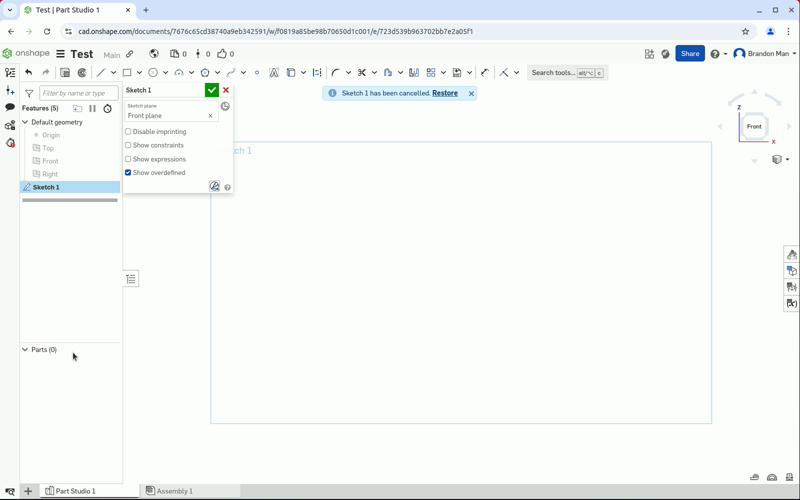
key(l)
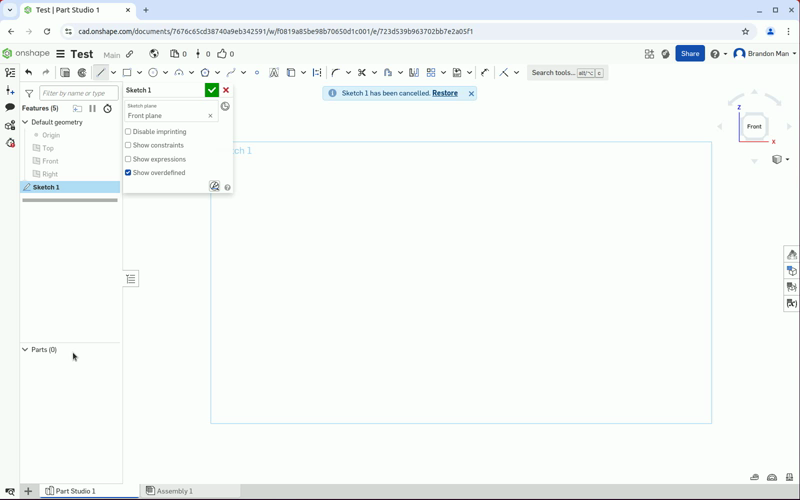
key_down(shift)
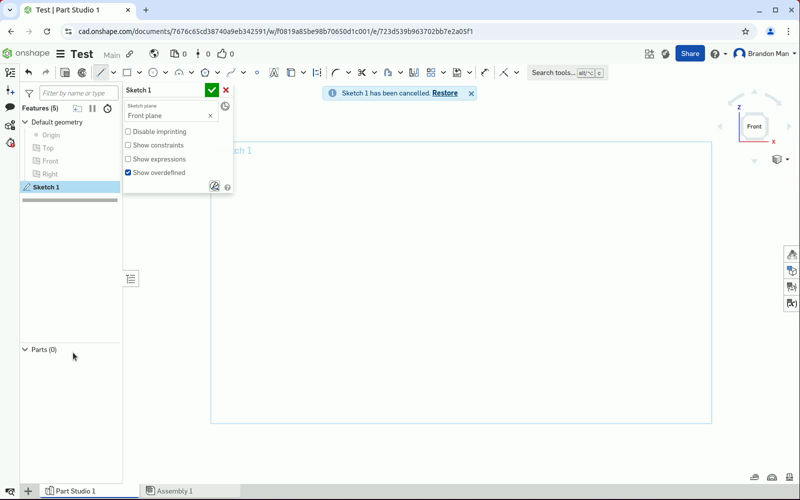
mouse_move(460, 282)
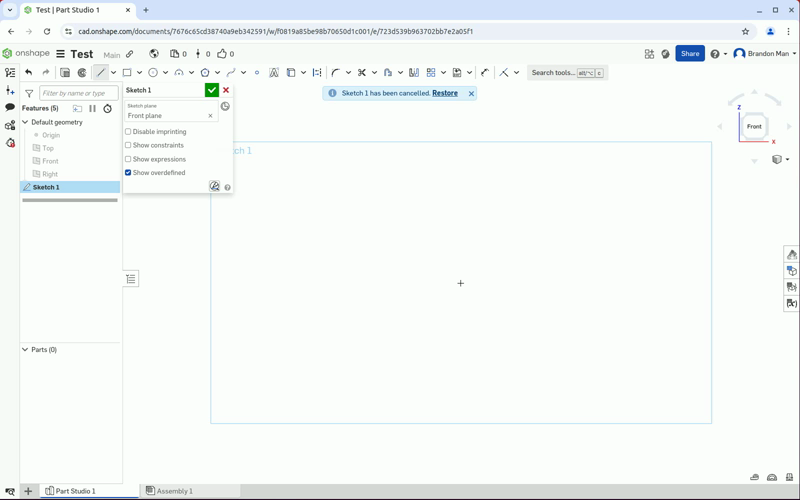
click(460, 282)
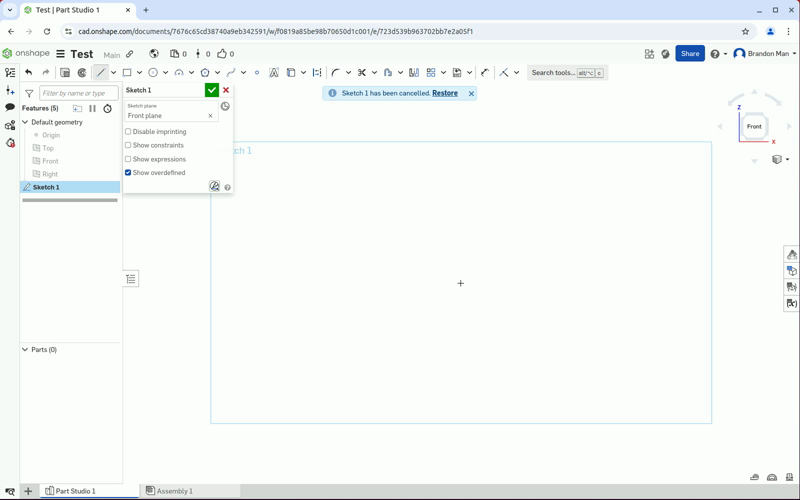
key_up(shift)
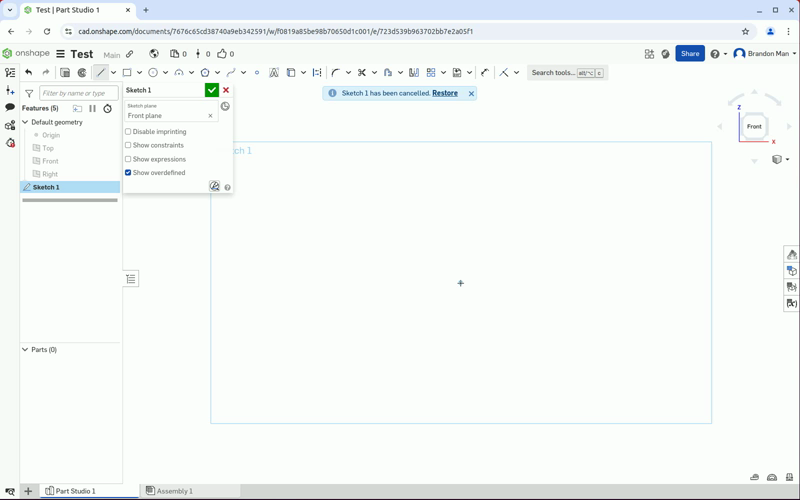
key_down(shift)
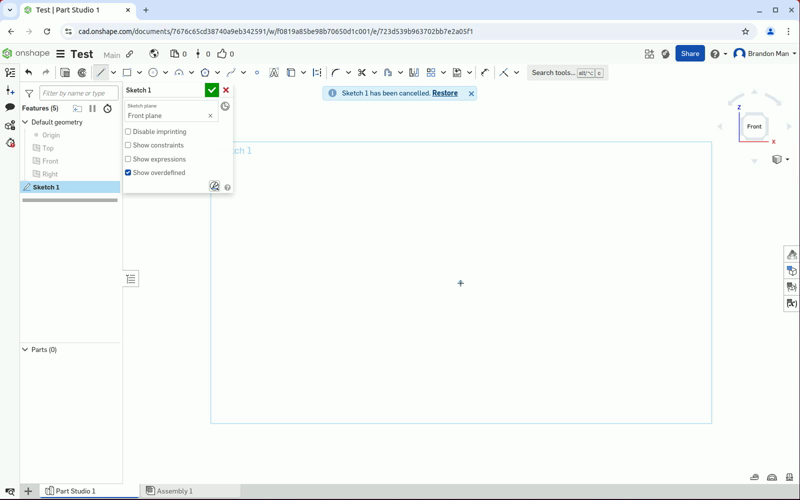
mouse_move(490, 282)
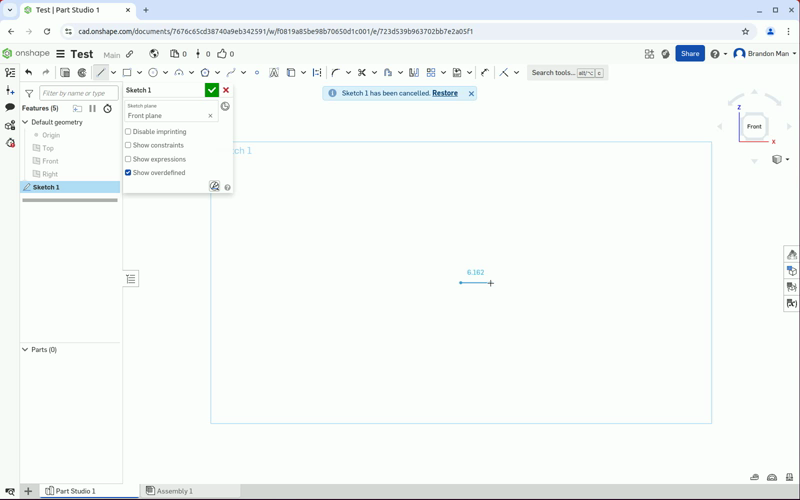
mouse_move(463, 282)
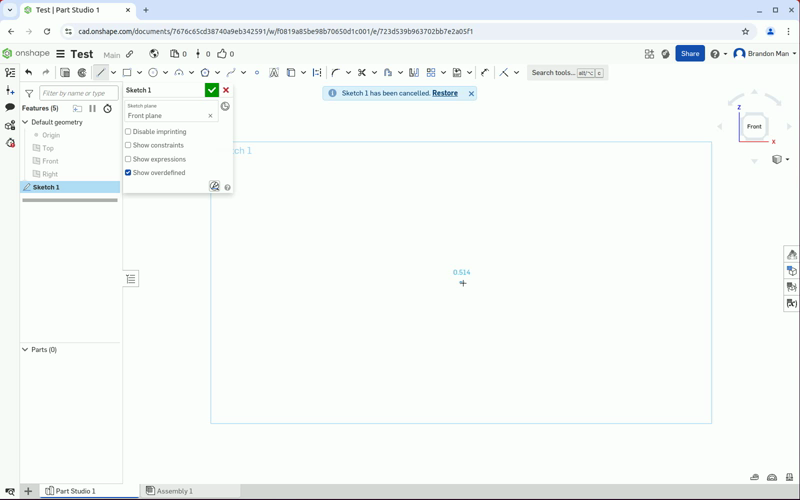
scroll(6)
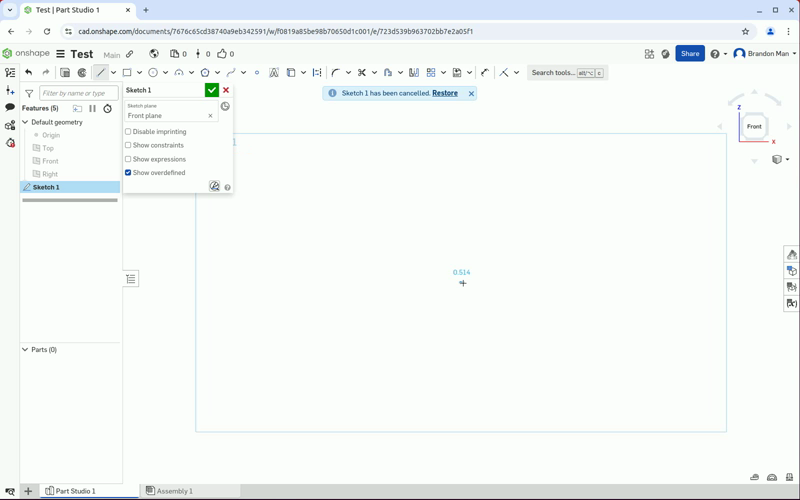
scroll(6)
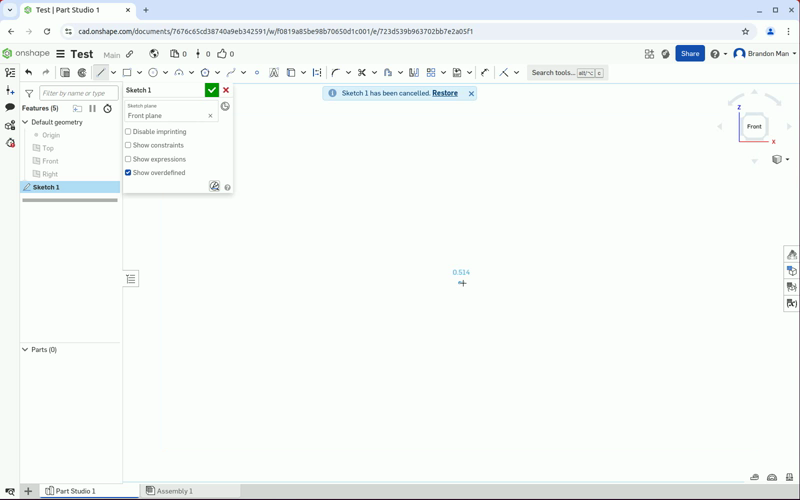
scroll(6)
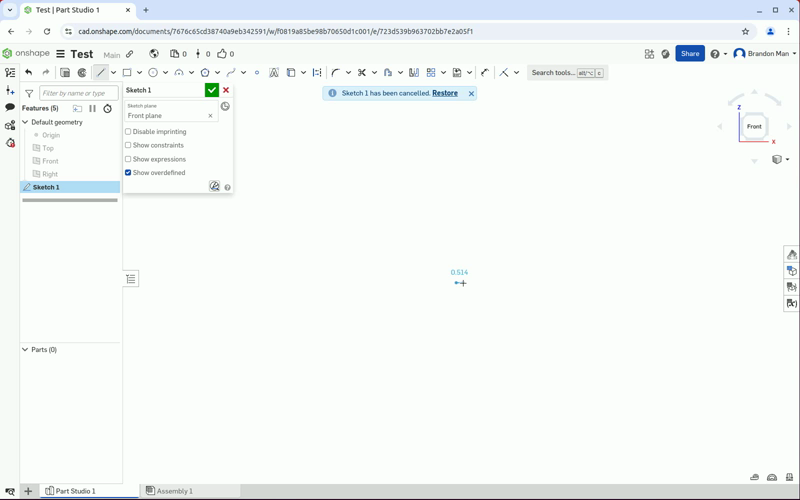
scroll(6)
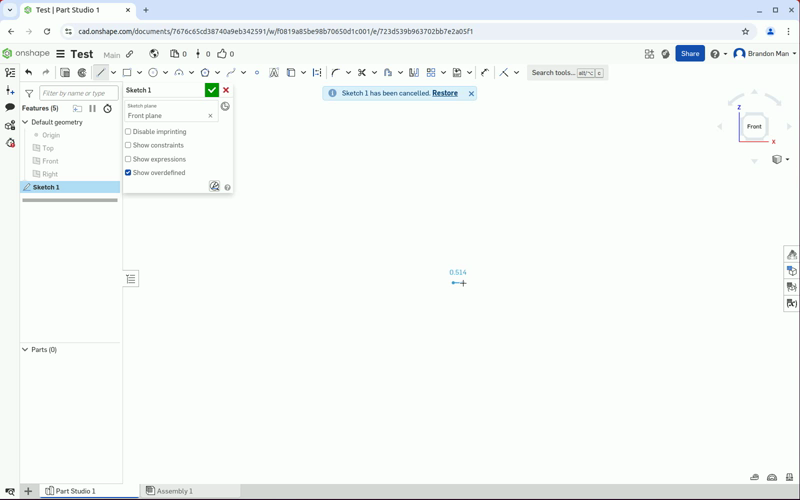
scroll(6)
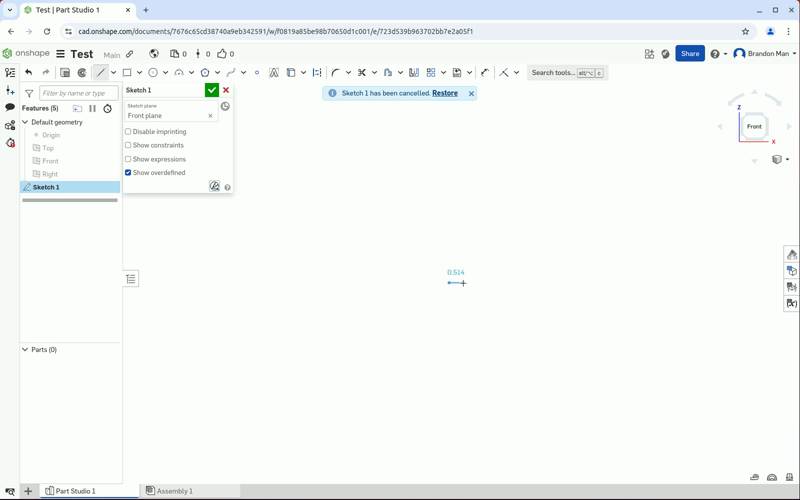
scroll(6)
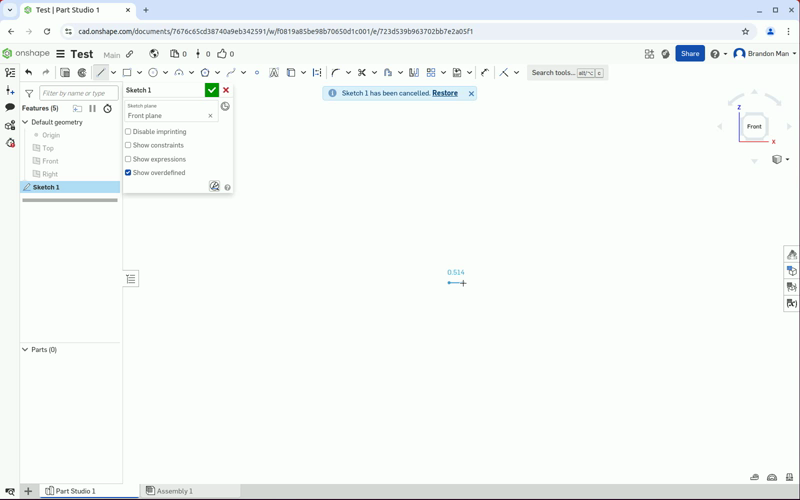
scroll(6)
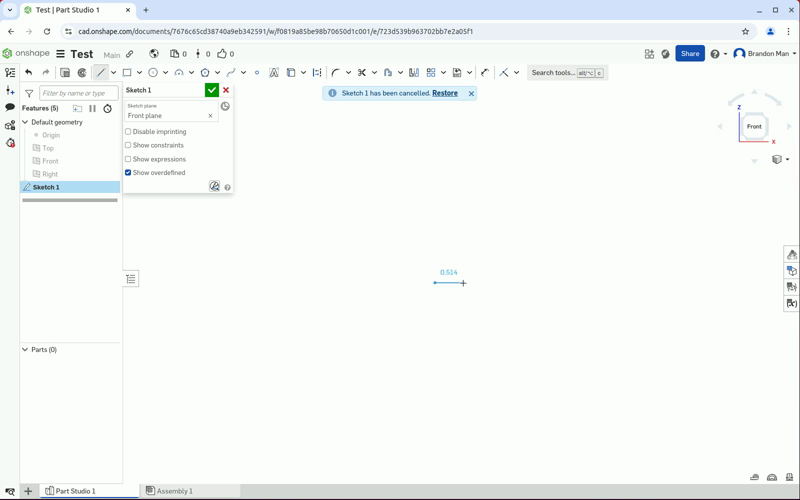
click(463, 282)
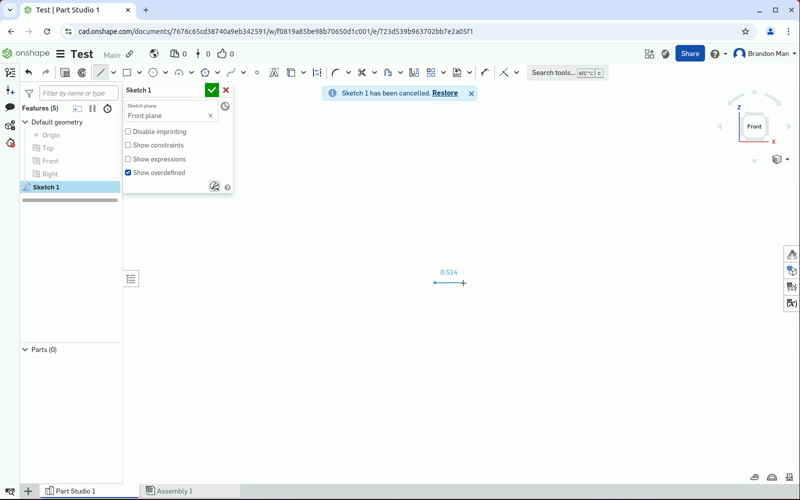
scroll(-6)
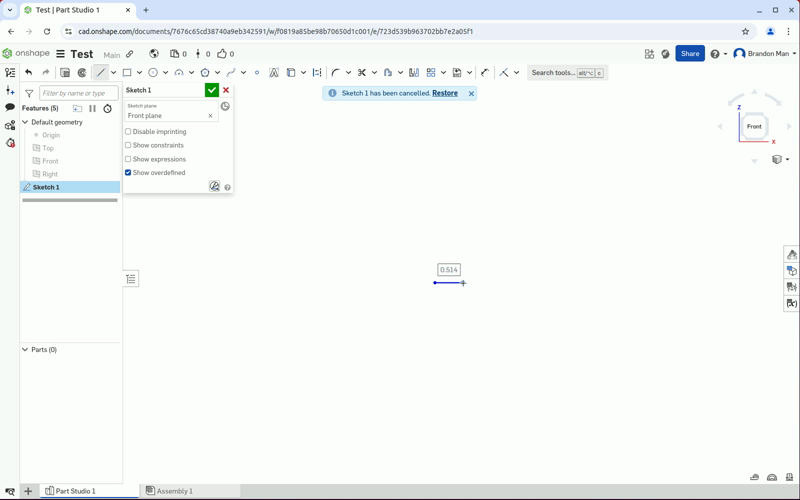
scroll(-6)
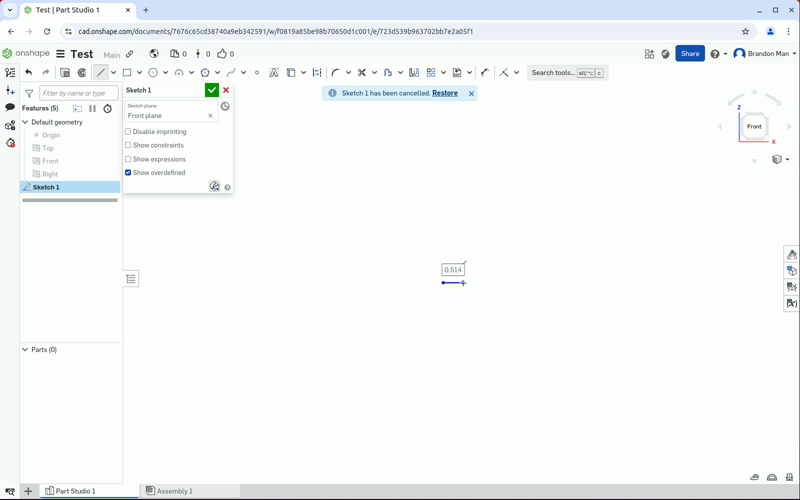
scroll(-6)
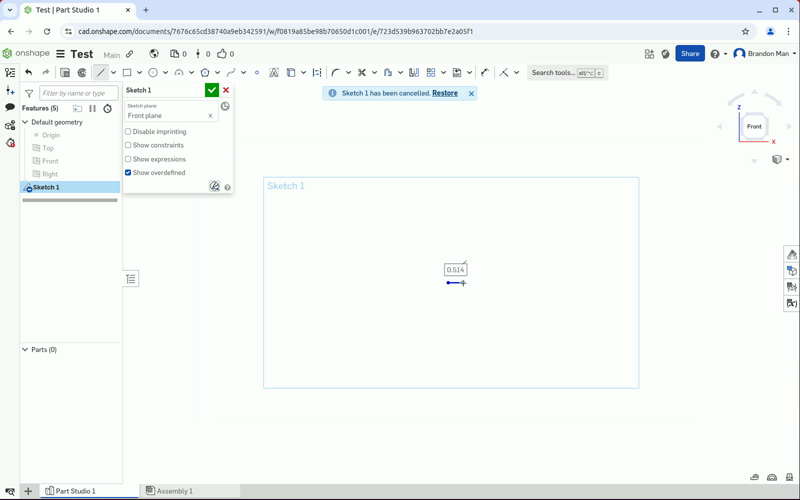
scroll(-6)
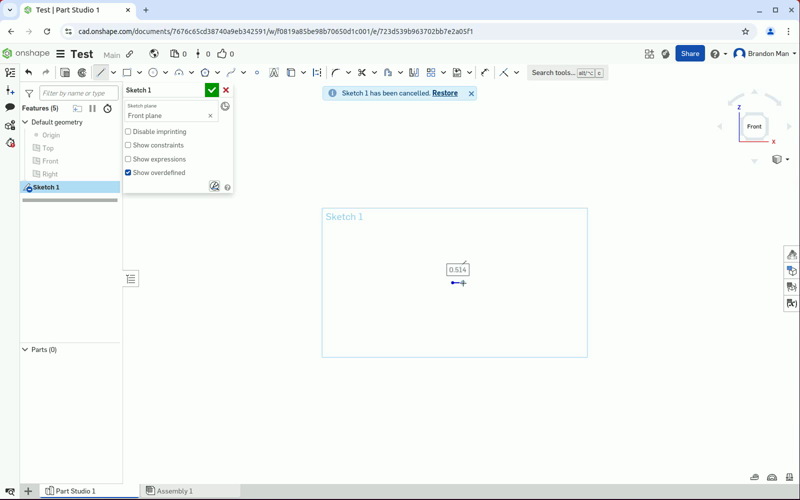
scroll(-6)
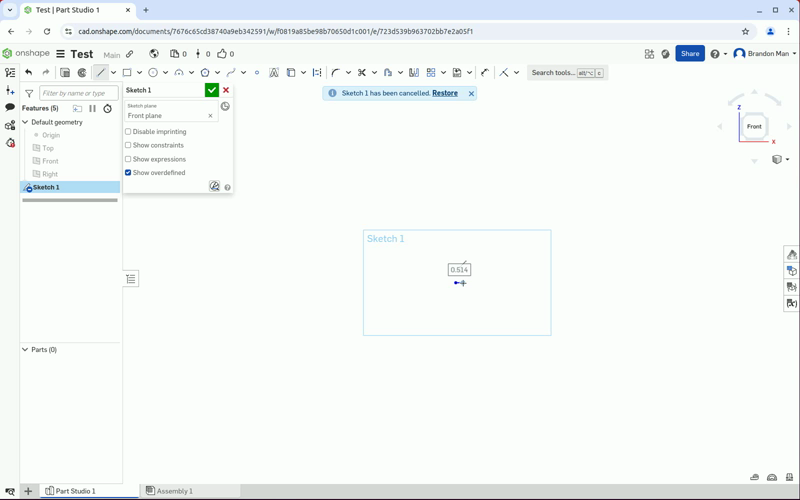
scroll(-6)
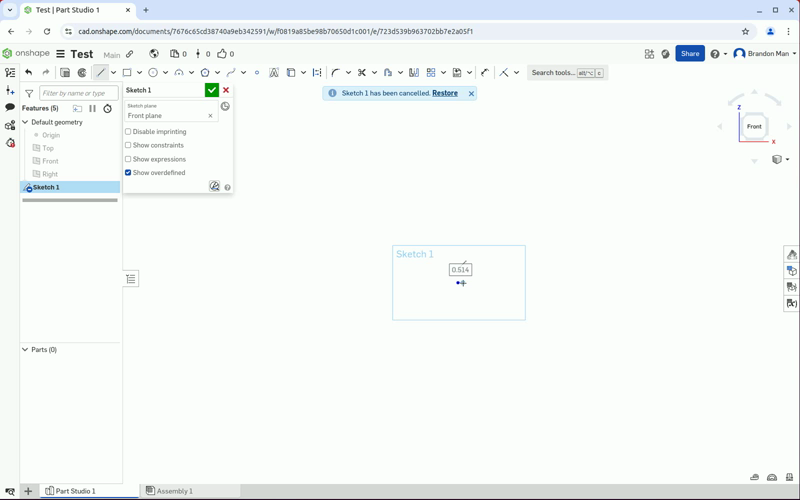
scroll(-6)
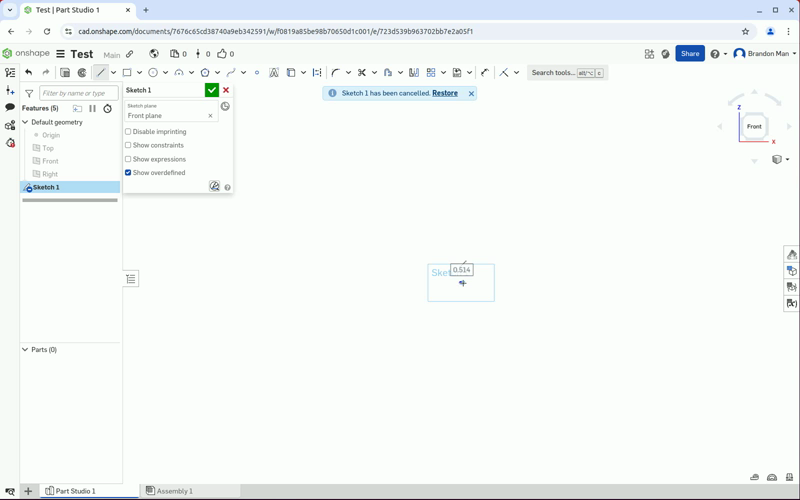
key_up(shift)
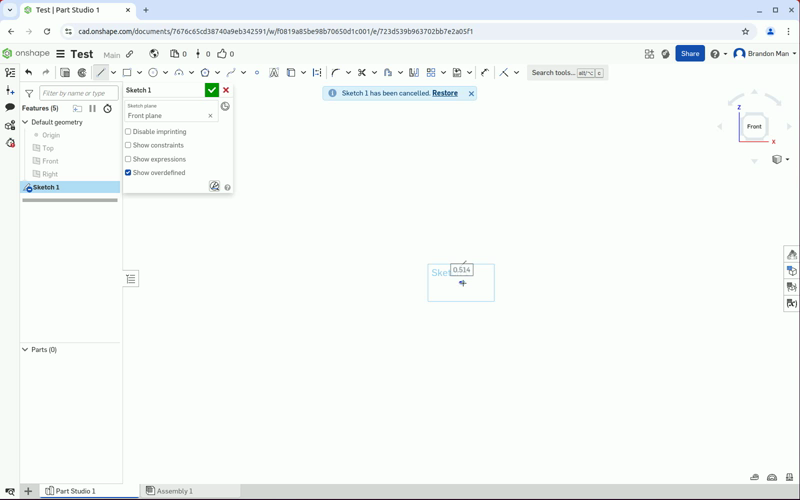
key_down(shift)
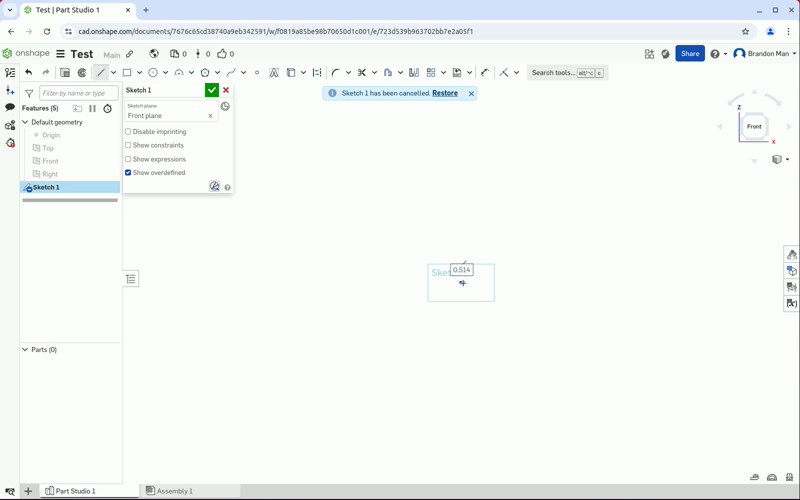
mouse_move(493, 282)
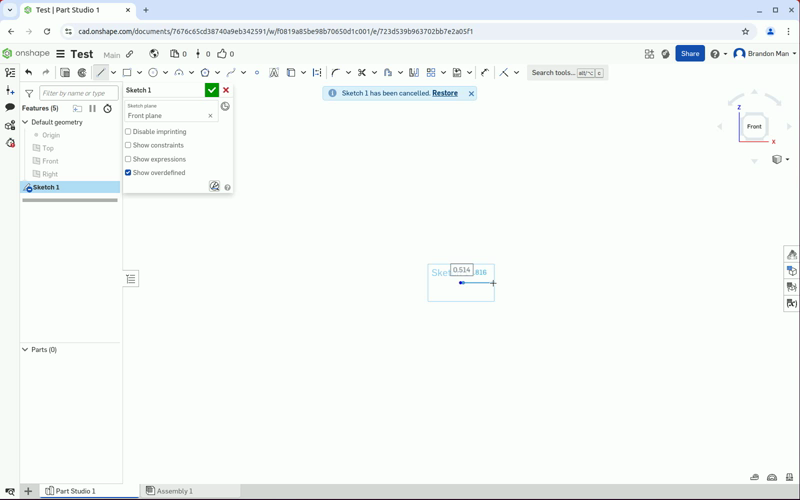
mouse_move(463, 271)
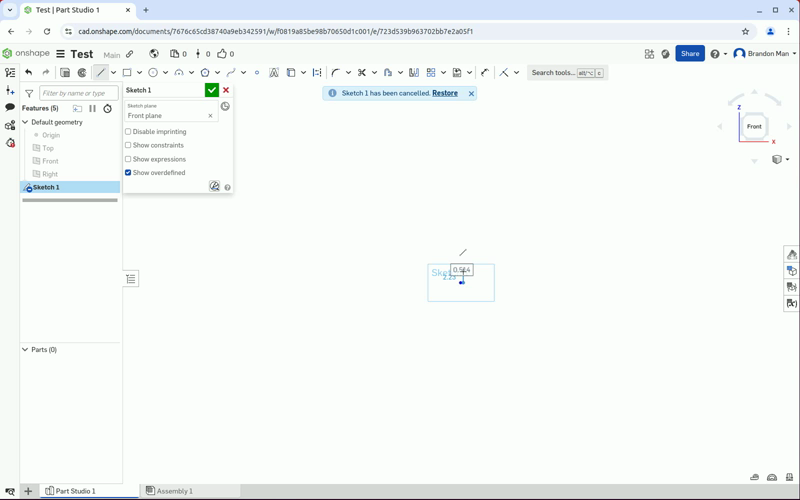
click(463, 271)
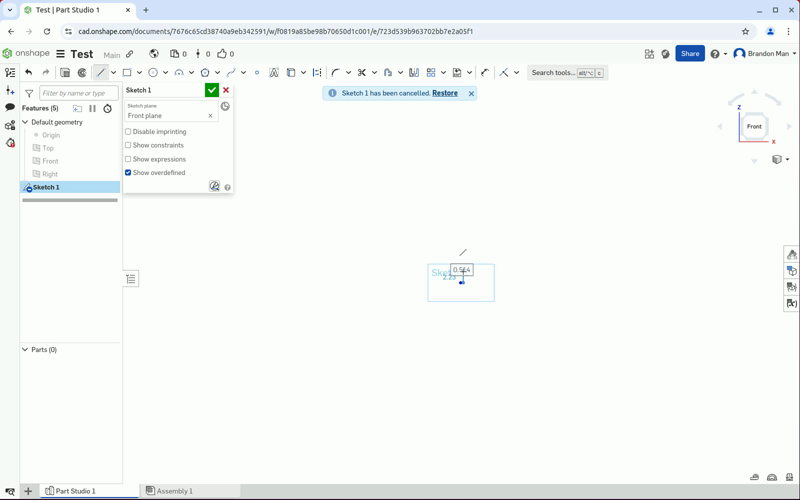
key_up(shift)
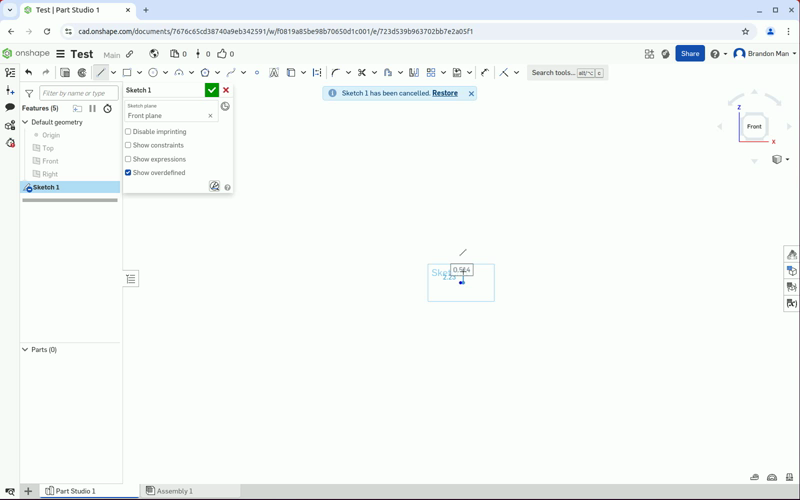
key_down(shift)
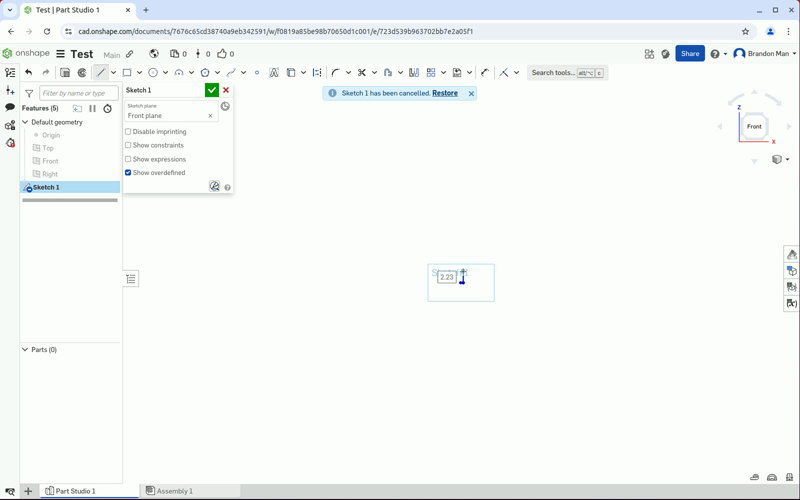
mouse_move(493, 271)
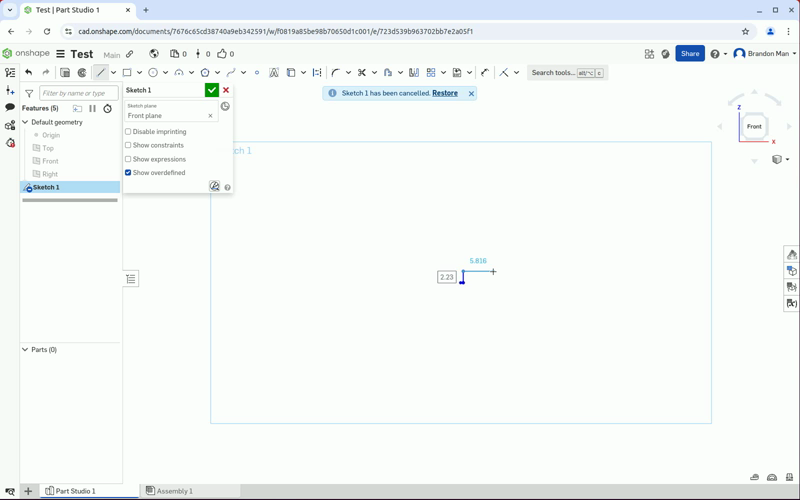
mouse_move(460, 271)
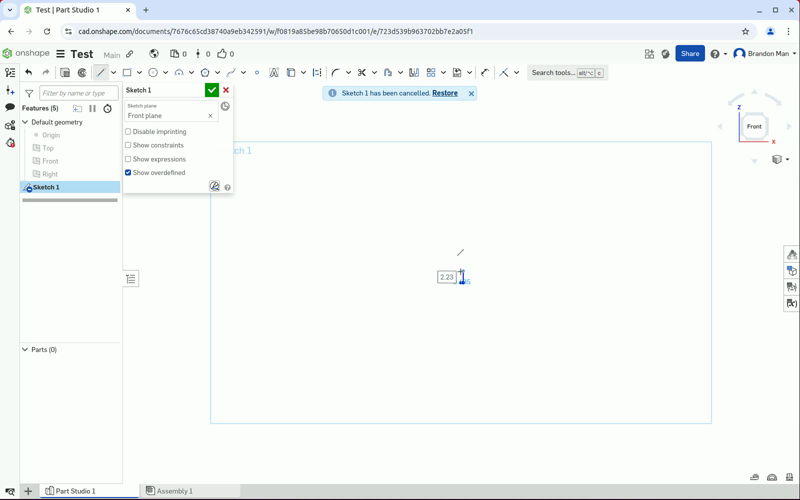
scroll(6)
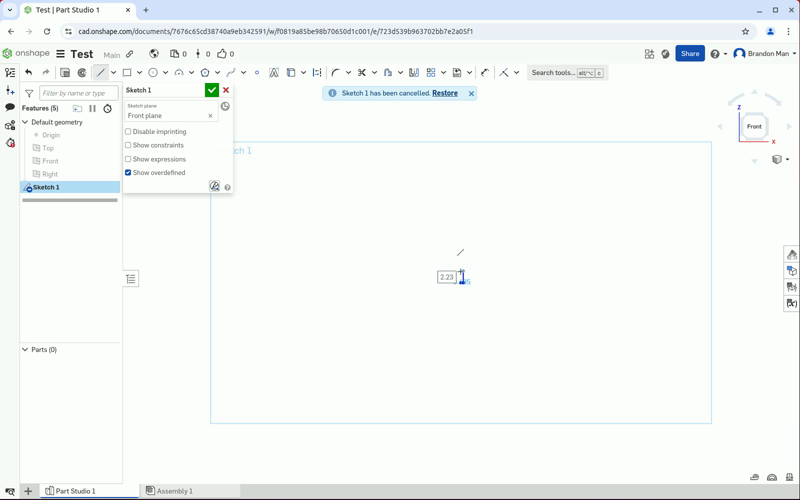
scroll(6)
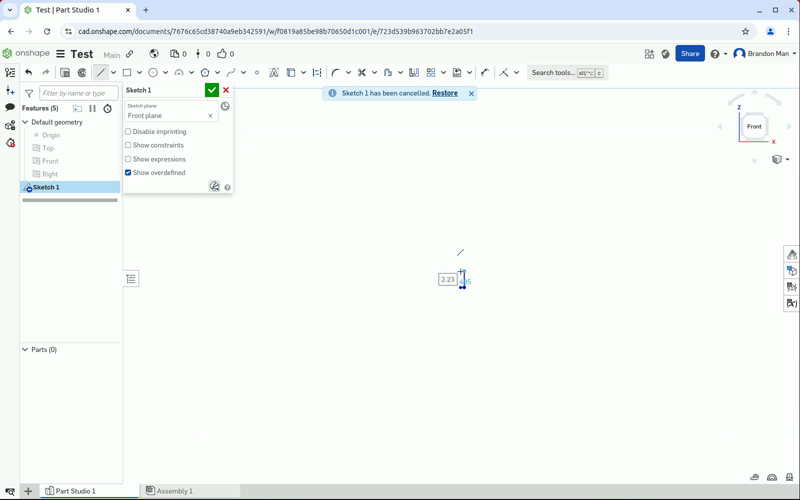
scroll(6)
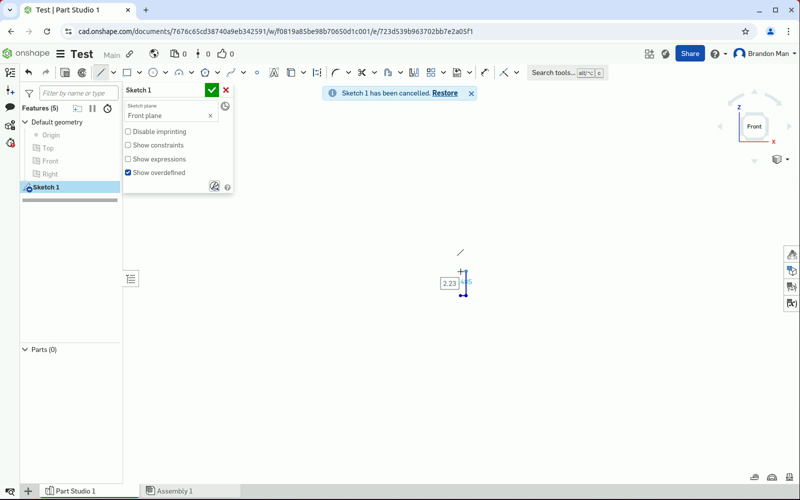
scroll(6)
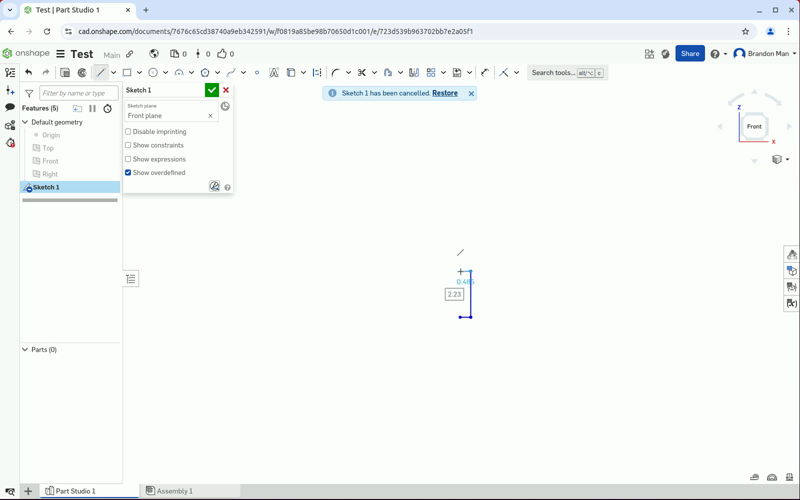
scroll(6)
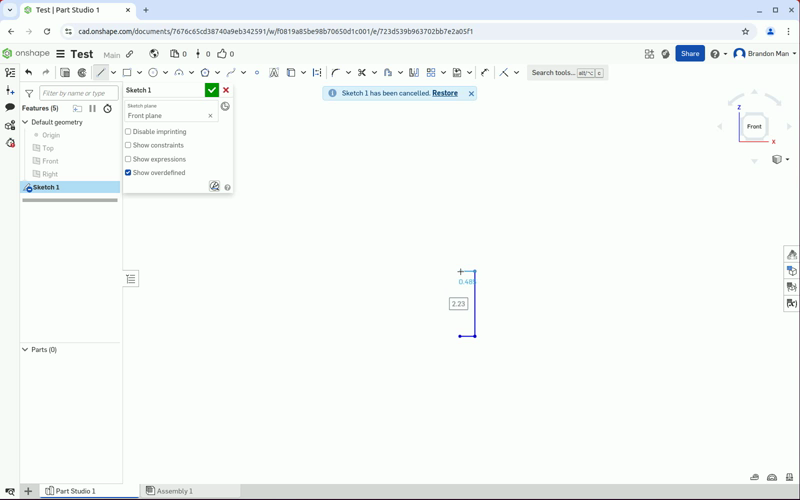
scroll(6)
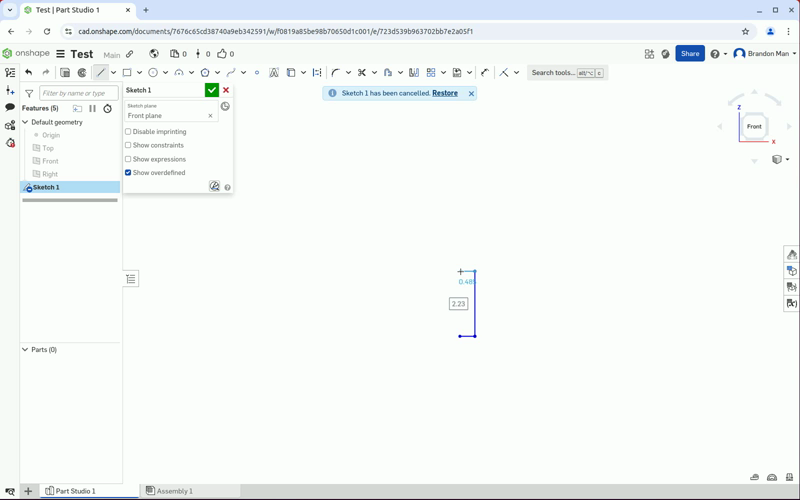
scroll(6)
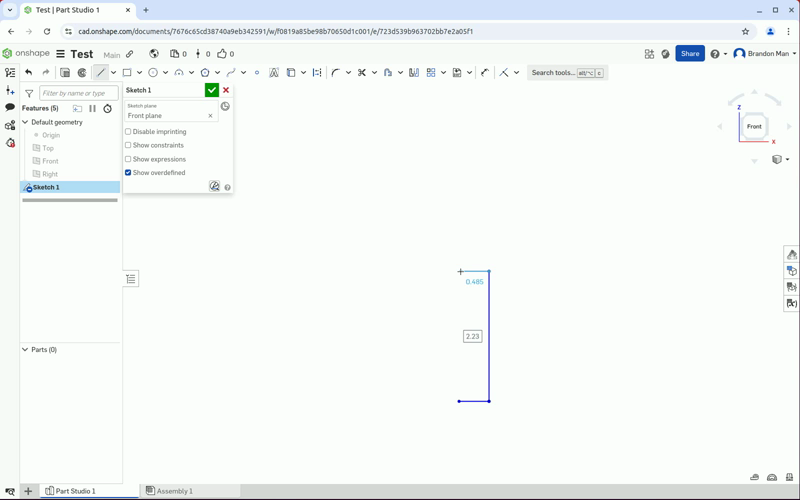
click(460, 271)
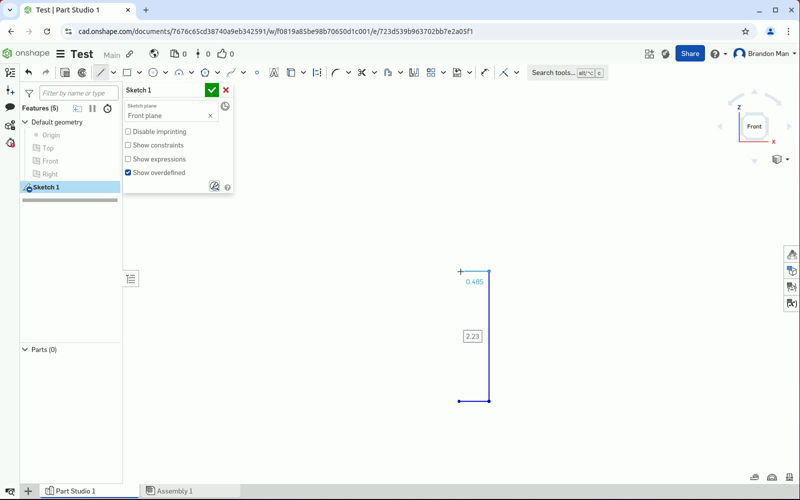
scroll(-6)
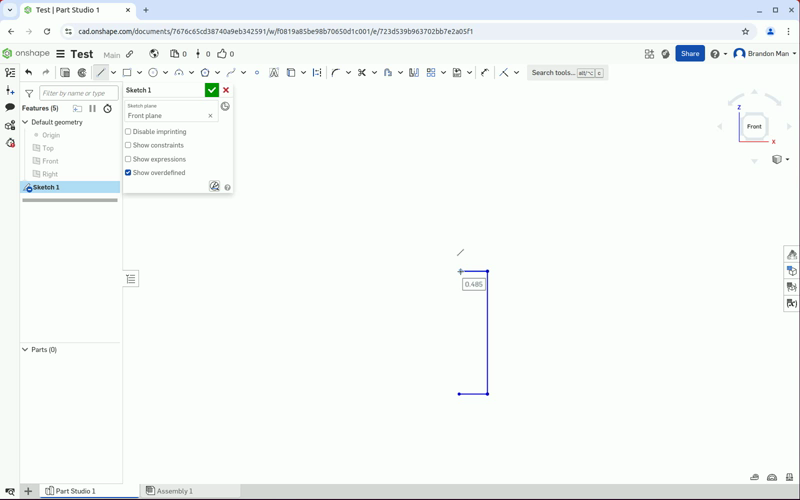
scroll(-6)
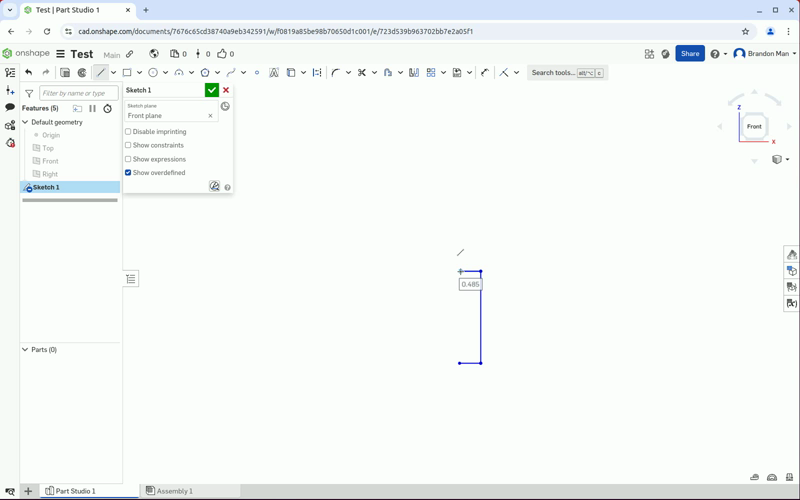
scroll(-6)
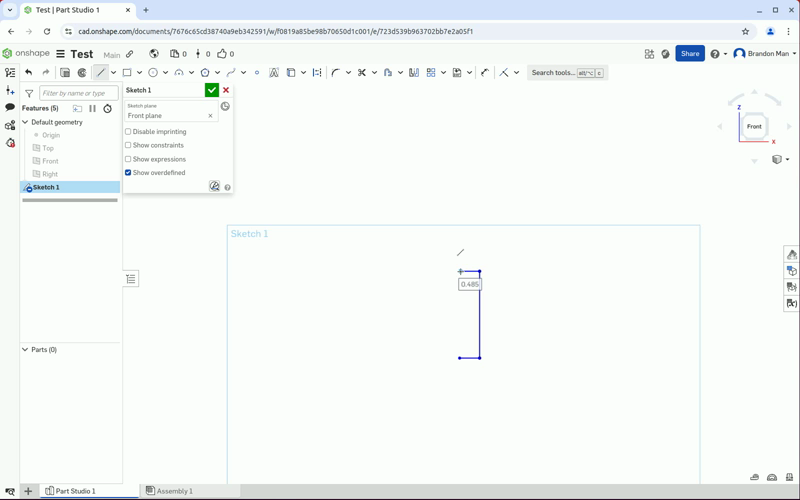
scroll(-6)
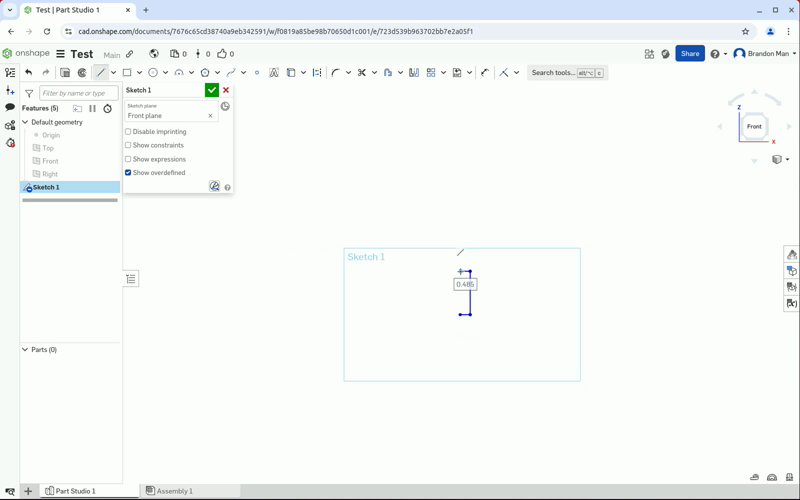
scroll(-6)
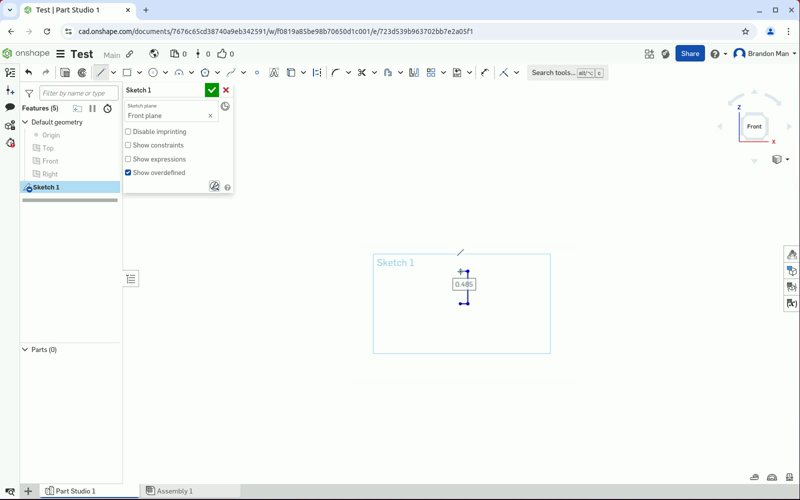
scroll(-6)
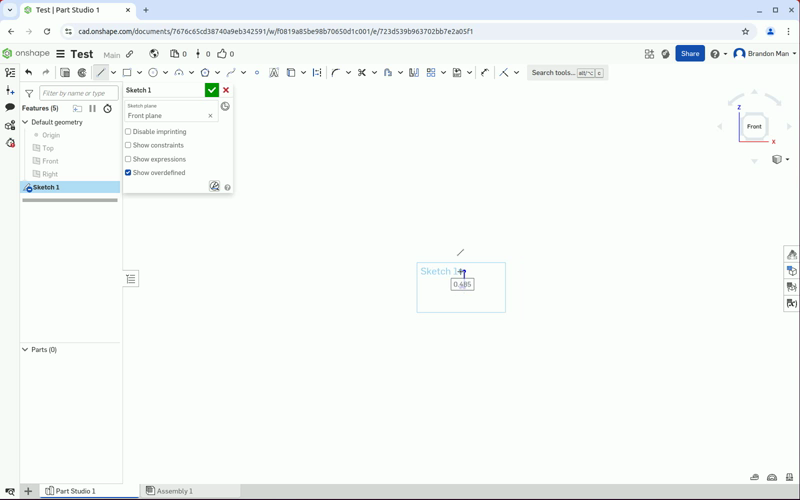
scroll(-6)
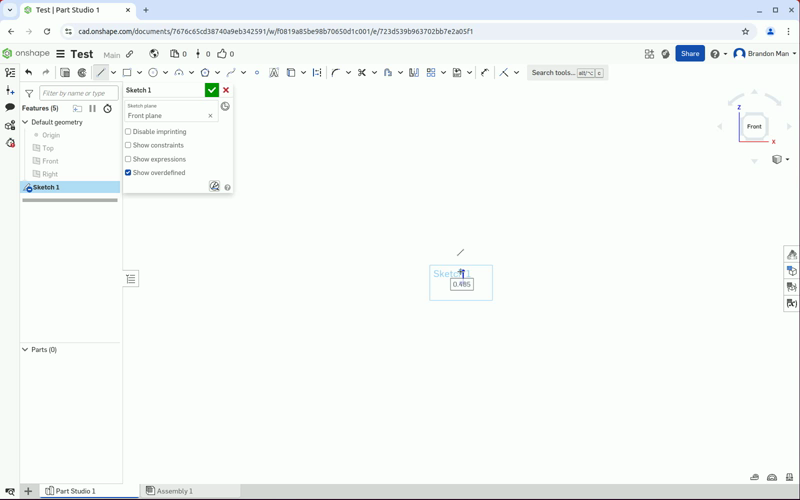
key_up(shift)
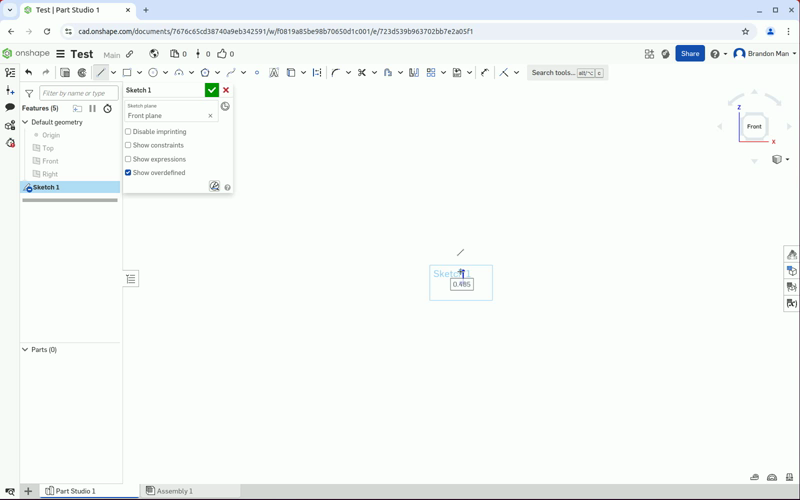
mouse_move(490, 271)
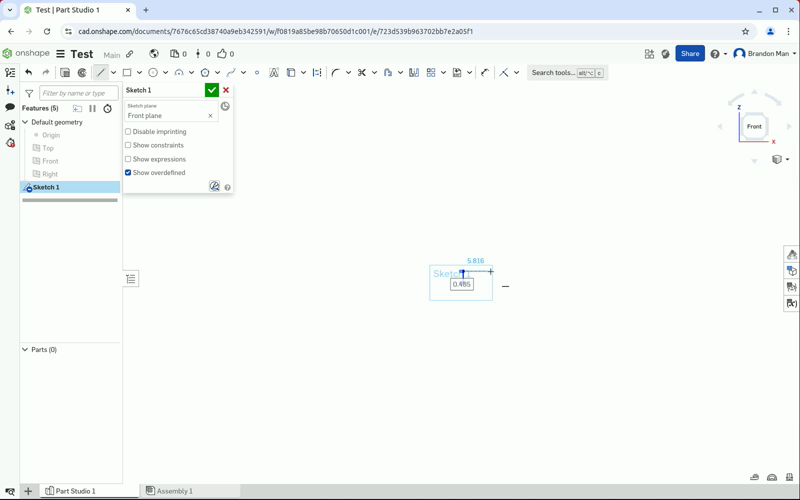
key_down(shift)
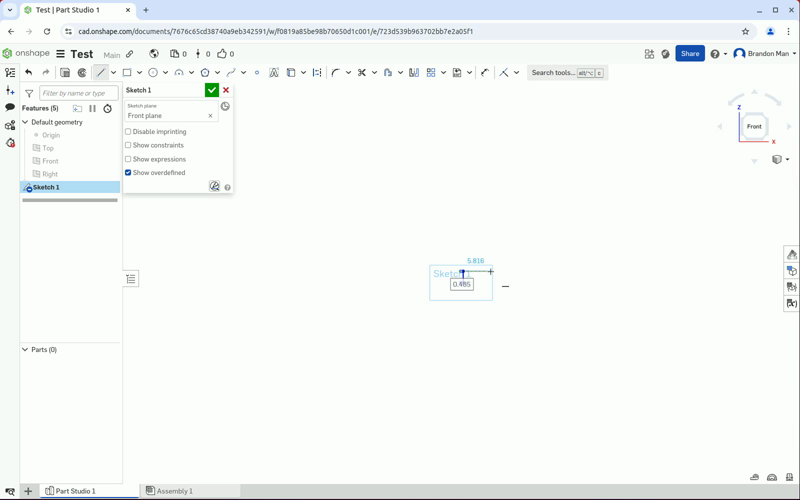
mouse_move(460, 282)
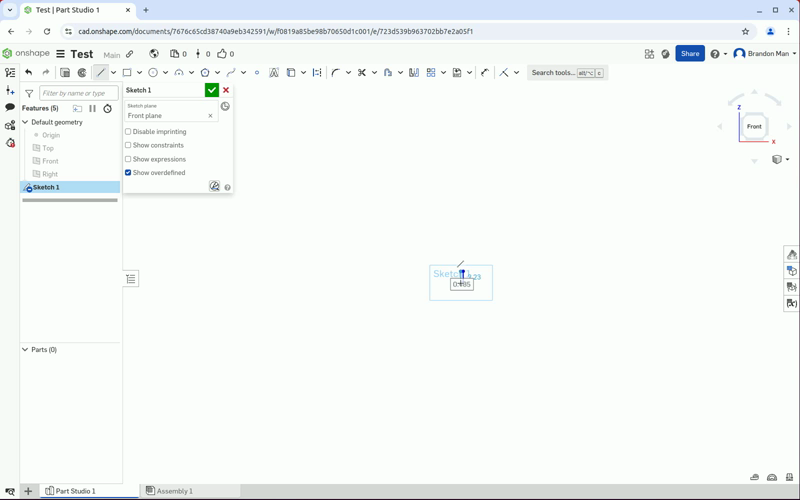
scroll(6)
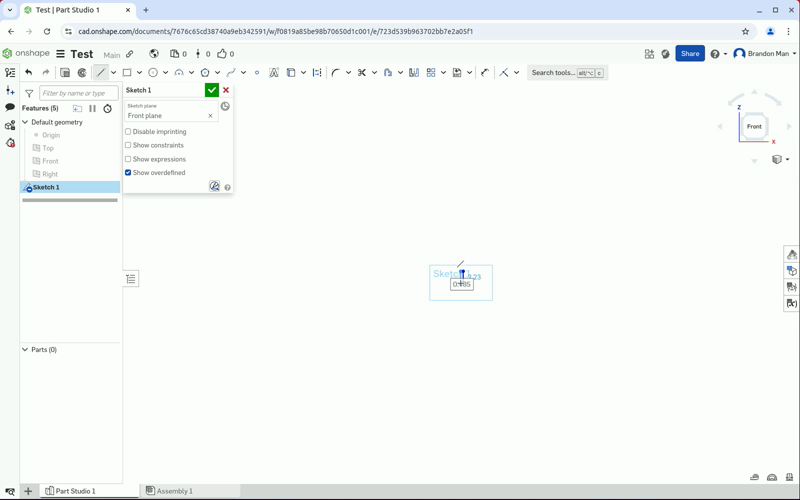
scroll(6)
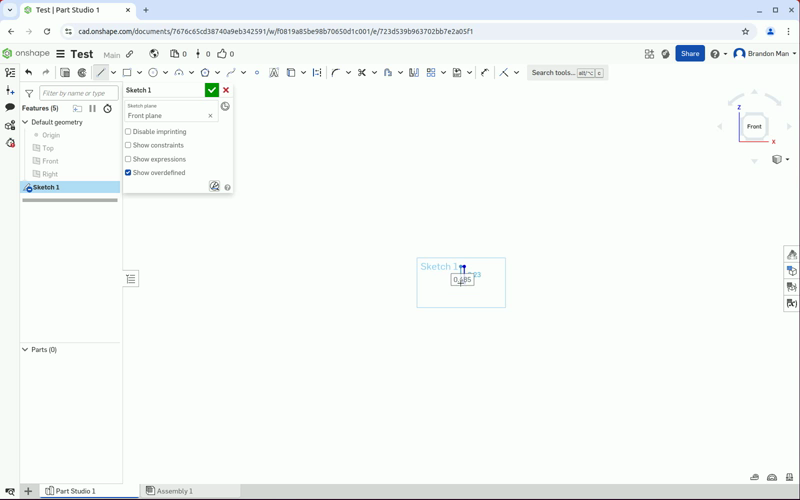
scroll(6)
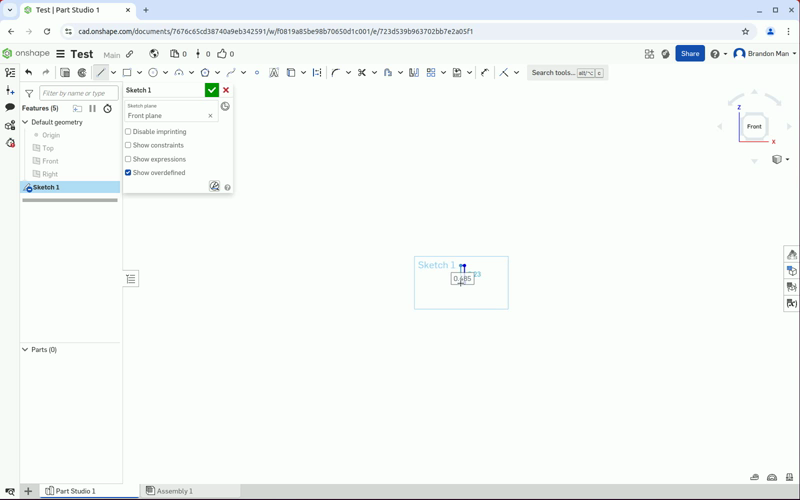
scroll(6)
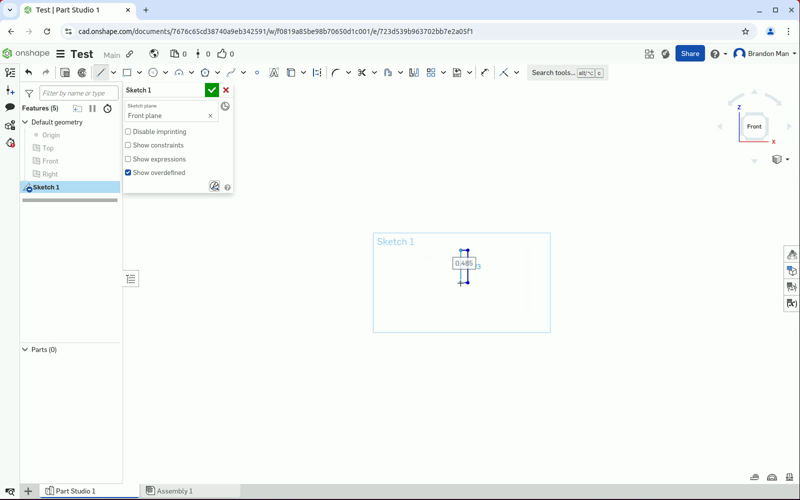
scroll(6)
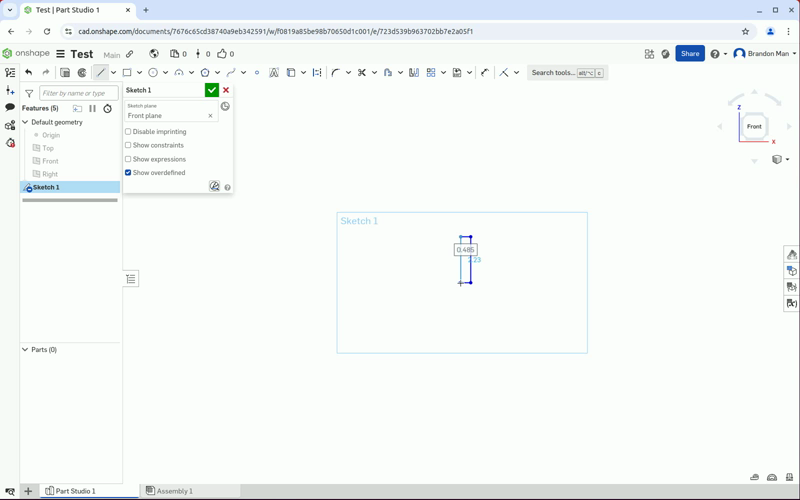
scroll(6)
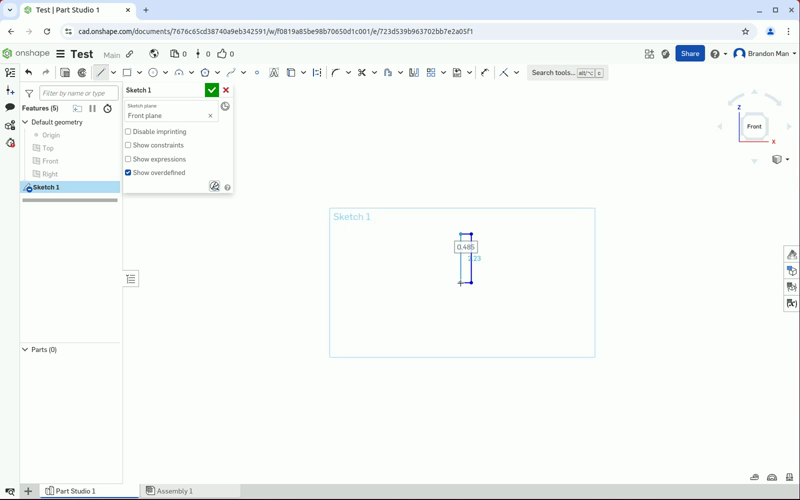
scroll(6)
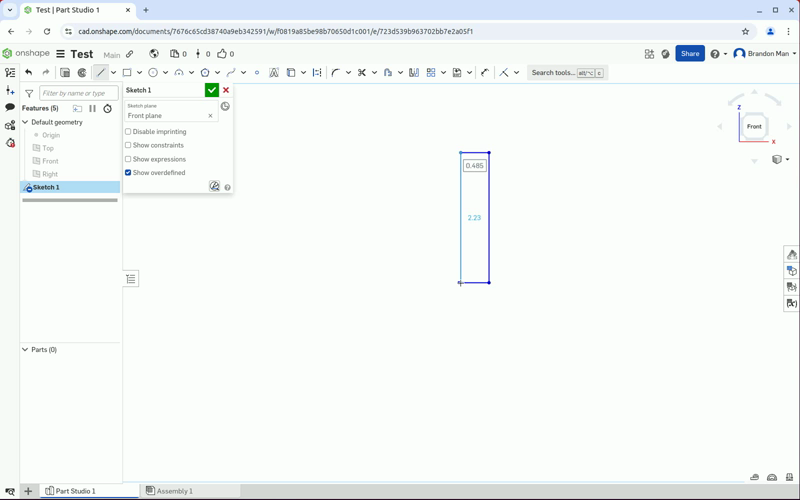
key_up(shift)
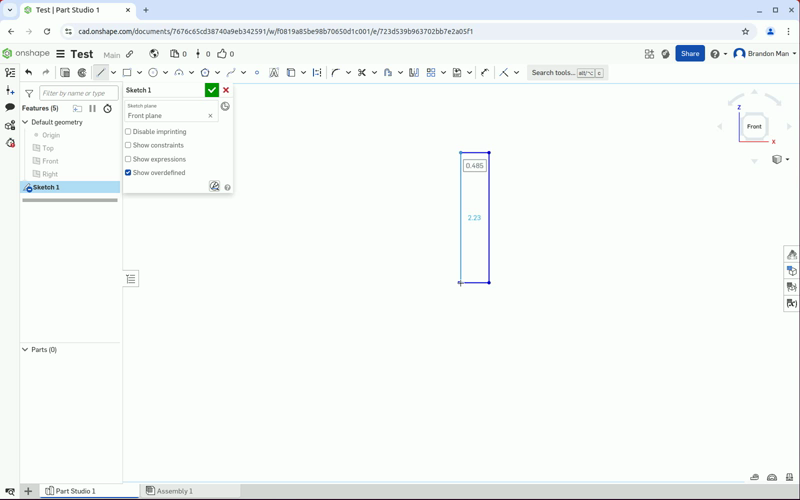
click(460, 282)
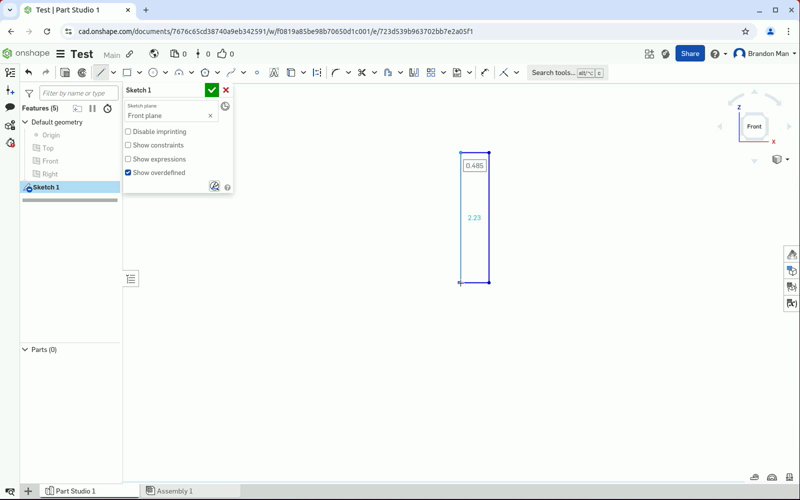
scroll(-6)
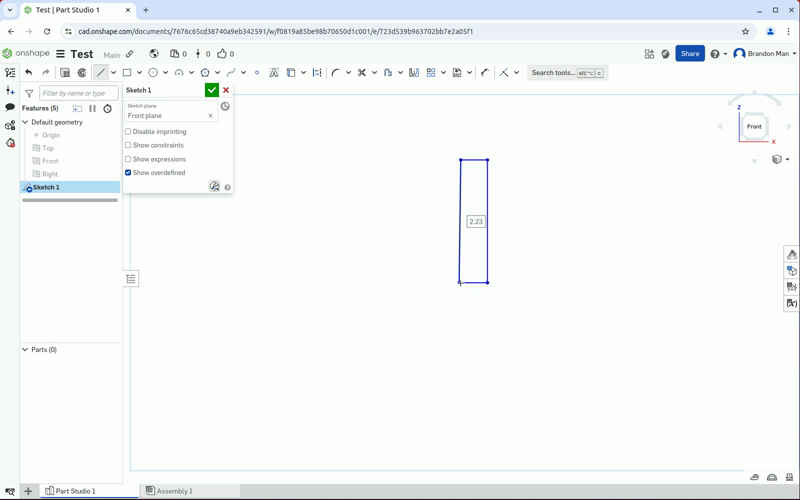
scroll(-6)
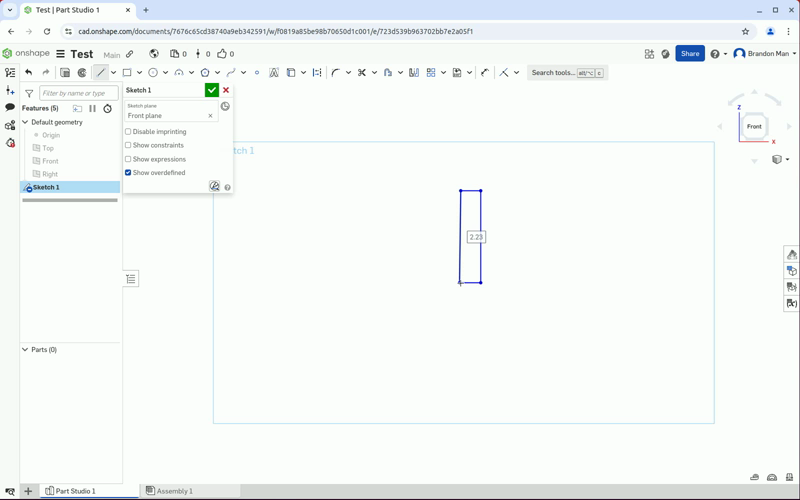
scroll(-6)
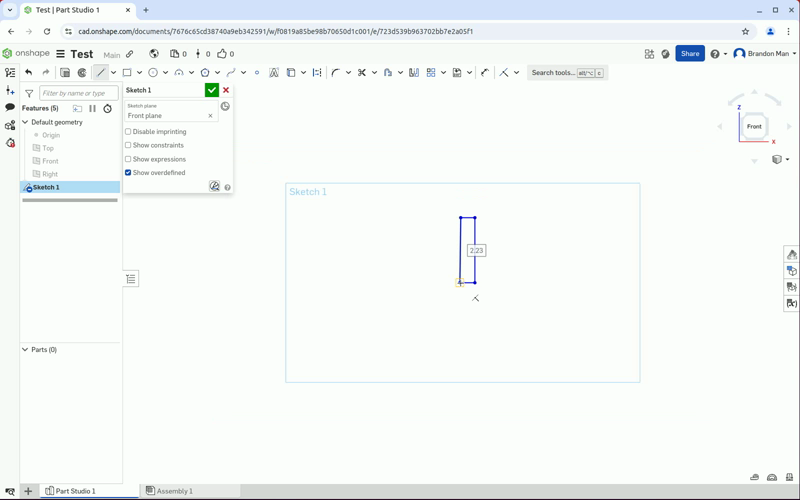
scroll(-6)
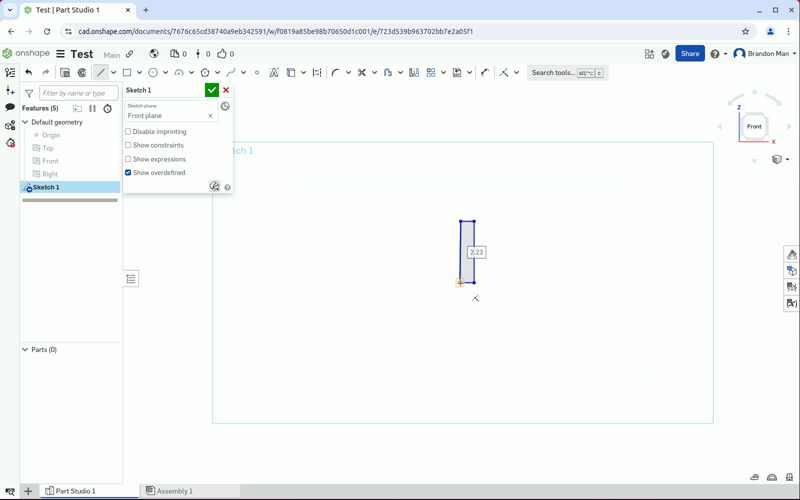
scroll(-6)
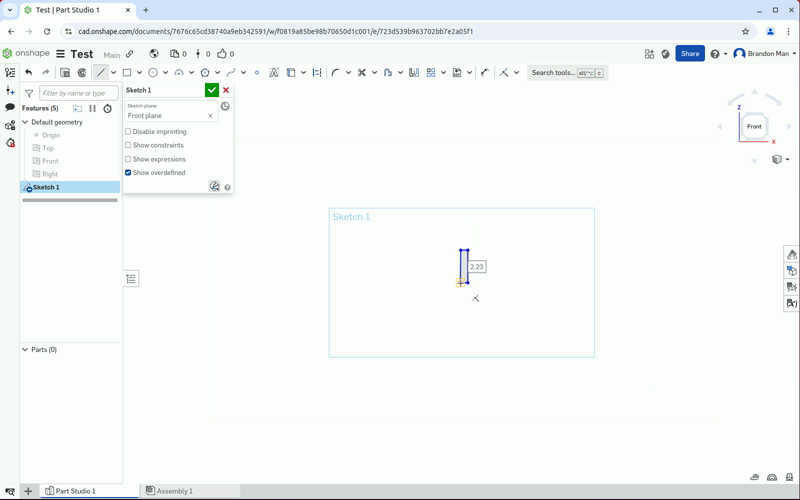
scroll(-6)
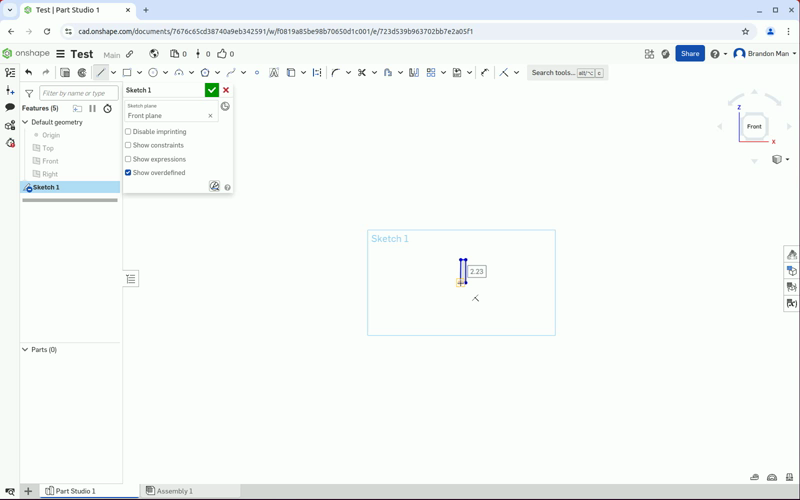
scroll(-6)
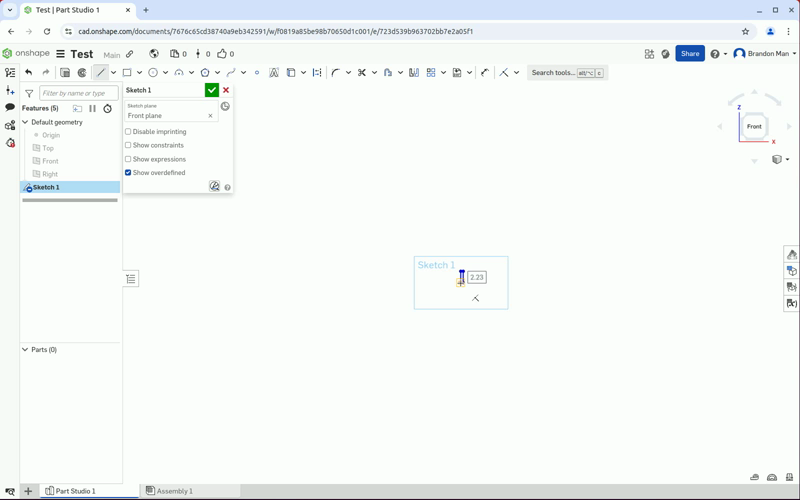
key(esc)
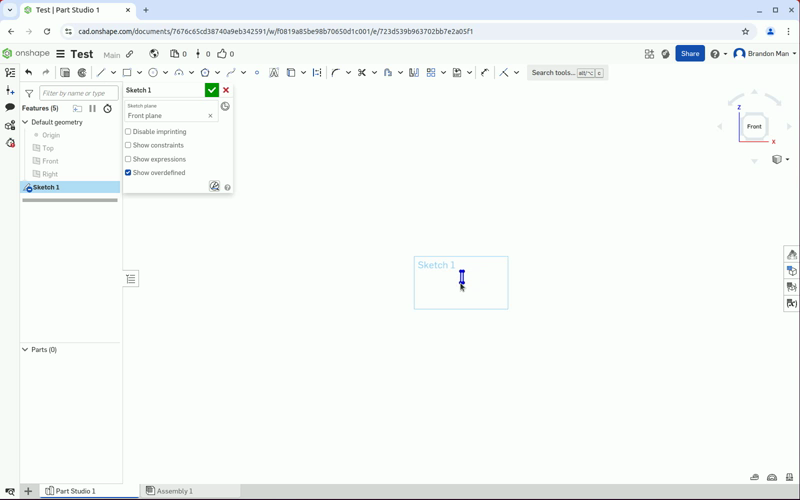
mouse_move(462, 282)
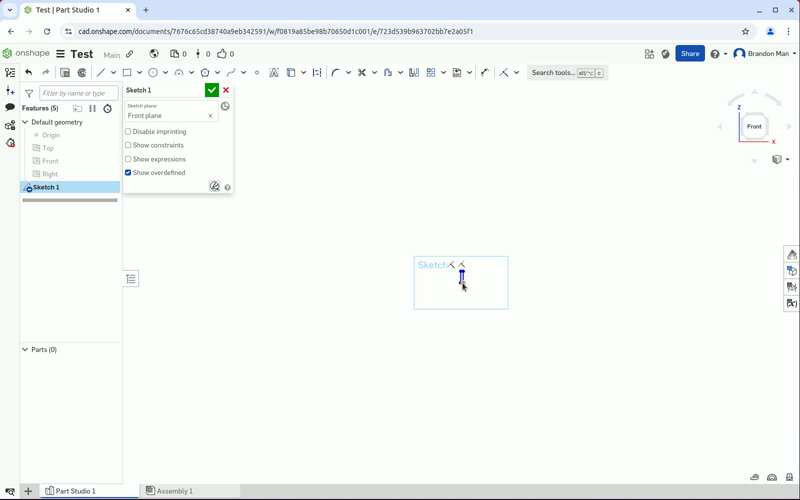
scroll(6)
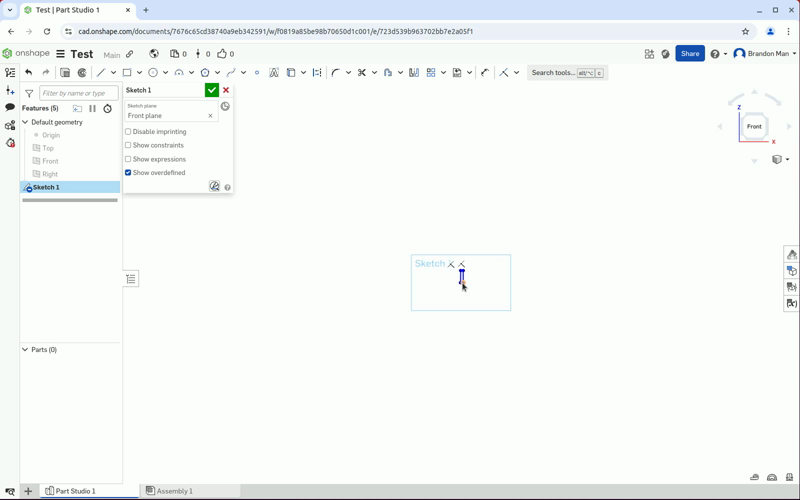
scroll(6)
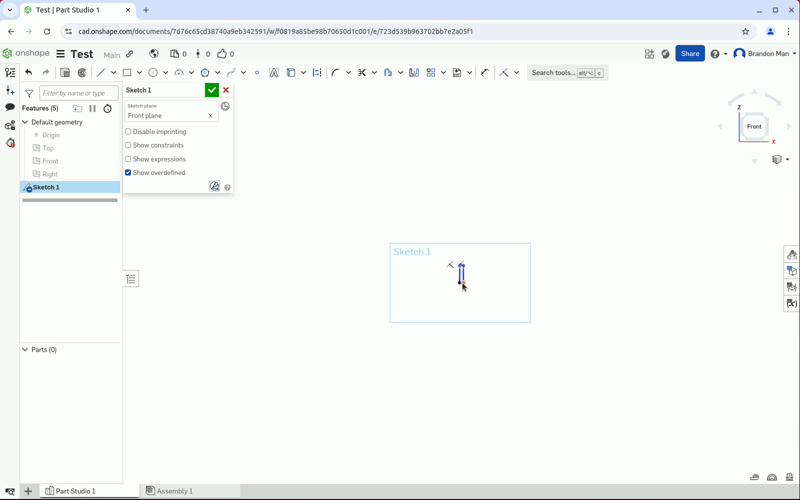
scroll(6)
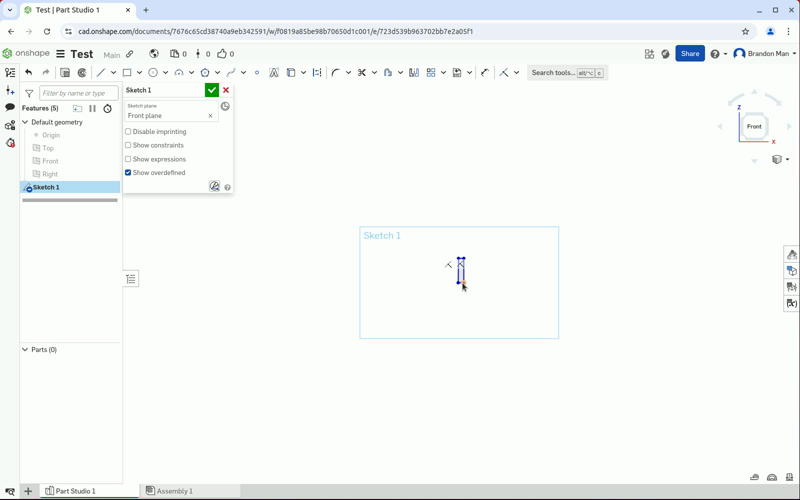
scroll(6)
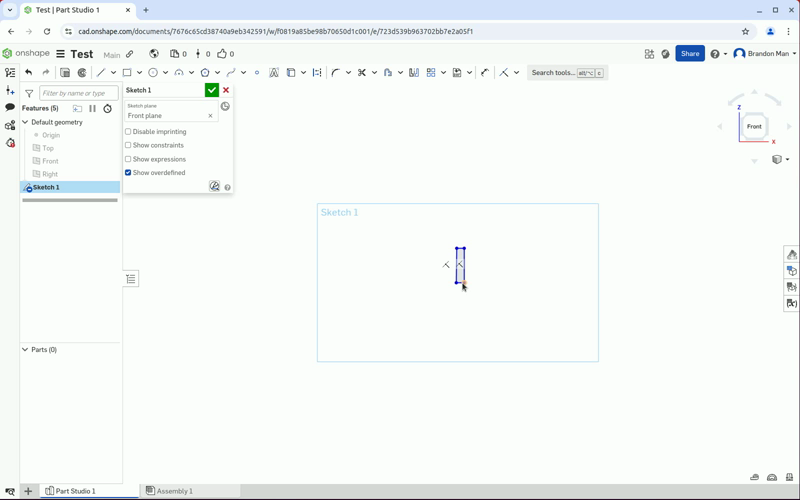
scroll(6)
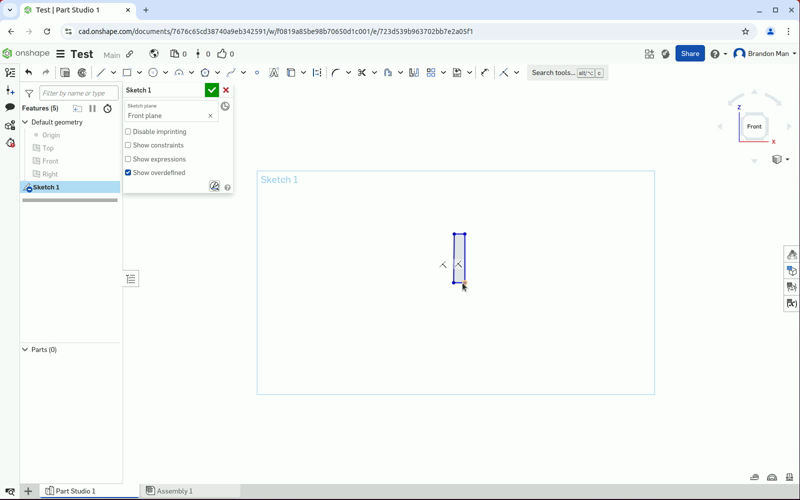
scroll(6)
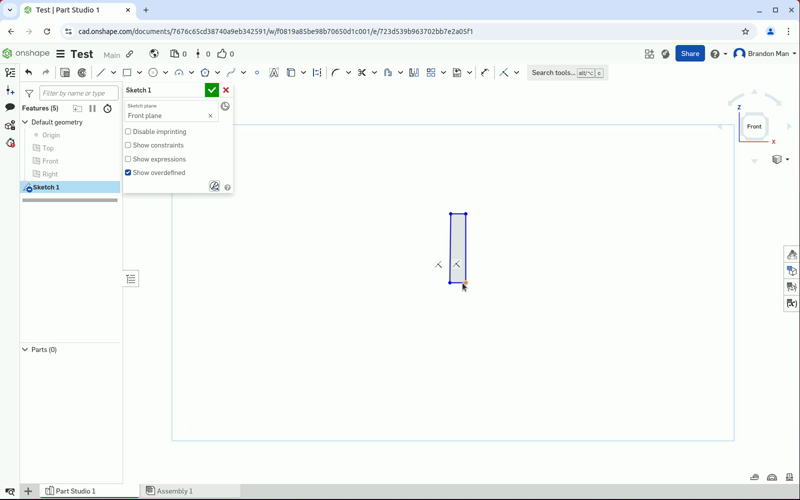
scroll(6)
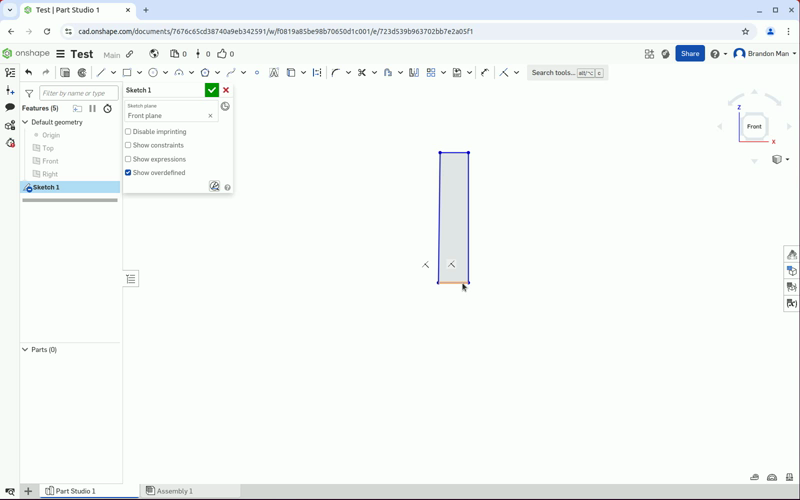
click(462, 282)
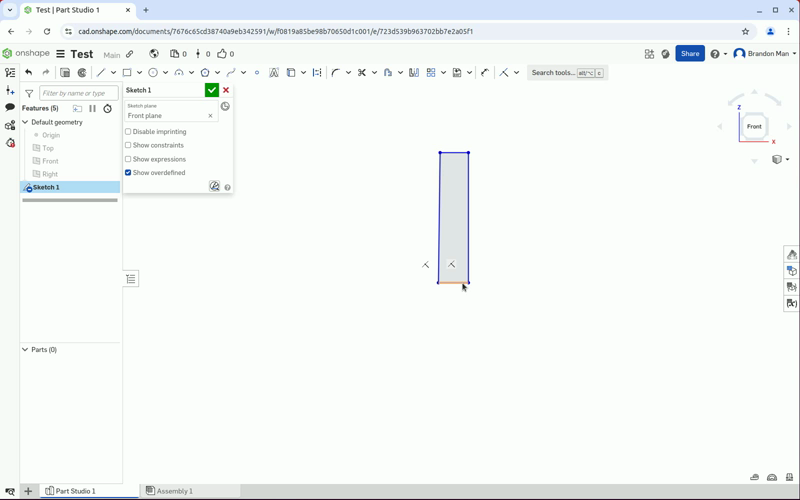
scroll(-6)
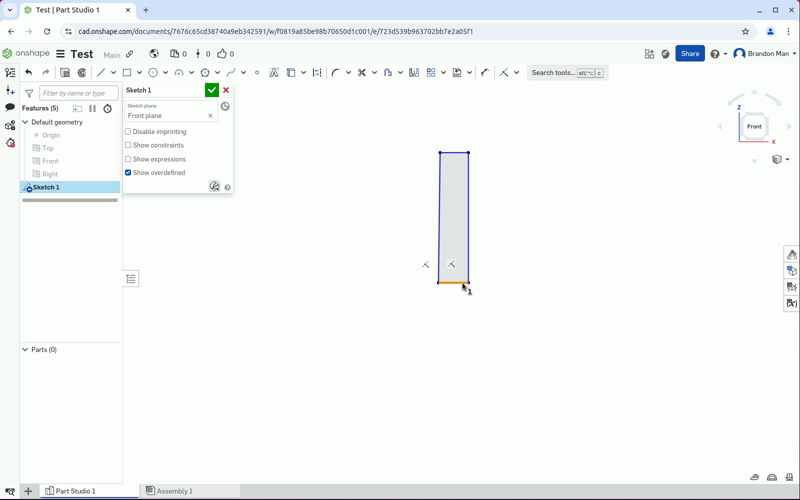
scroll(-6)
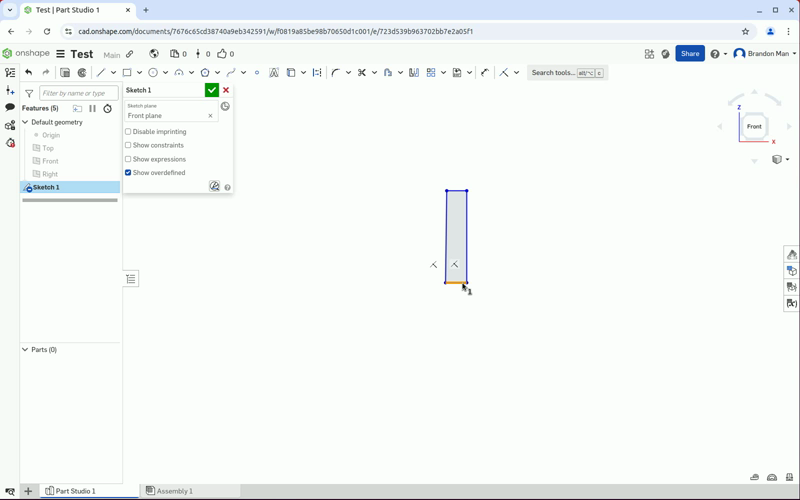
scroll(-6)
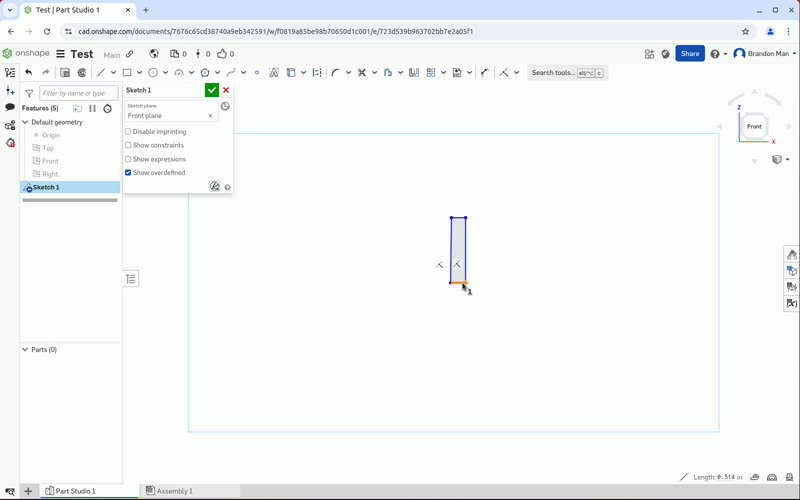
scroll(-6)
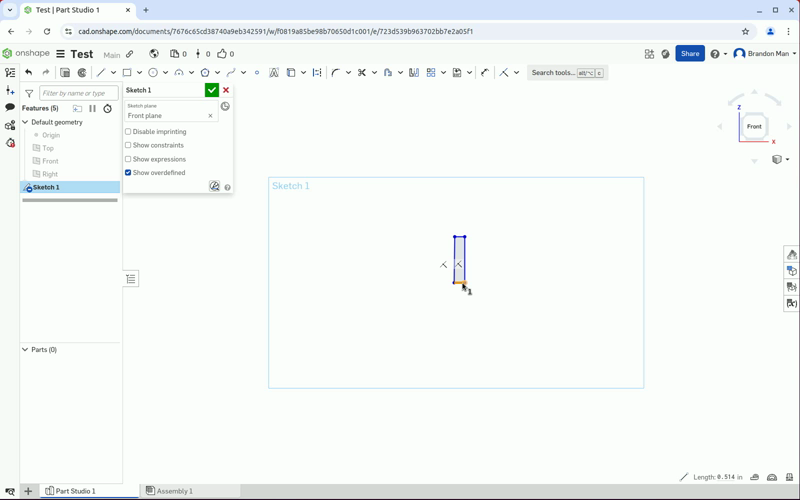
scroll(-6)
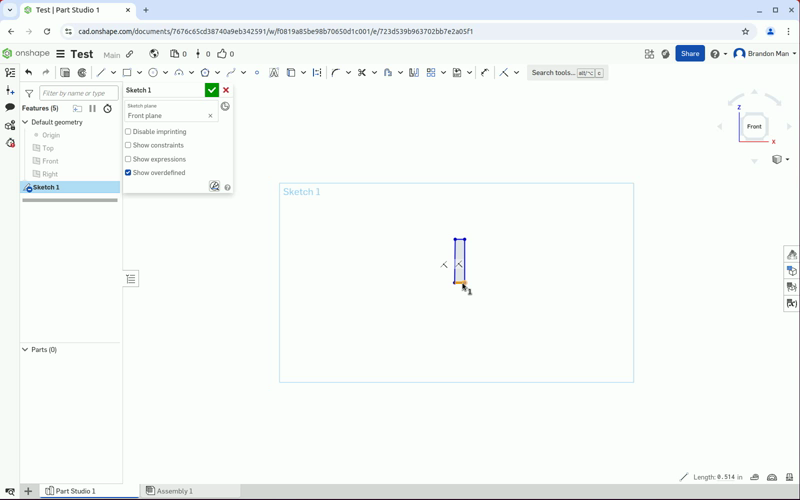
scroll(-6)
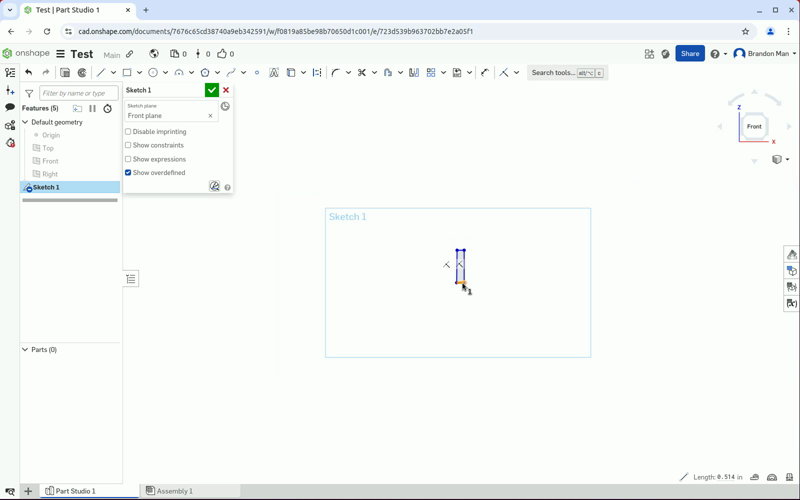
scroll(-6)
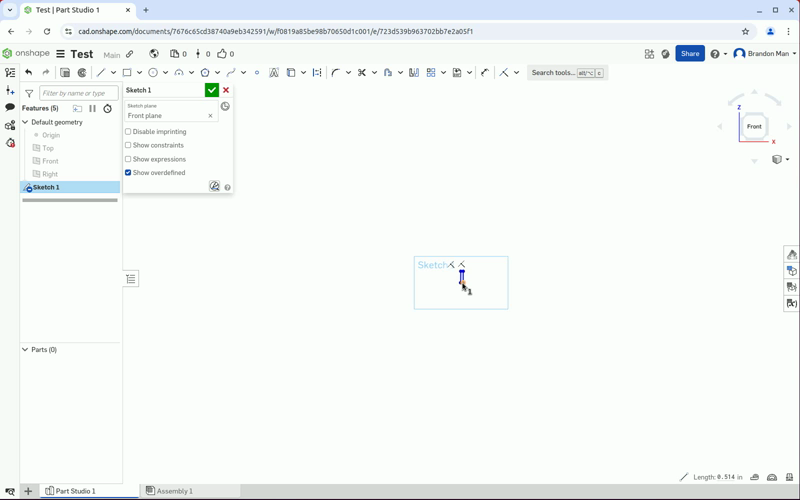
mouse_move(73, 352)
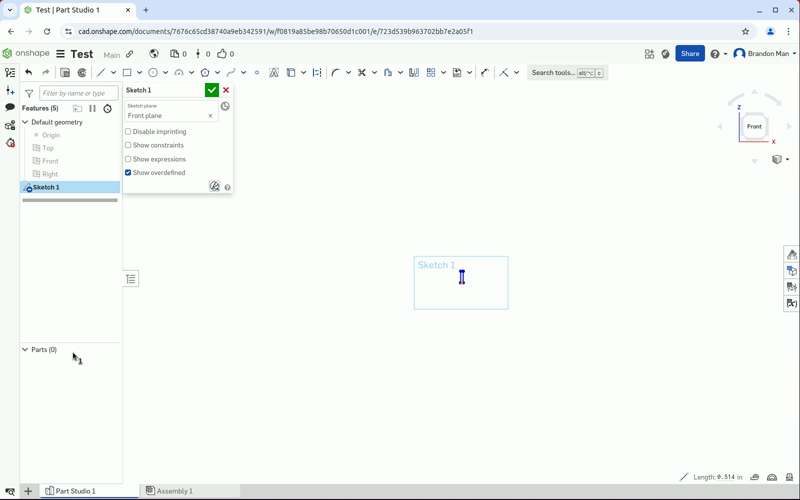
key(shift+y)
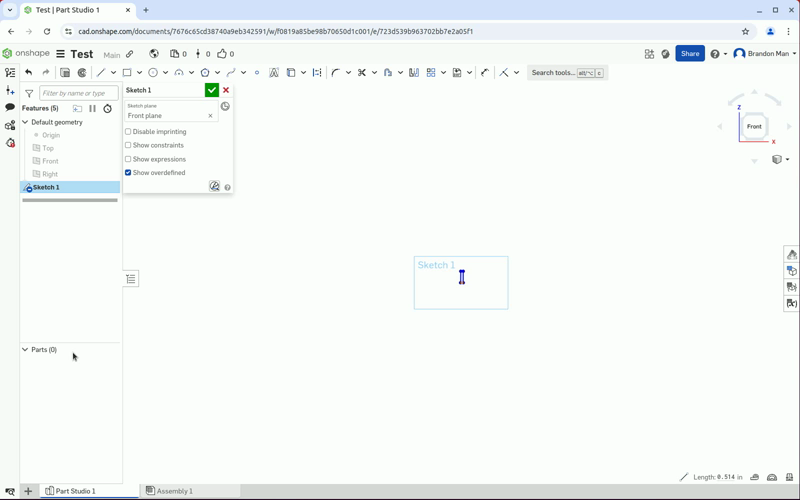
key(shift+e)
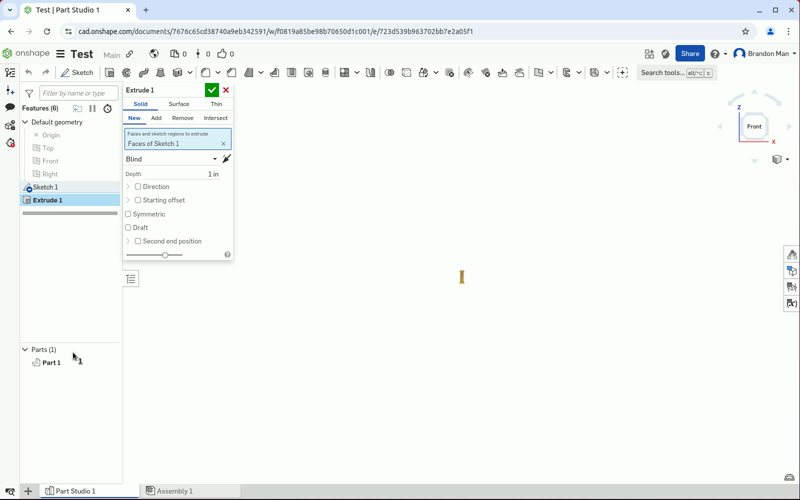
mouse_move(143, 106)
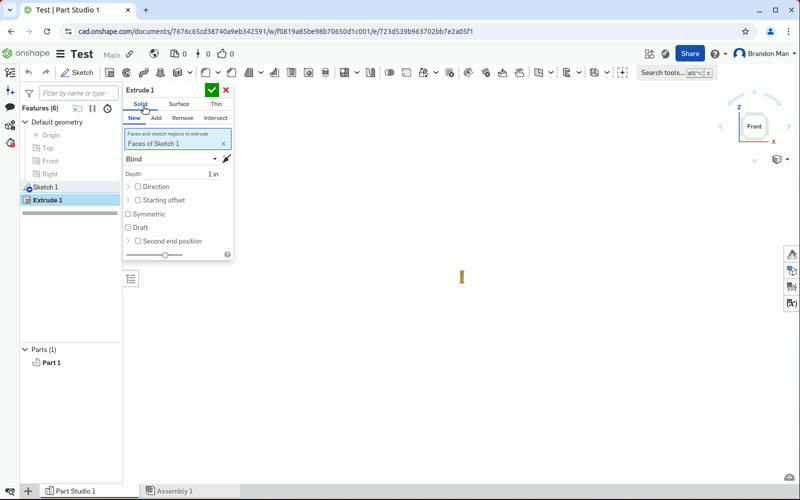
click(143, 106)
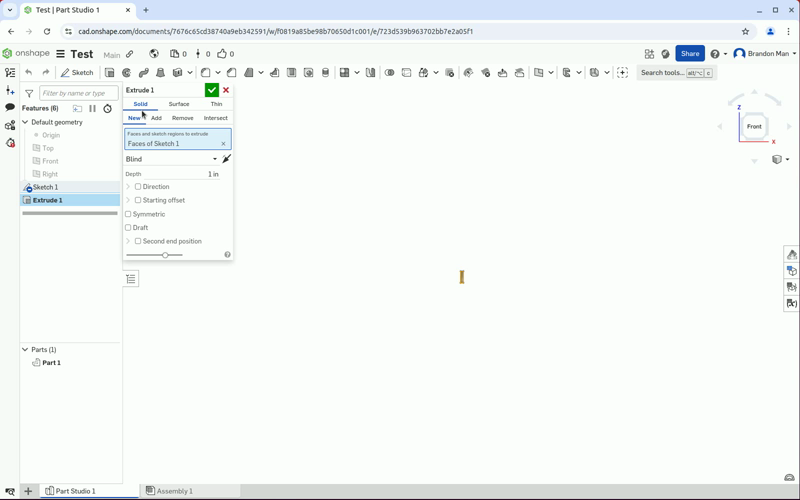
mouse_move(137, 120)
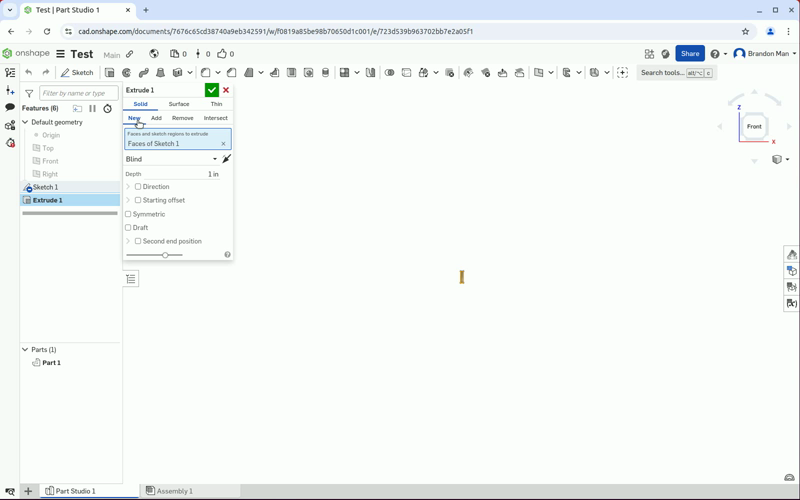
click(137, 120)
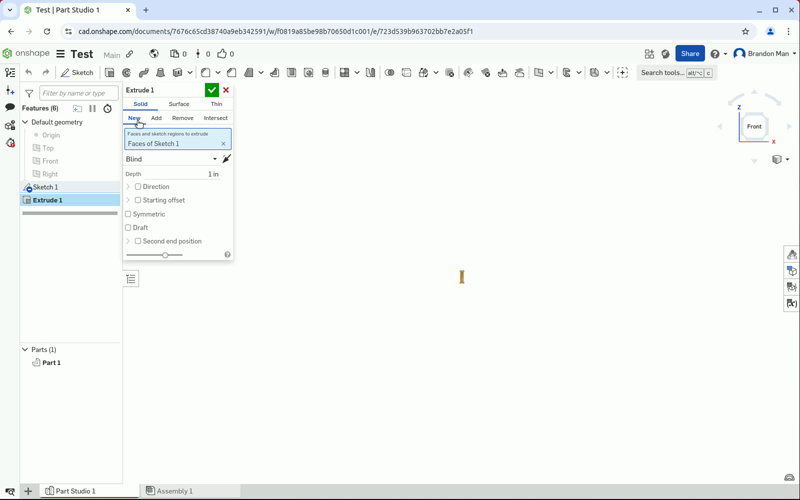
key(tab, 4)
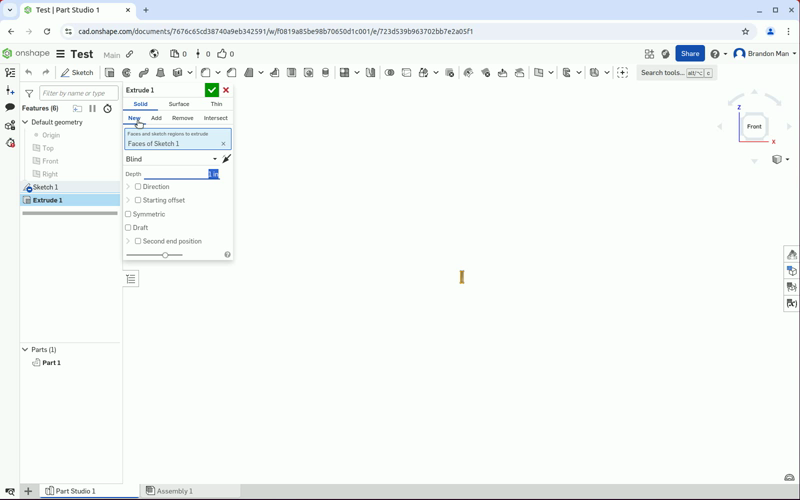
text(23.108)
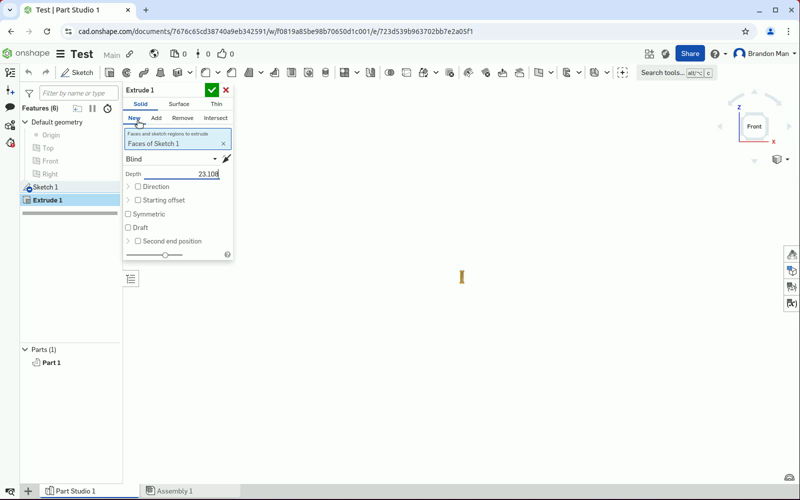
key(enter)
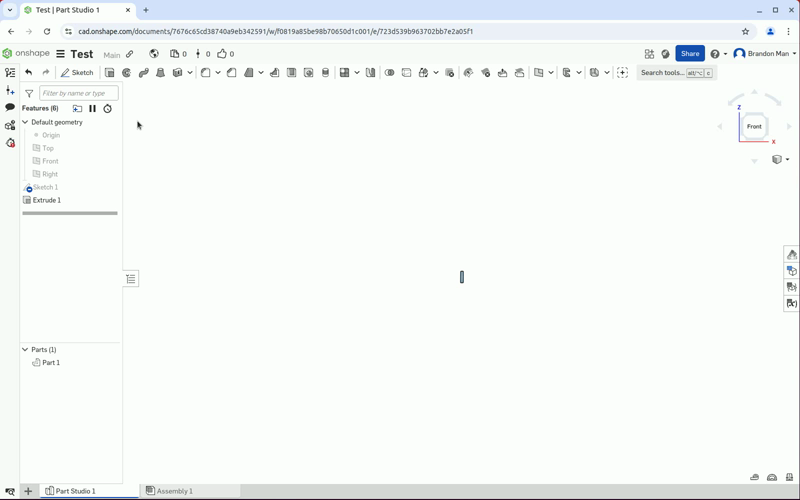
key(shift+h)
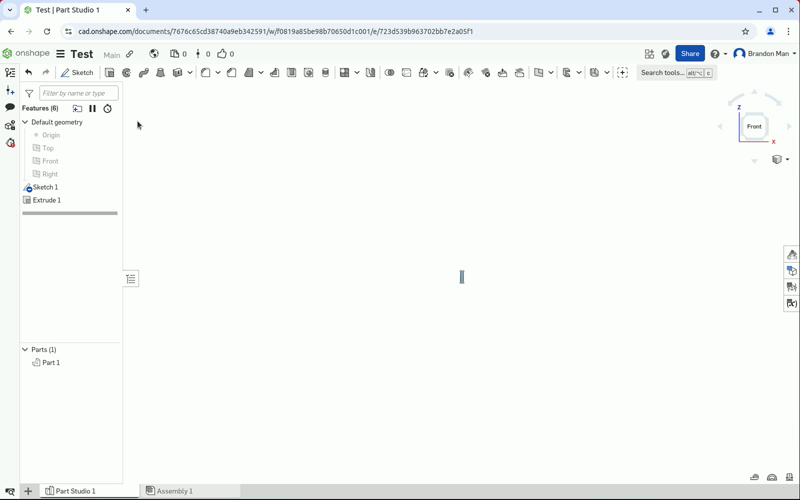
key(shift+h)
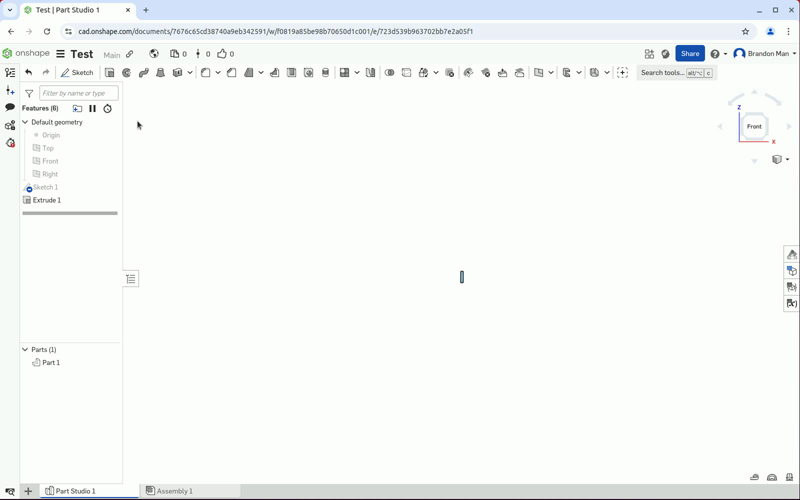
mouse_move(73, 189)
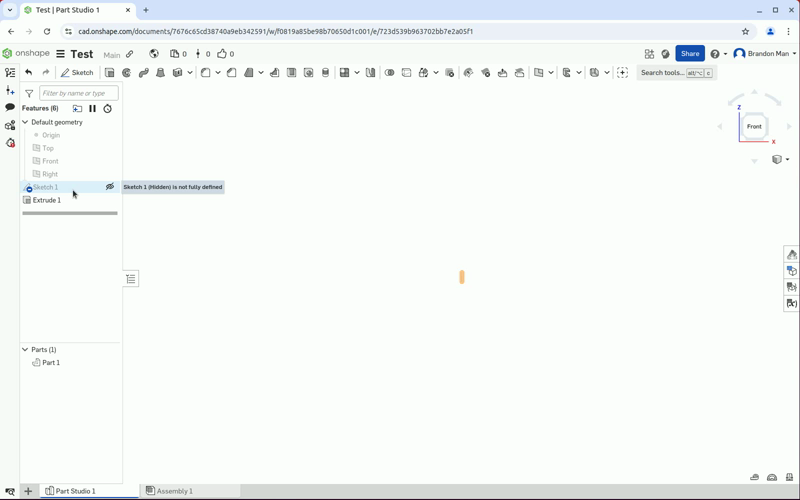
click(73, 189)
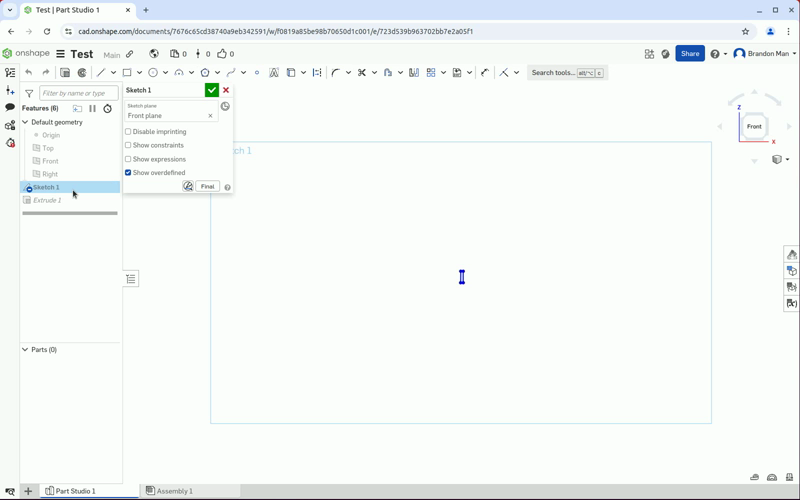
mouse_move(229, 92)
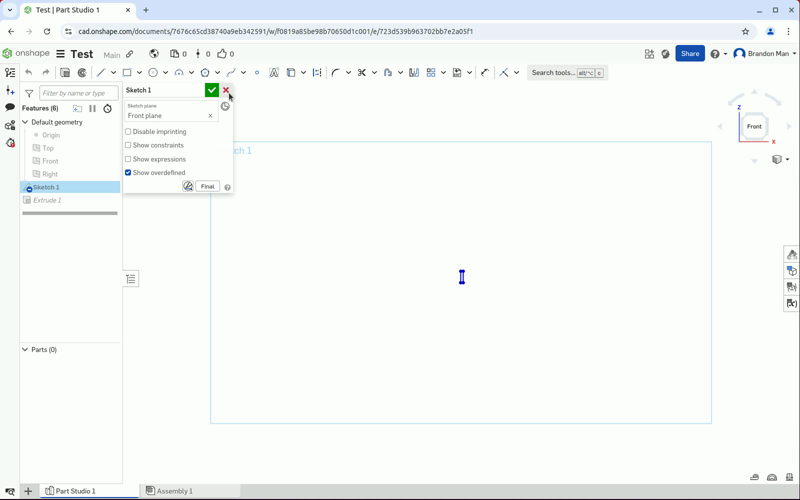
click(229, 92)
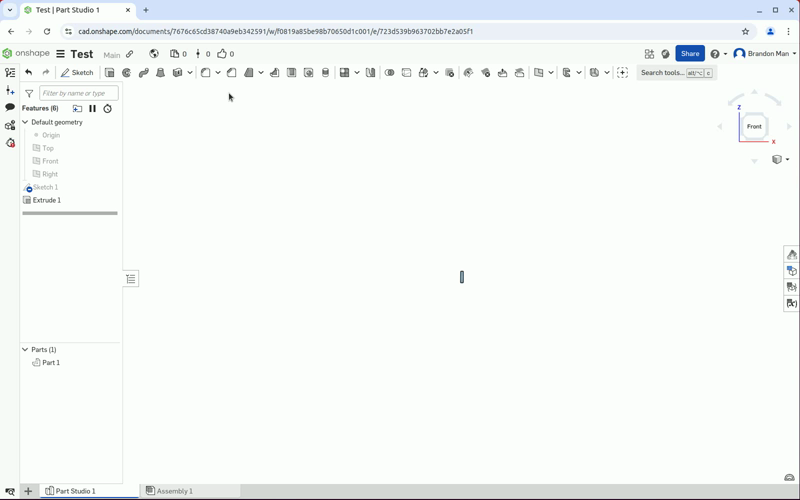
mouse_move(73, 352)
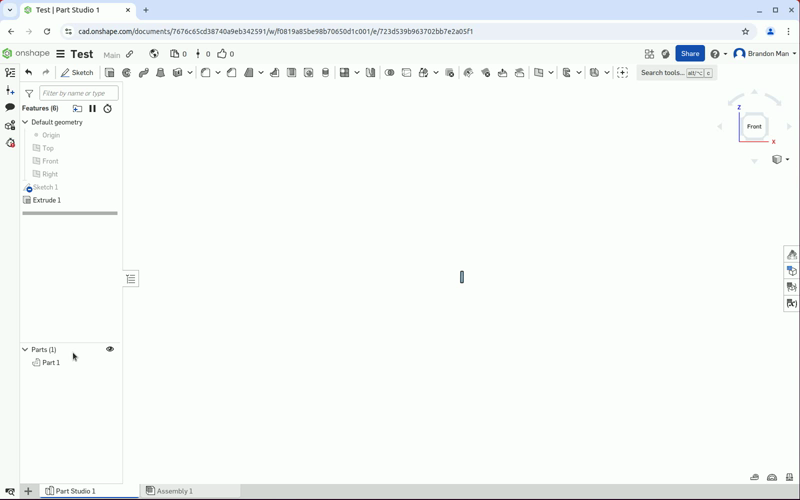
key(y)
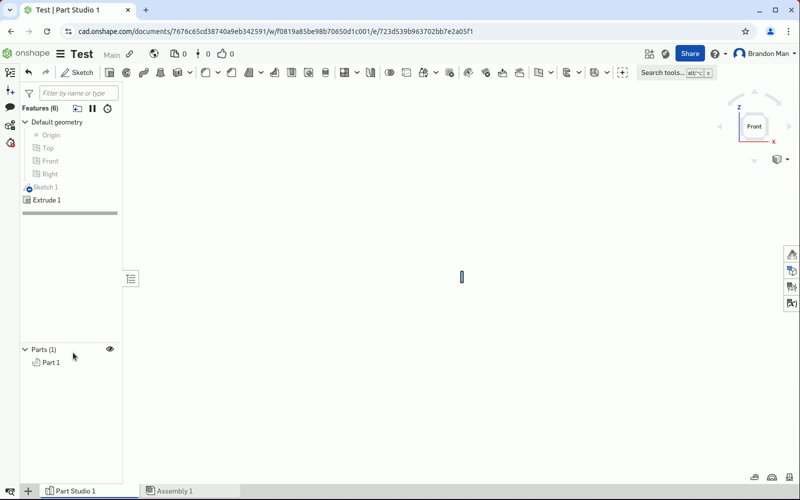
key(shift+p)
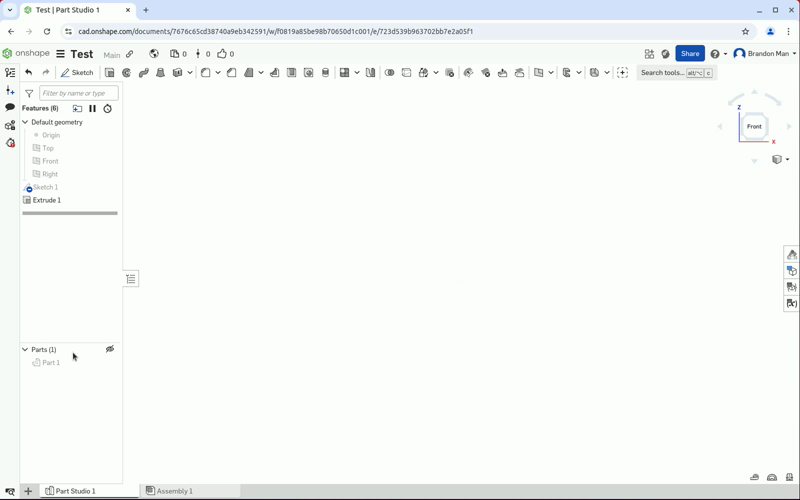
key(space)
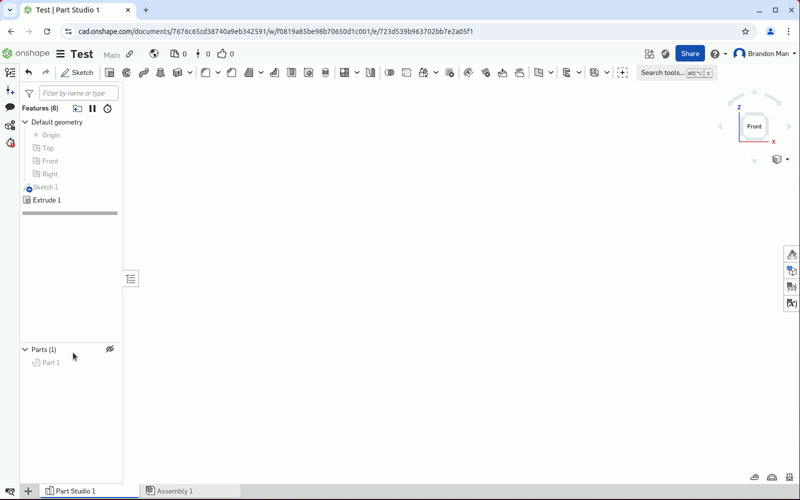
key_down(shift)
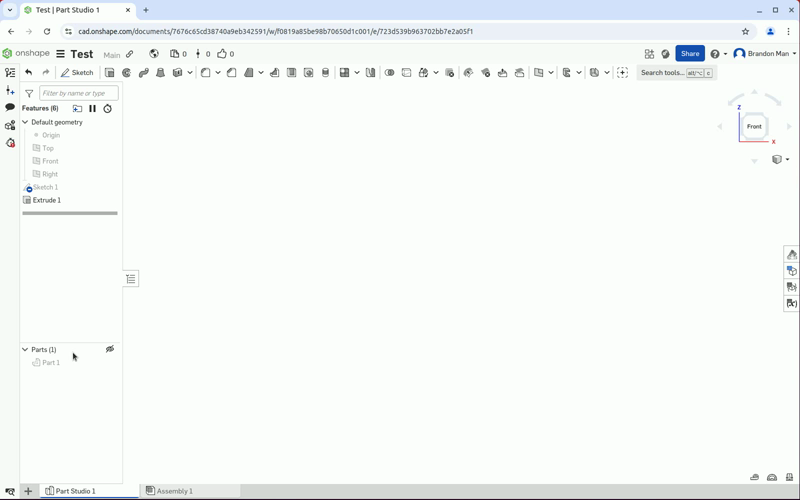
key(left)
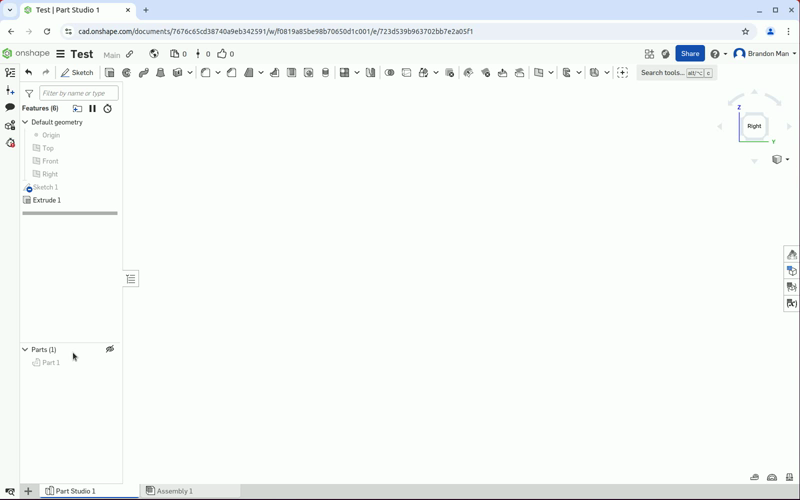
key_up(shift)
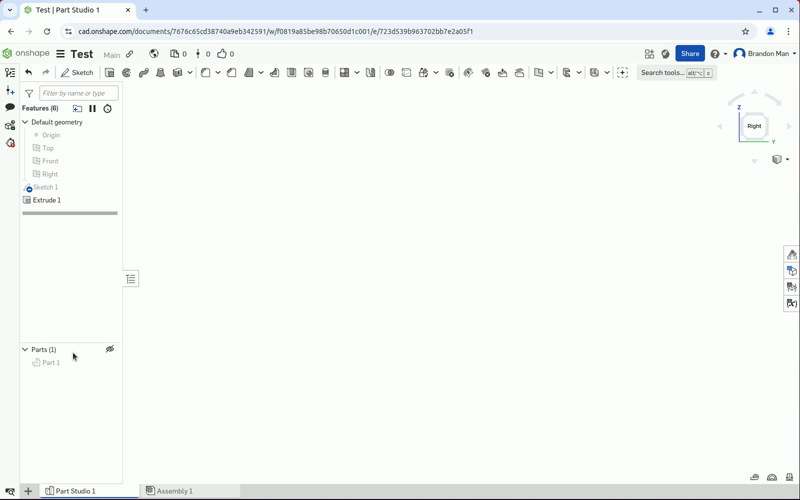
mouse_move(73, 352)
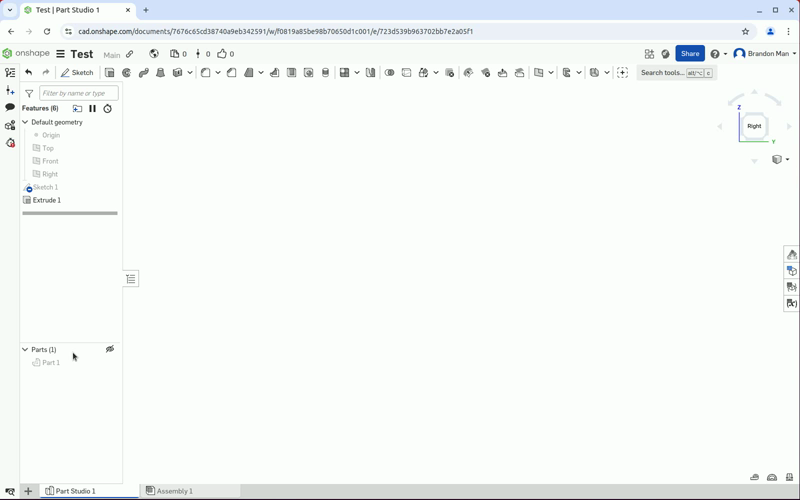
key(shift+y)
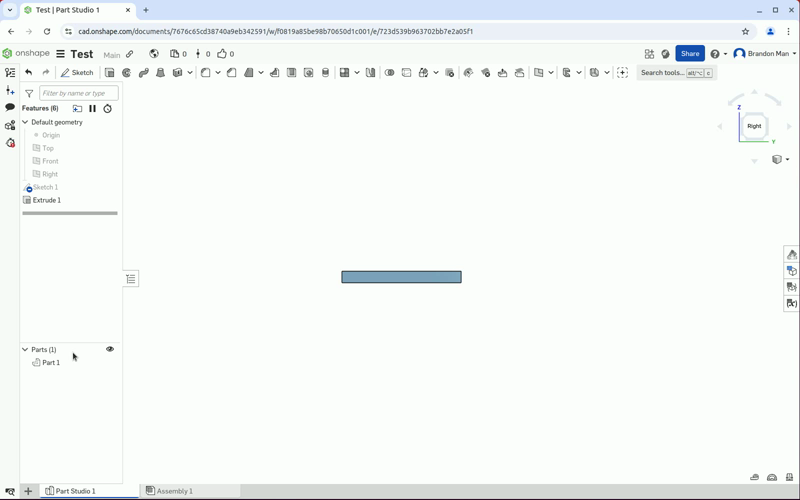
mouse_move(541, 75)
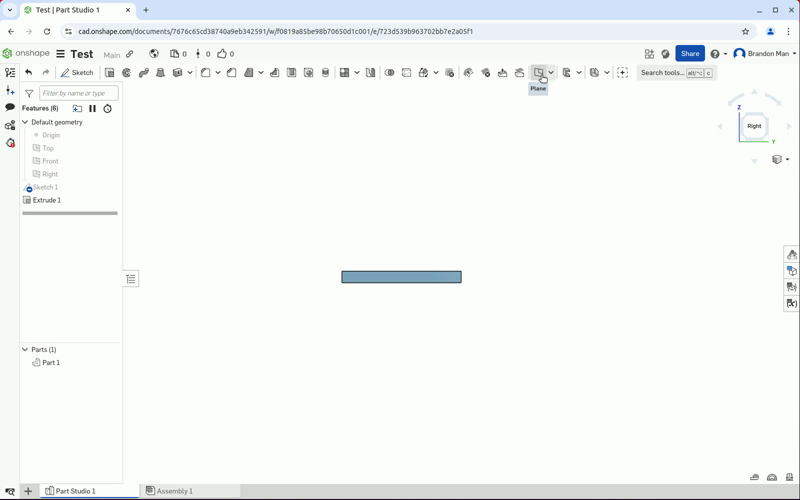
click(541, 75)
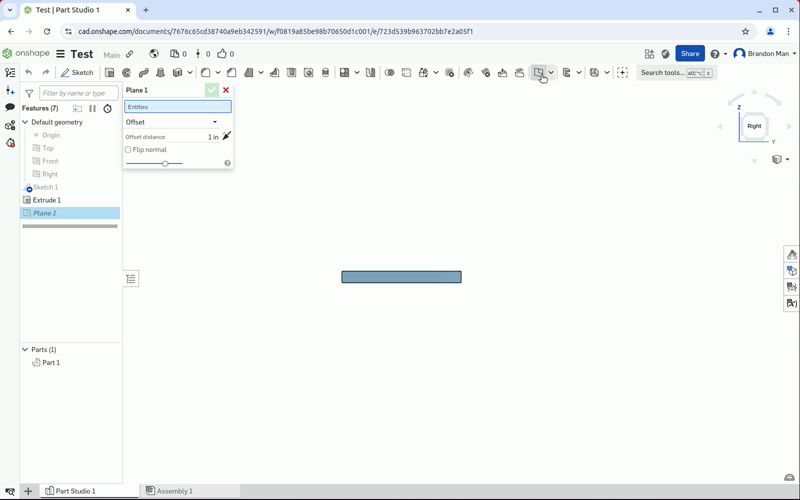
mouse_move(73, 176)
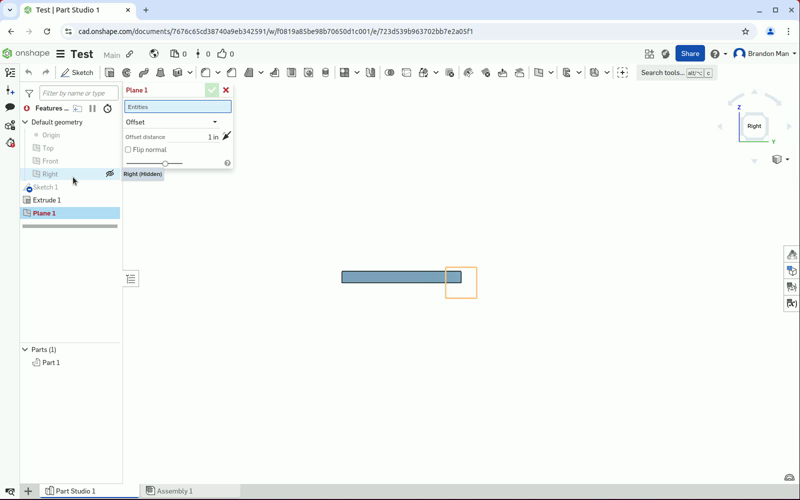
click(73, 176)
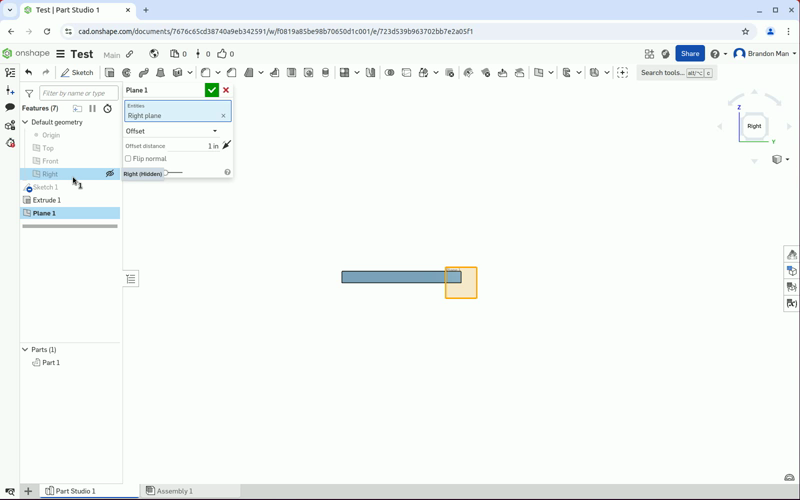
key(tab, 2)
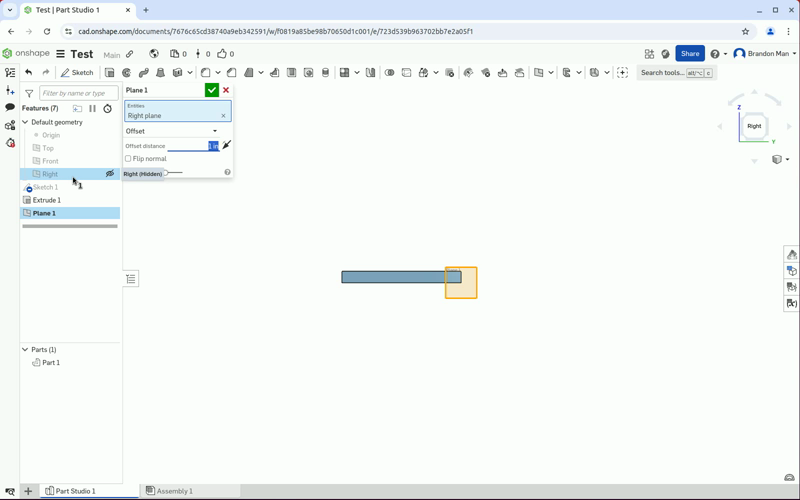
text(0.493)
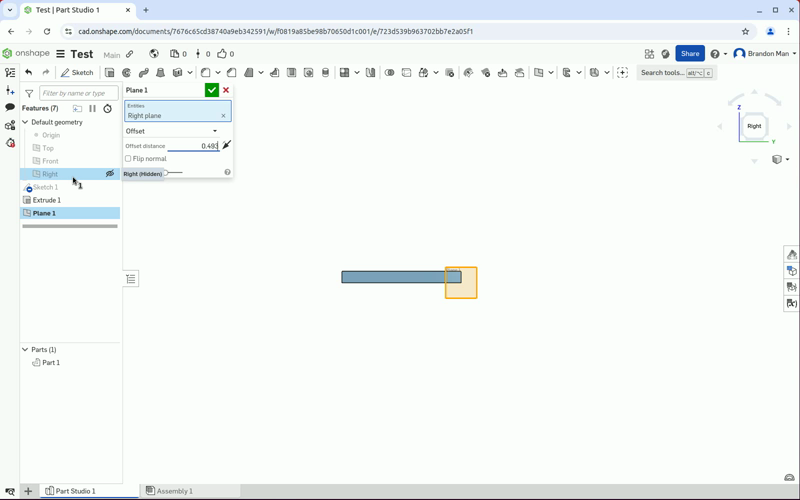
key(enter, 2)
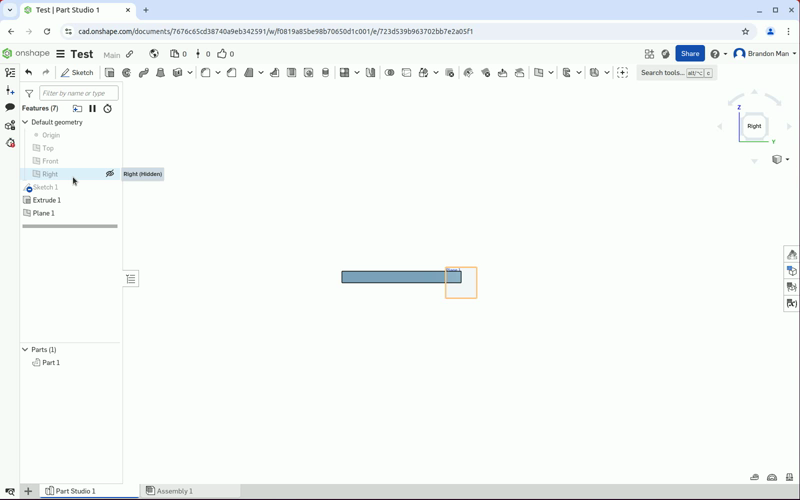
key(shift+s)
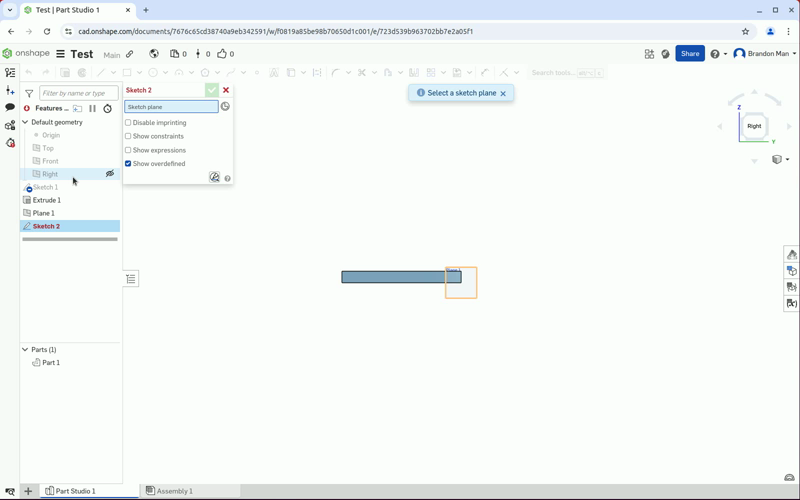
mouse_move(73, 215)
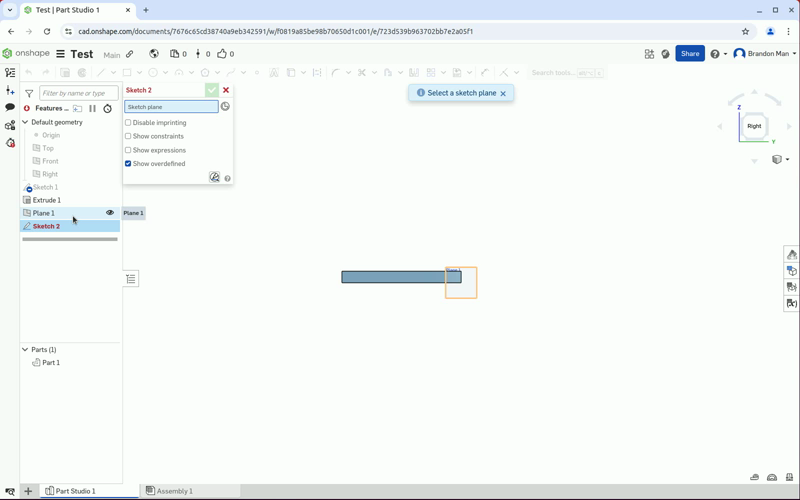
click(73, 215)
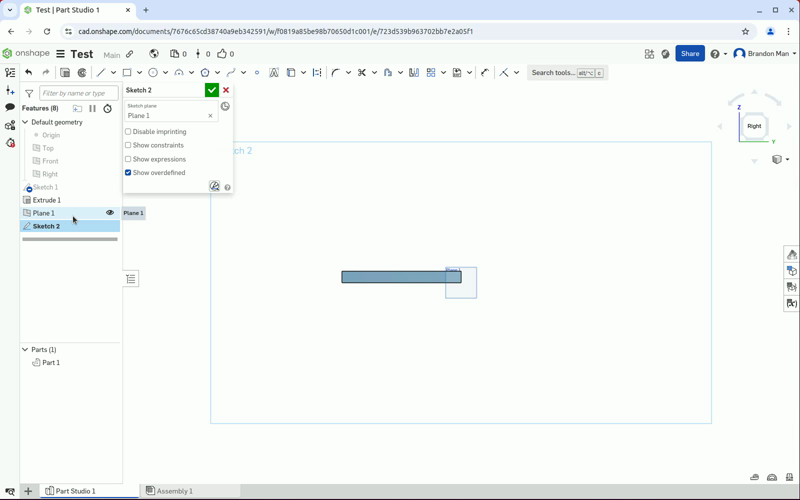
mouse_move(73, 352)
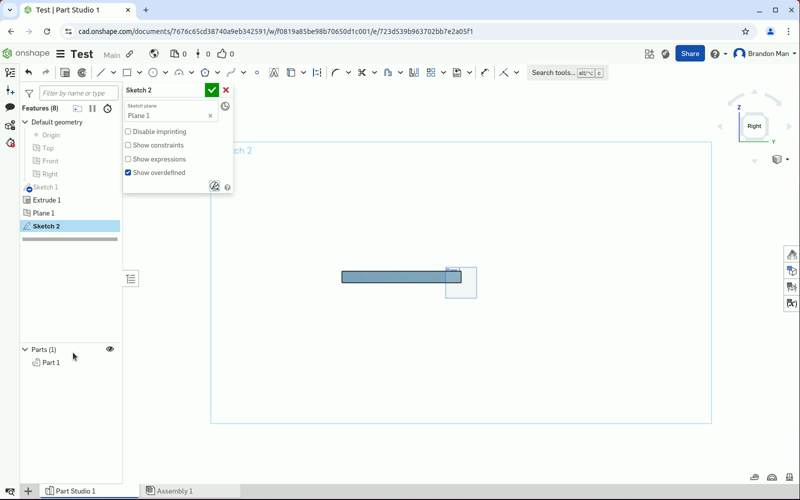
key(y)
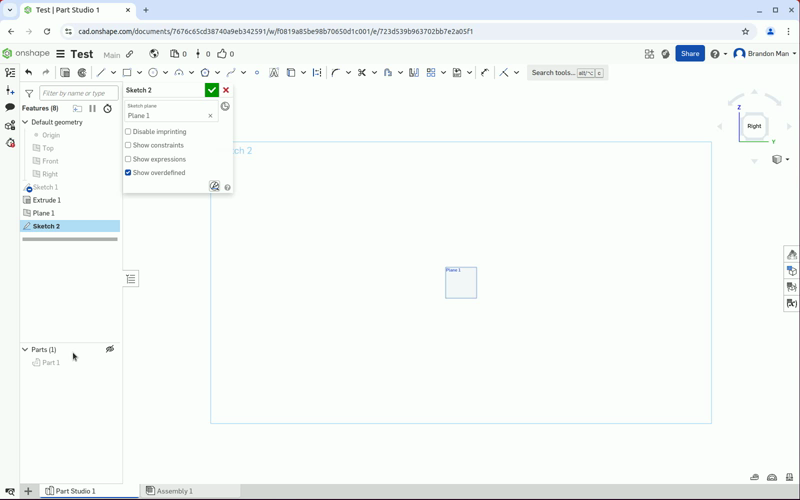
key(l)
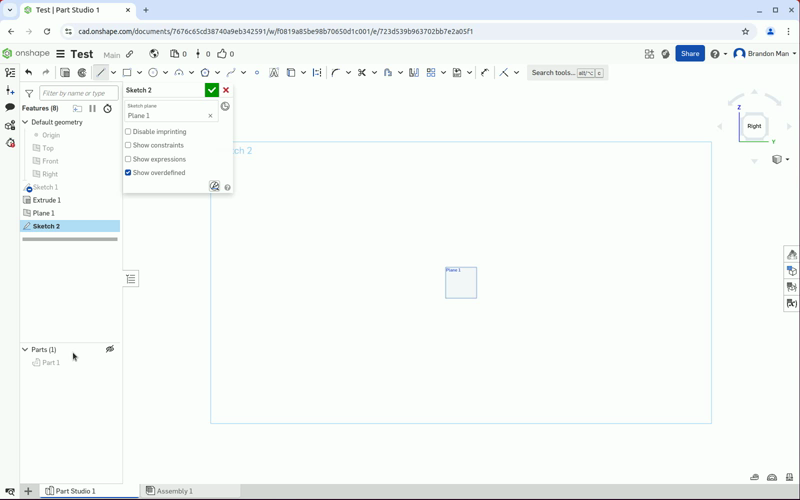
key_down(shift)
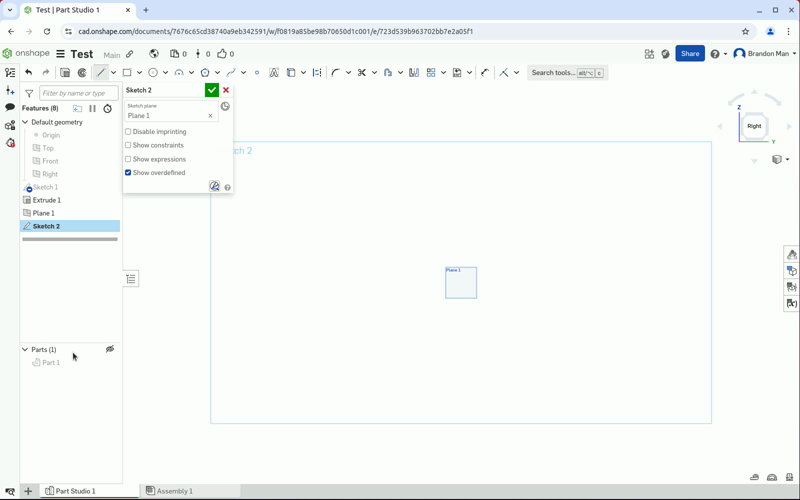
mouse_move(348, 282)
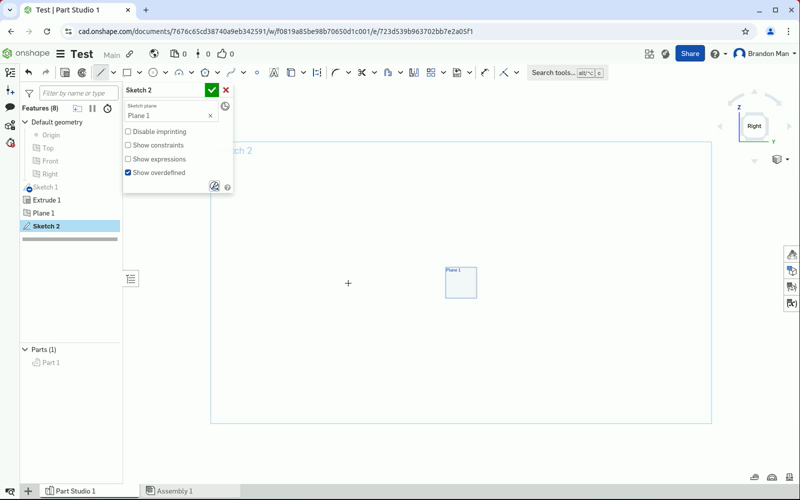
click(348, 282)
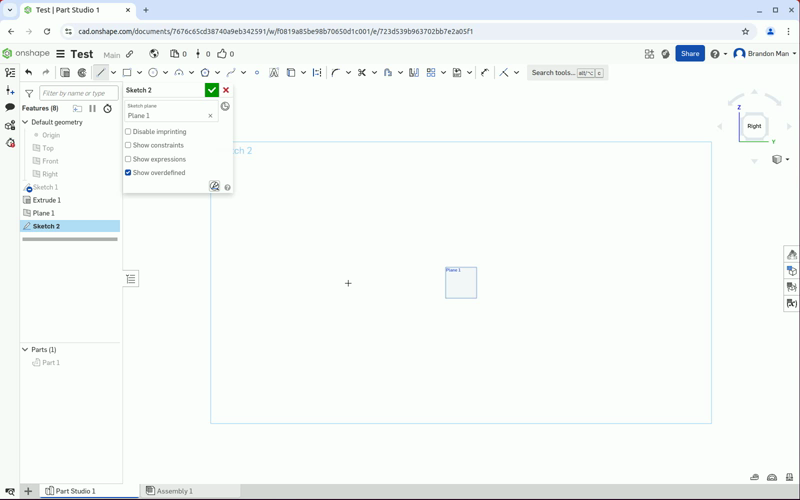
key_up(shift)
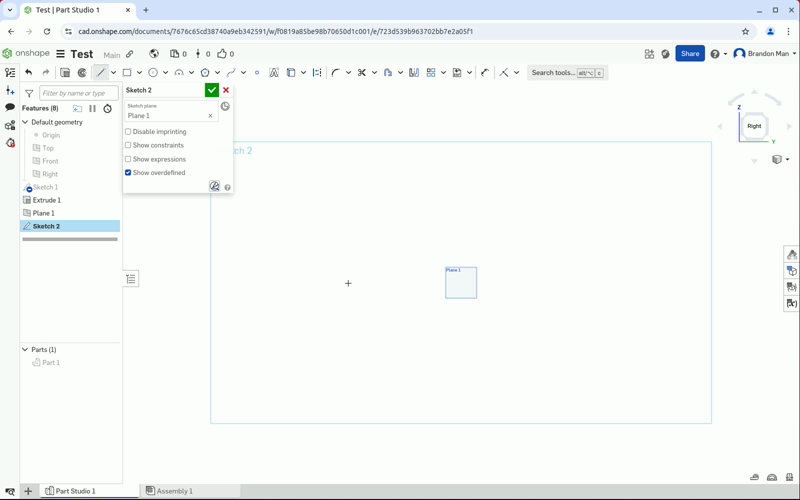
key_down(shift)
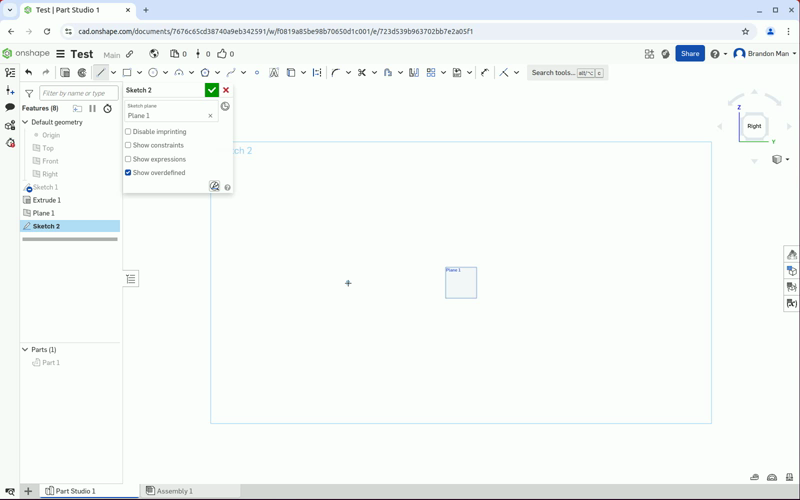
mouse_move(378, 282)
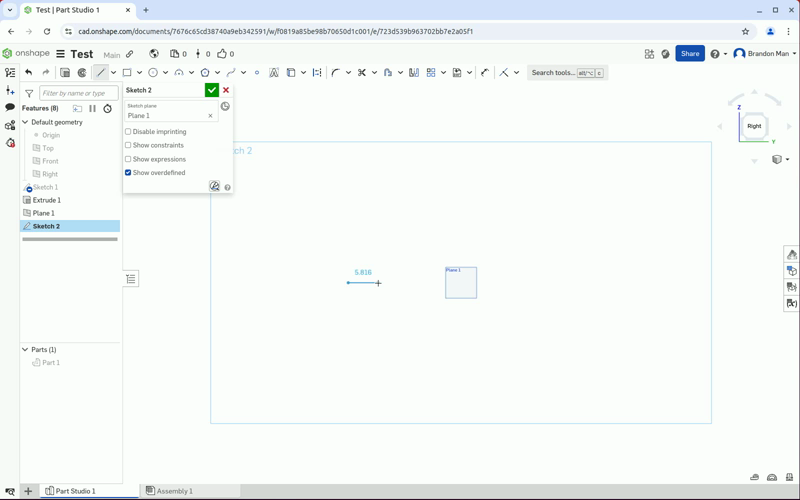
mouse_move(350, 282)
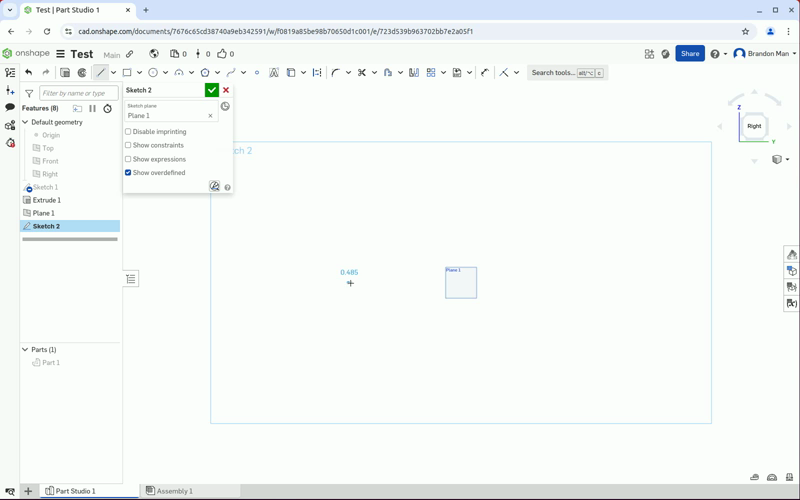
scroll(6)
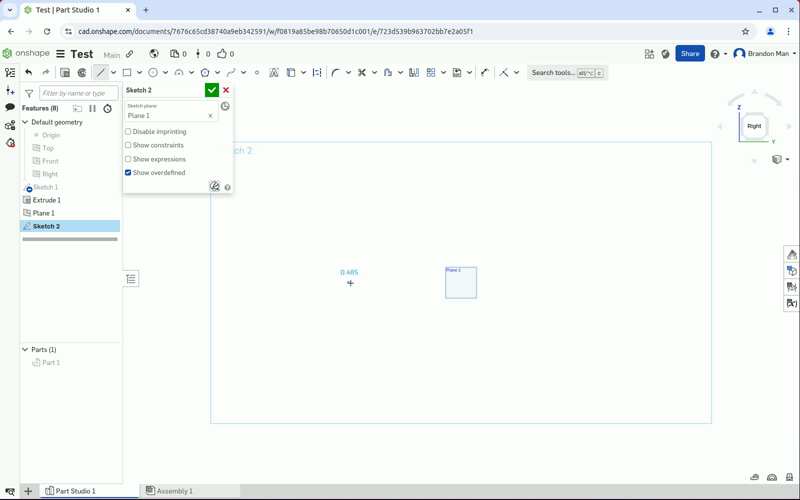
scroll(6)
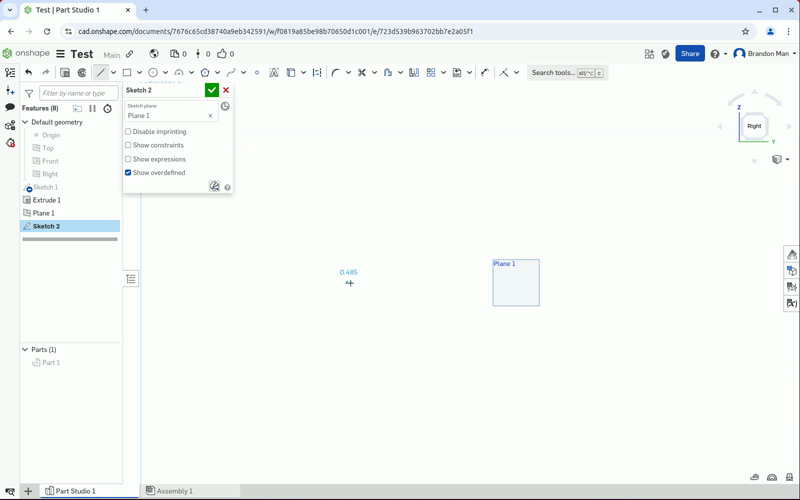
scroll(6)
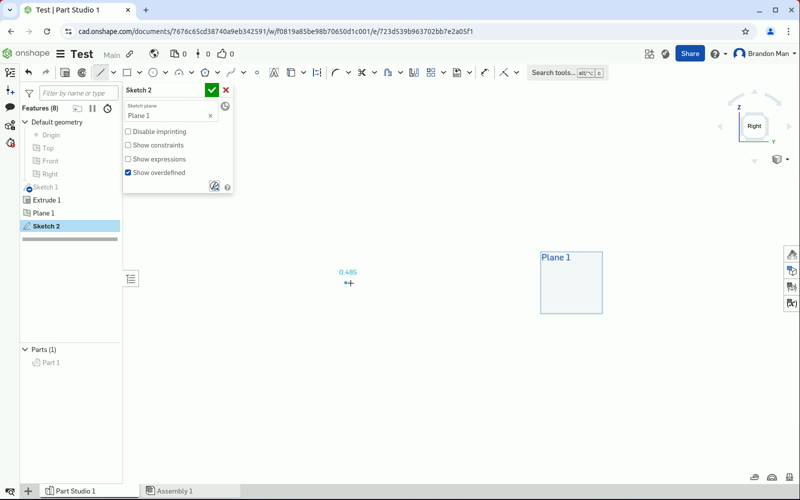
scroll(6)
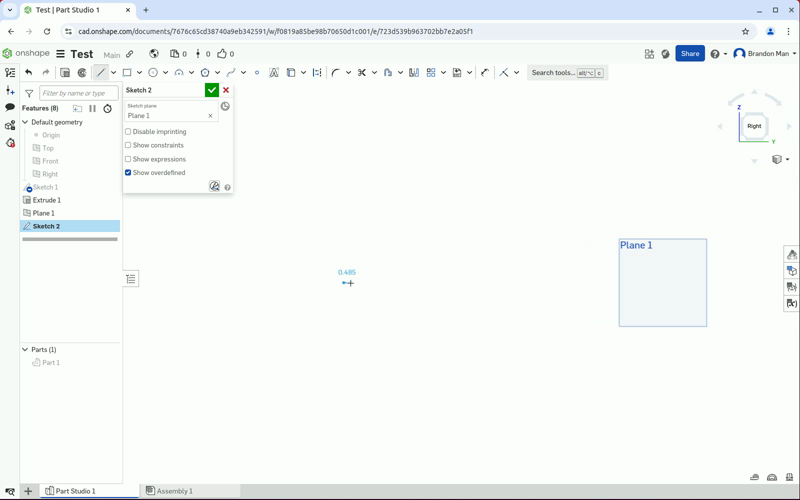
scroll(6)
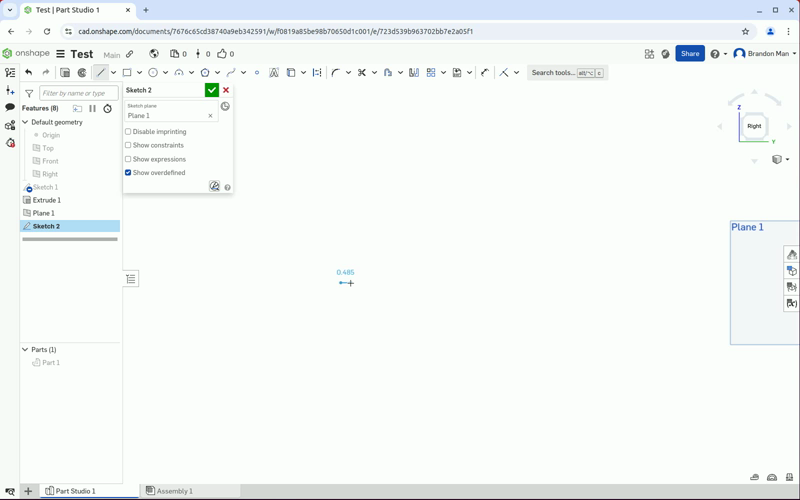
scroll(6)
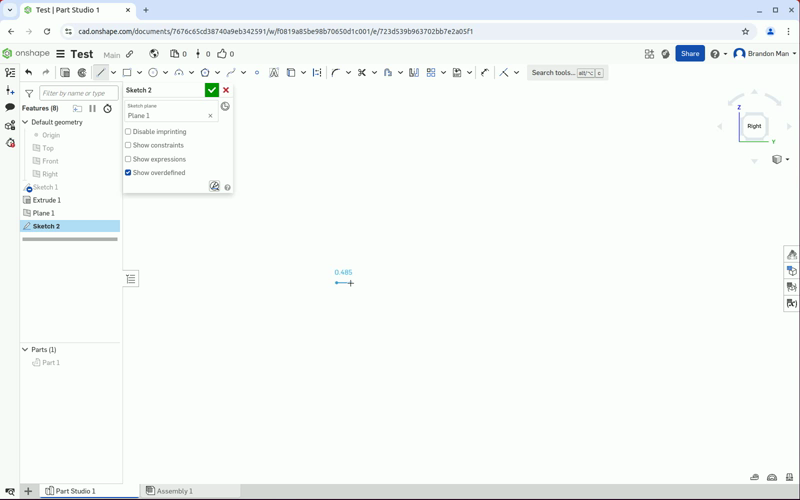
scroll(6)
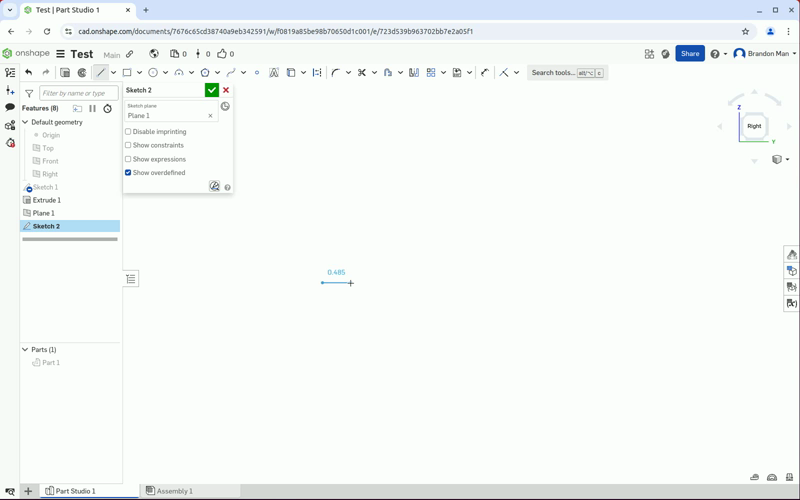
click(350, 282)
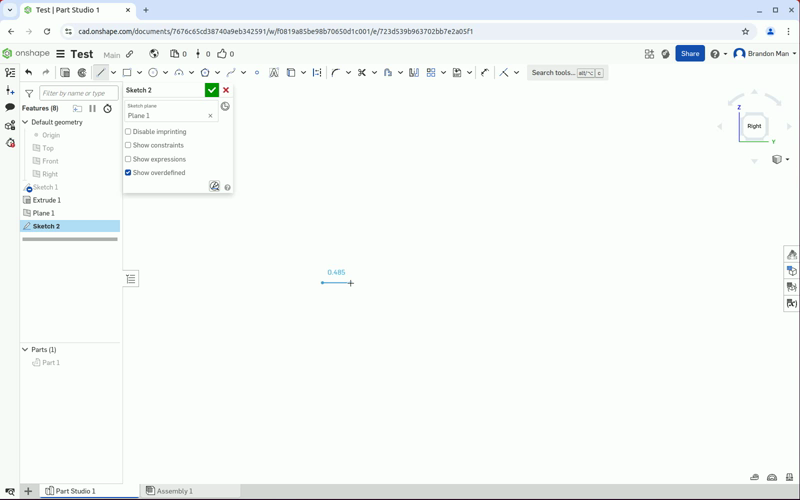
scroll(-6)
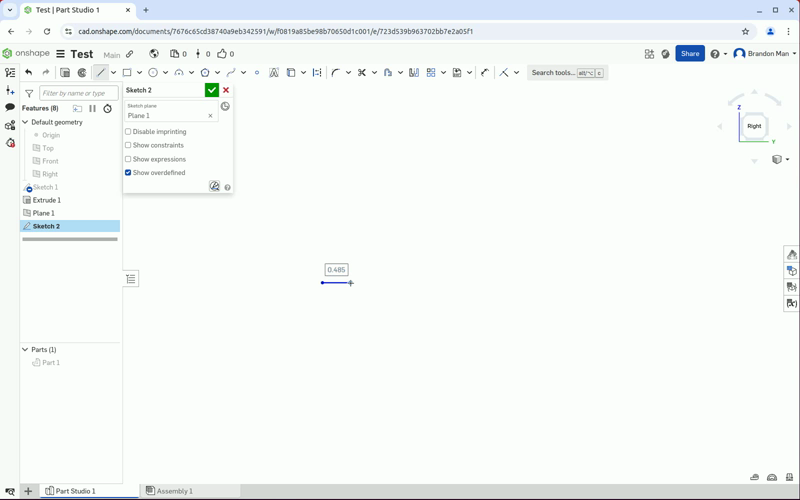
scroll(-6)
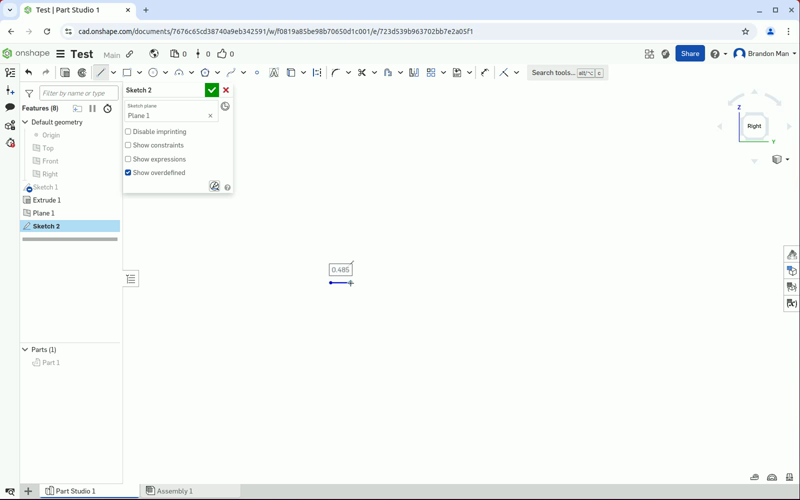
scroll(-6)
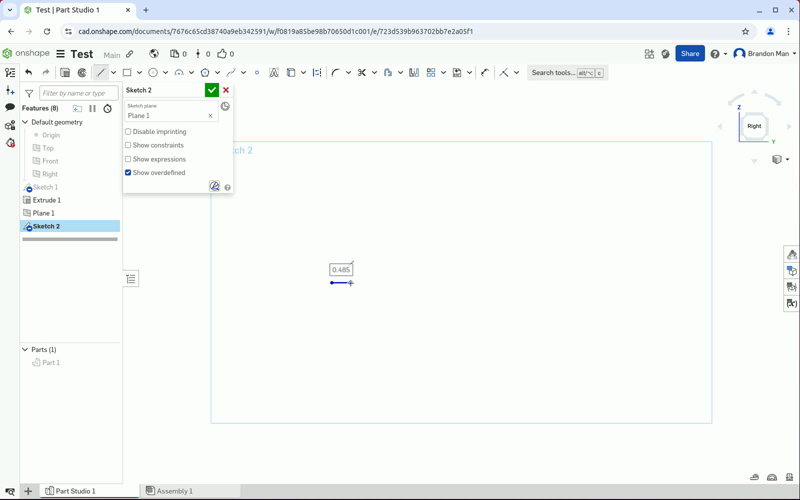
scroll(-6)
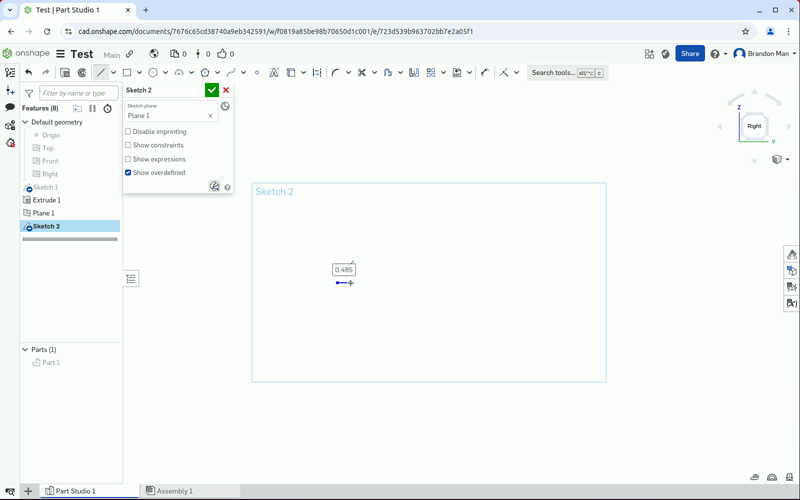
scroll(-6)
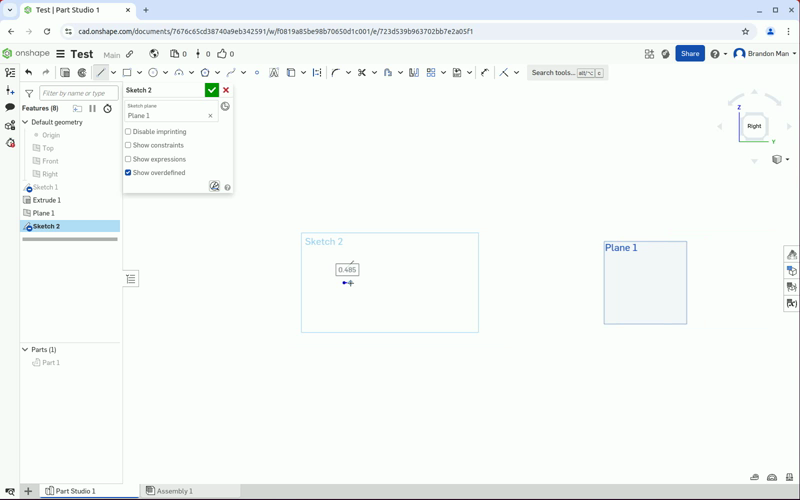
scroll(-6)
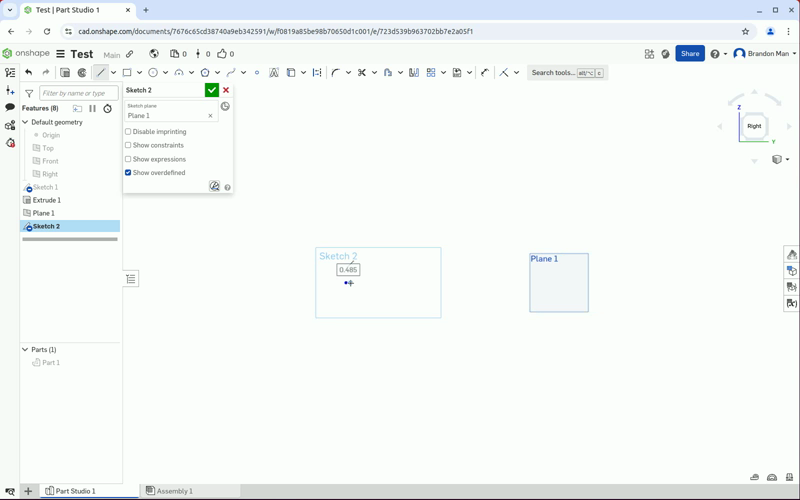
scroll(-6)
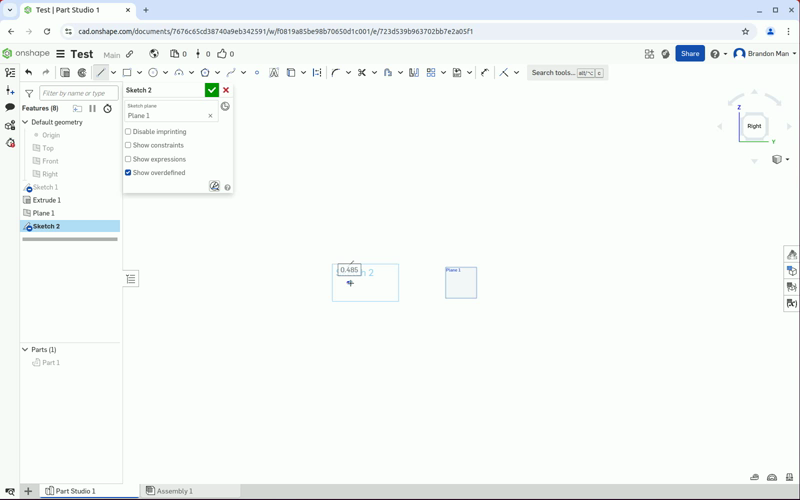
key_up(shift)
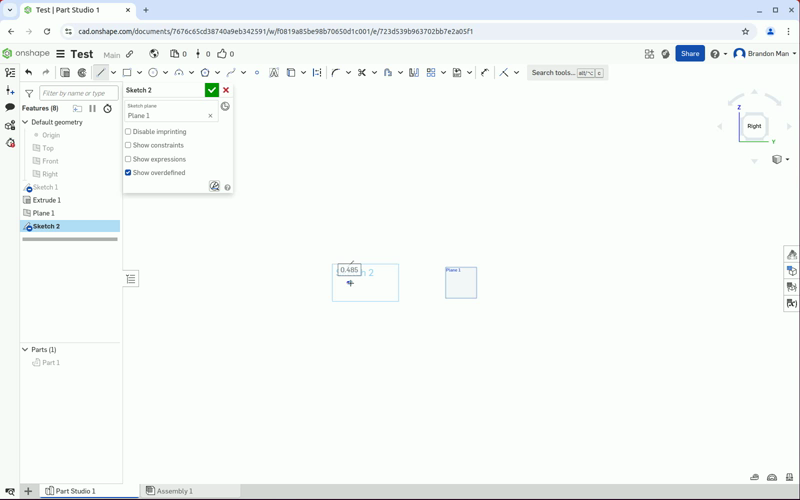
key_down(shift)
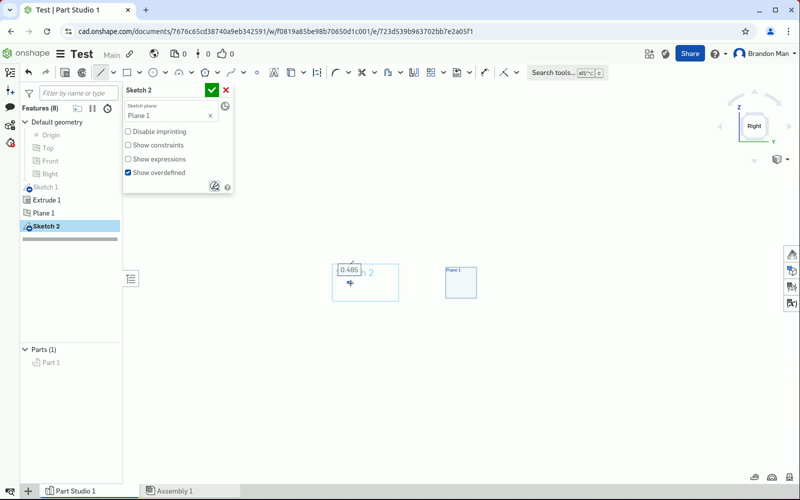
mouse_move(380, 282)
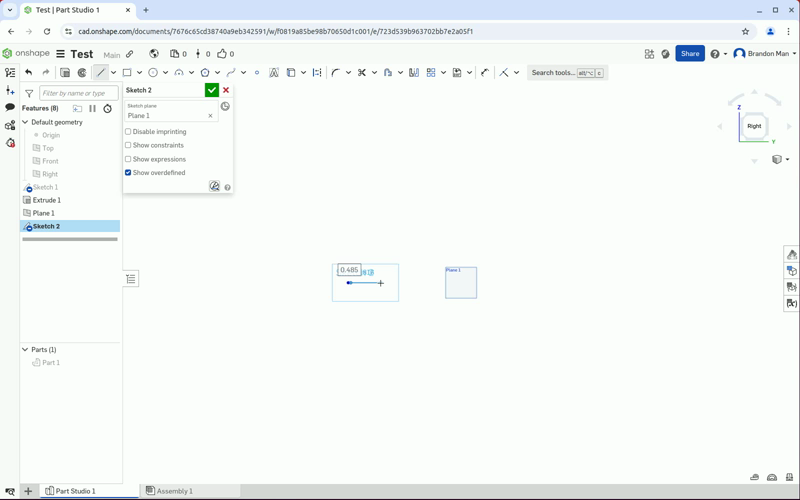
mouse_move(350, 271)
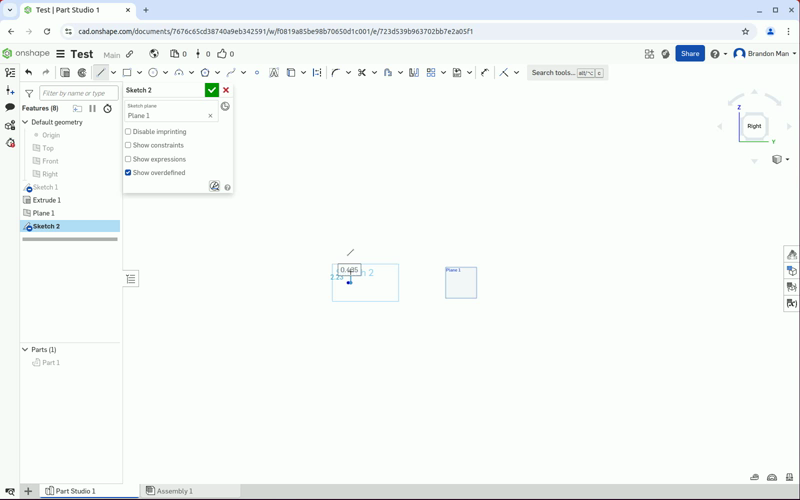
click(350, 271)
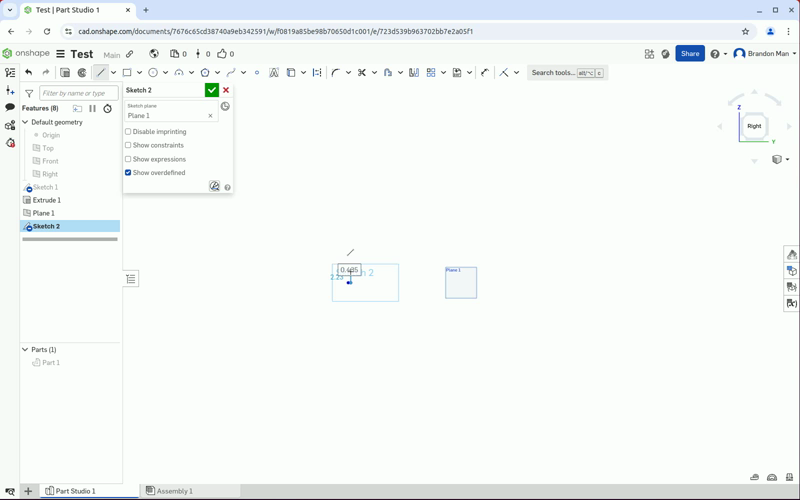
key_up(shift)
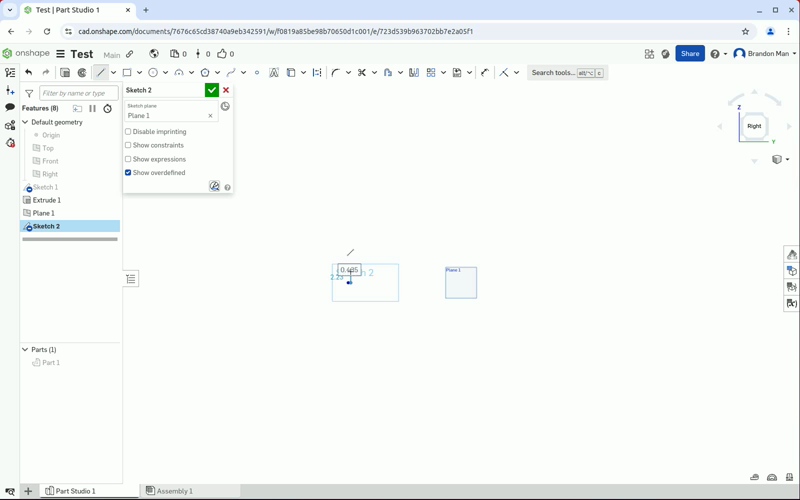
key_down(shift)
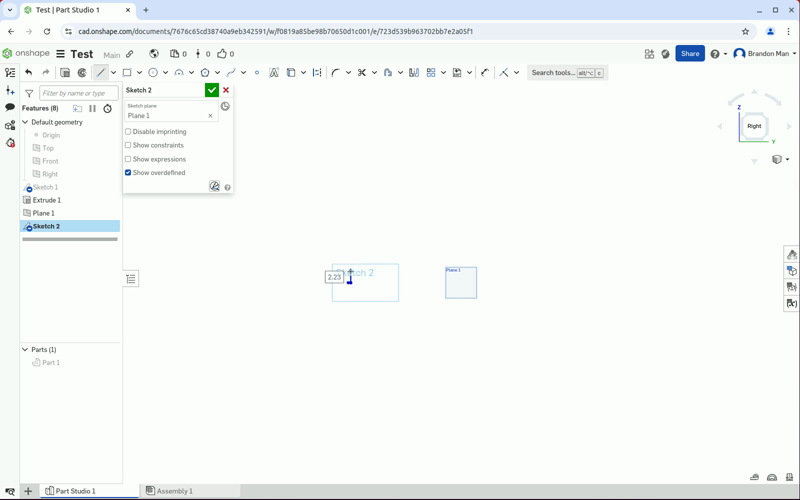
mouse_move(380, 271)
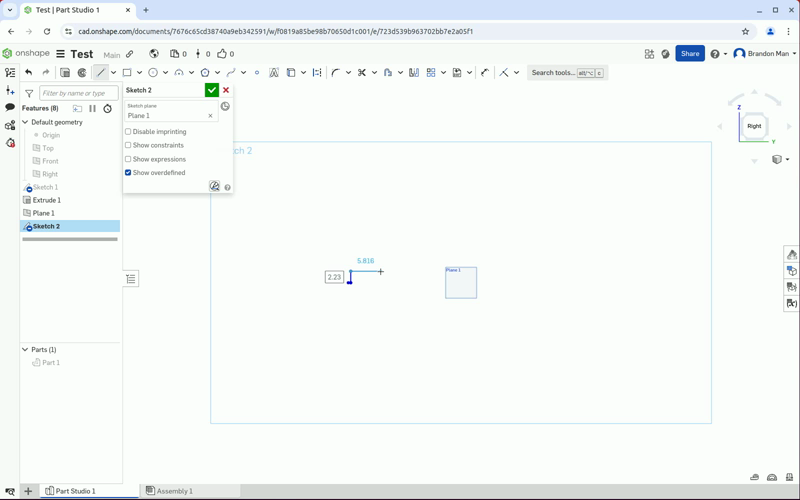
mouse_move(348, 271)
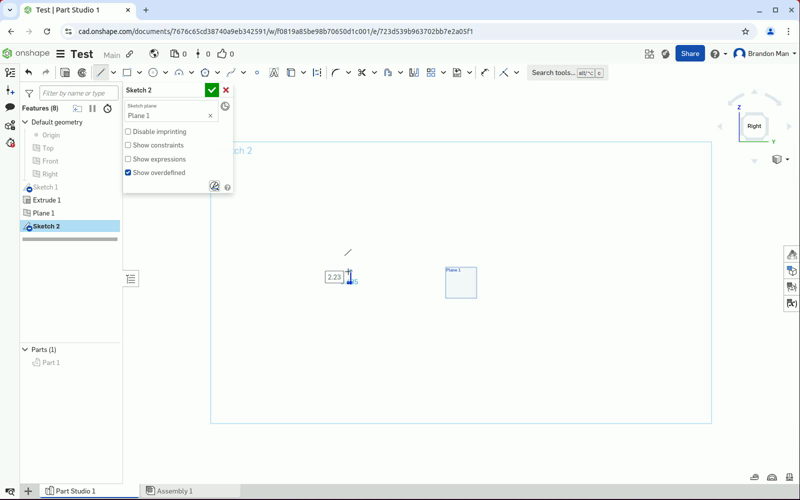
scroll(6)
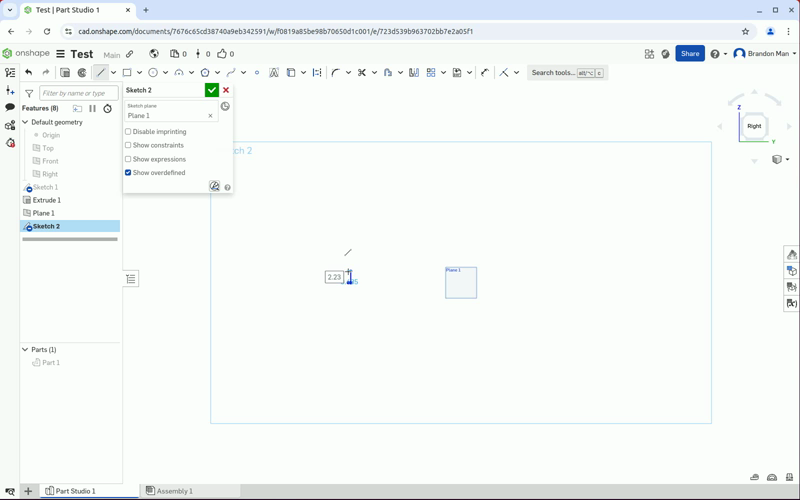
scroll(6)
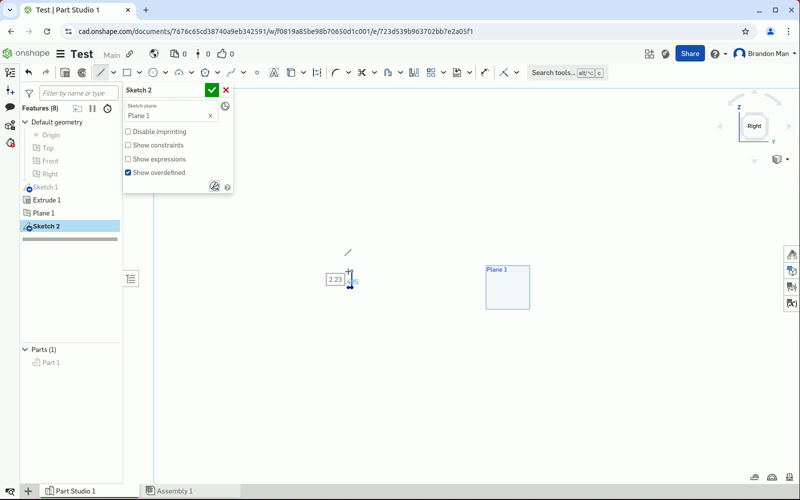
scroll(6)
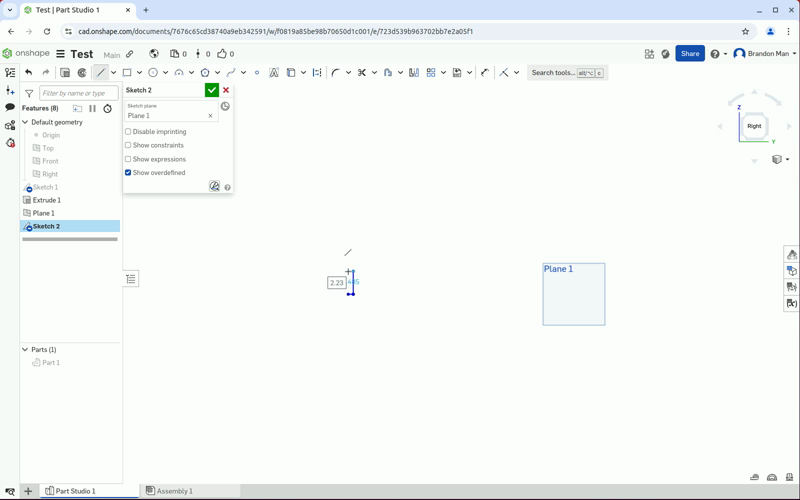
scroll(6)
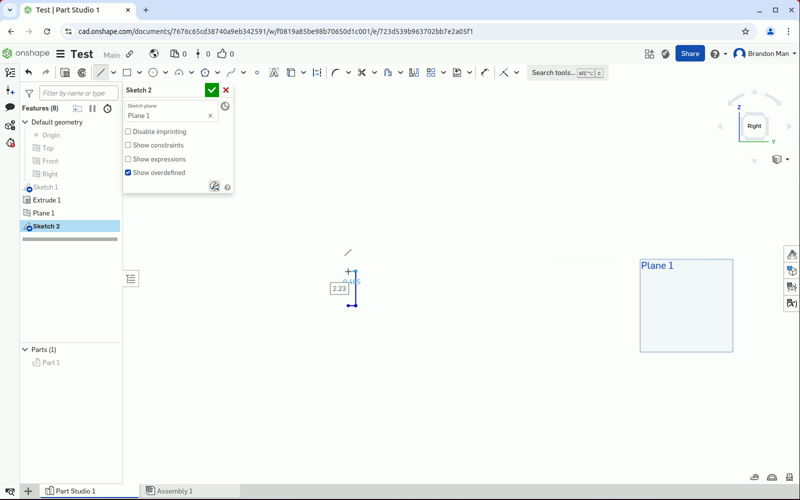
scroll(6)
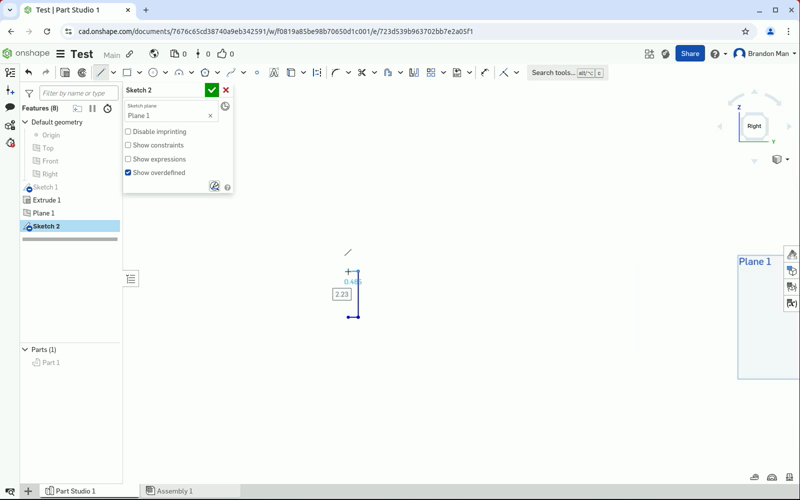
scroll(6)
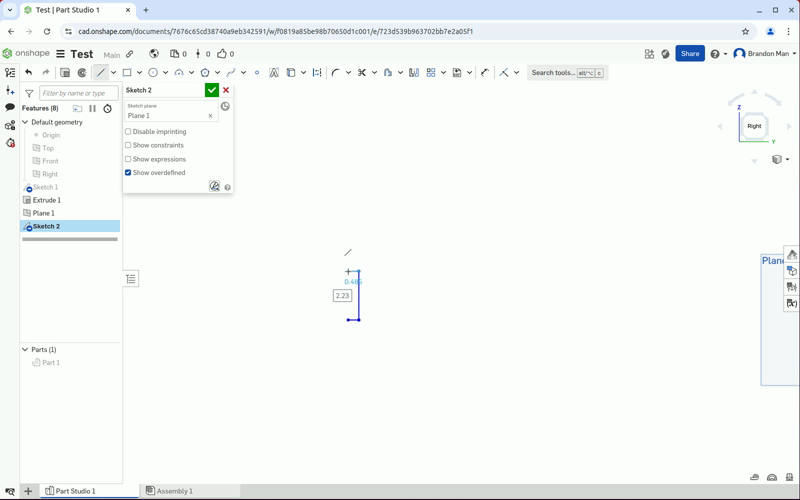
scroll(6)
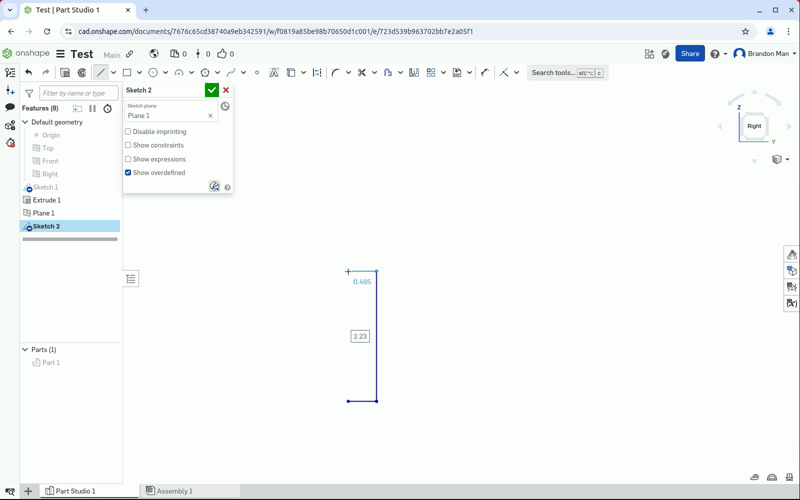
click(348, 271)
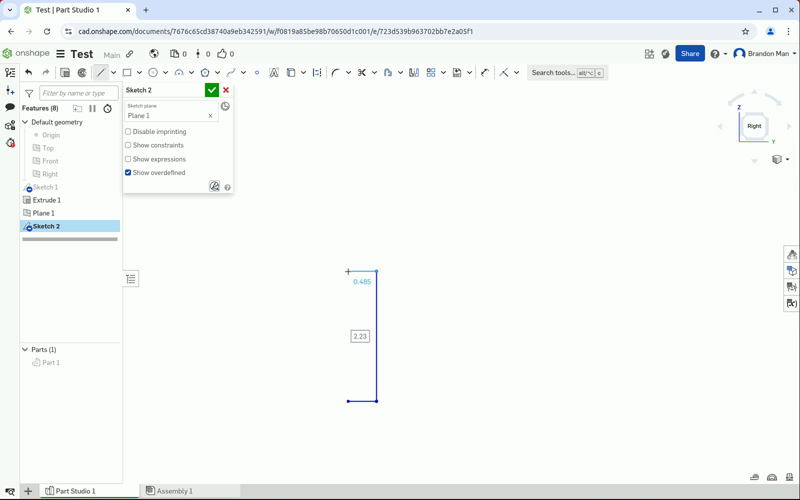
scroll(-6)
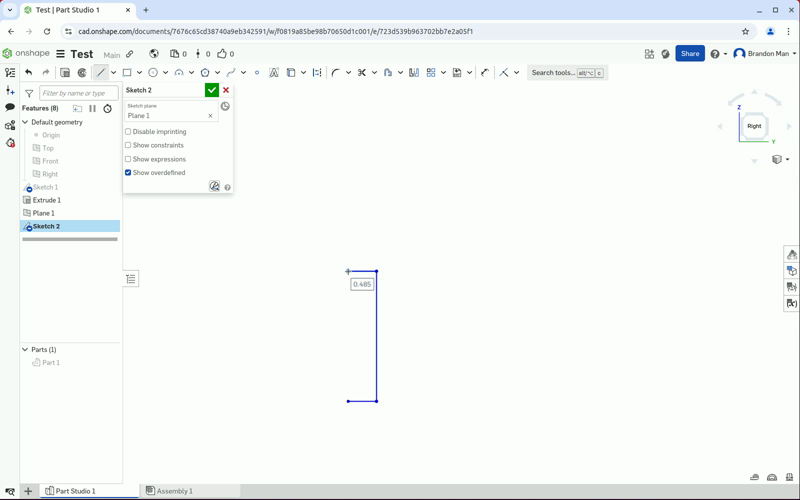
scroll(-6)
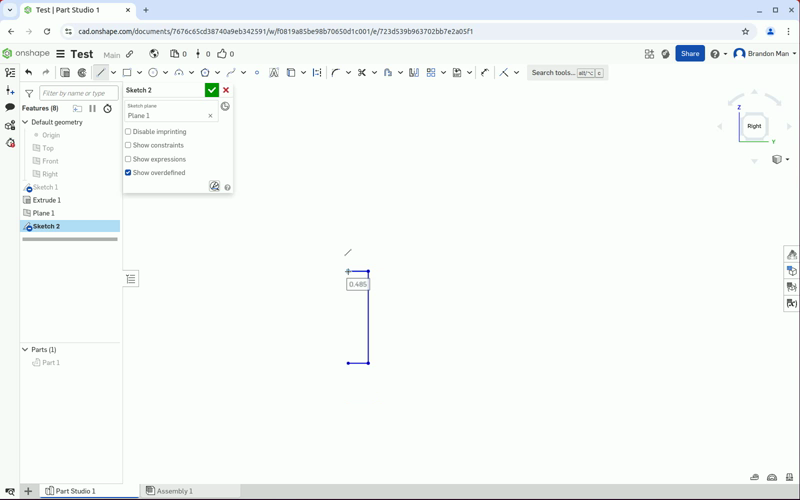
scroll(-6)
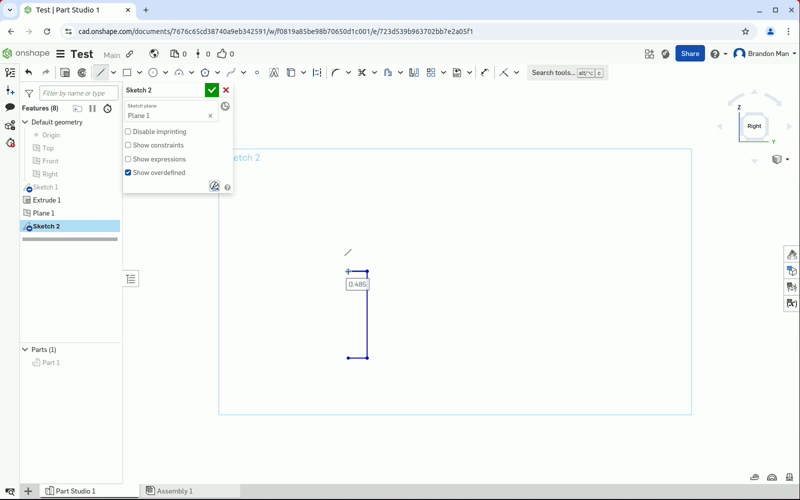
scroll(-6)
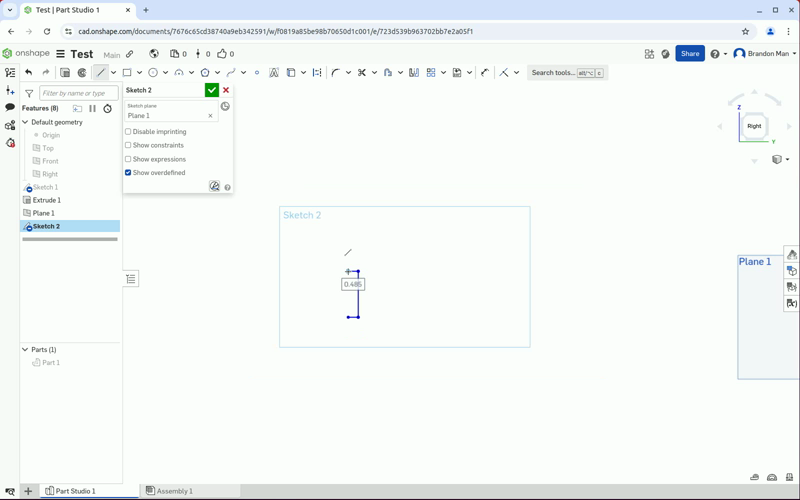
scroll(-6)
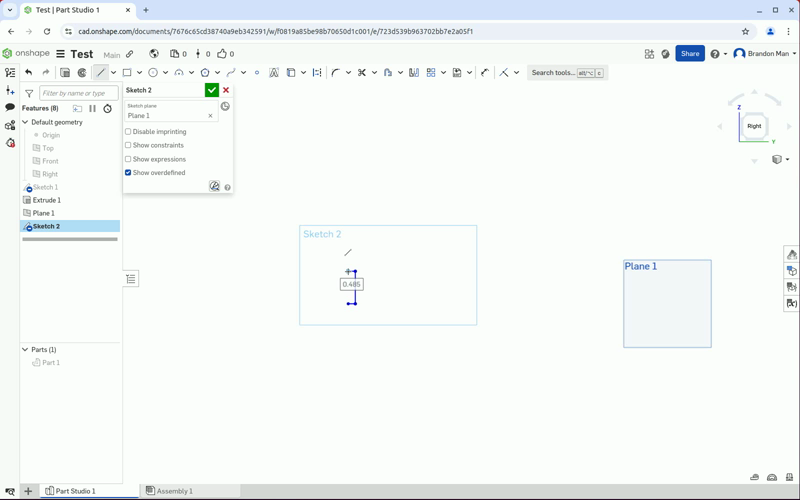
scroll(-6)
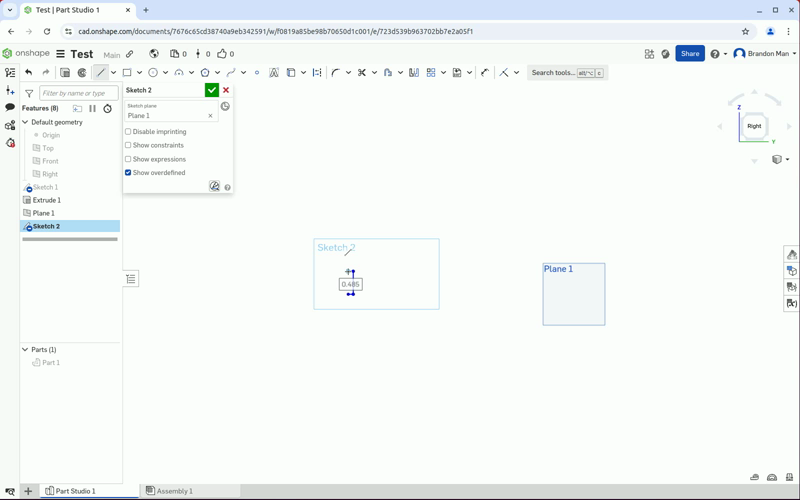
scroll(-6)
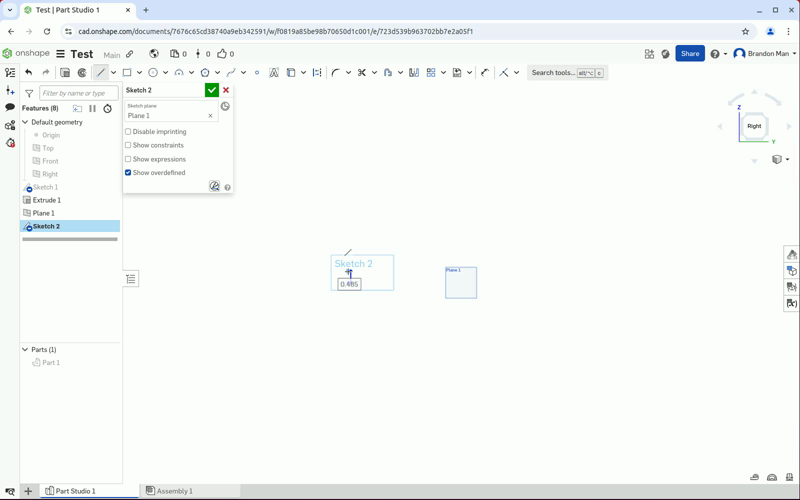
key_up(shift)
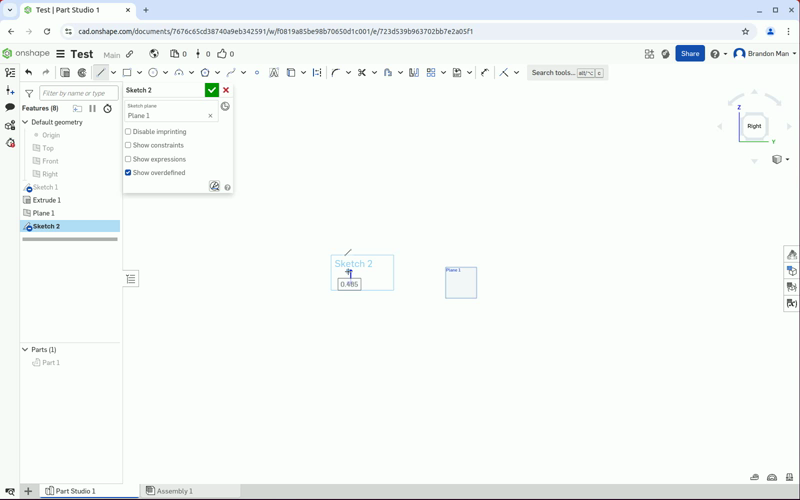
mouse_move(378, 271)
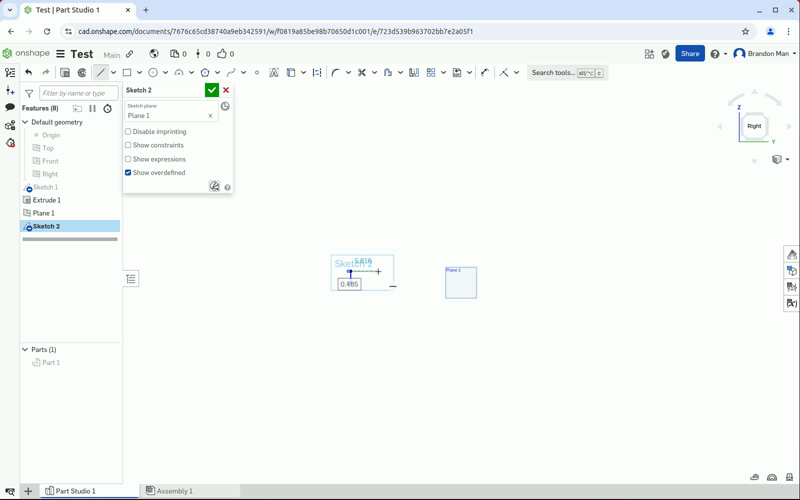
key_down(shift)
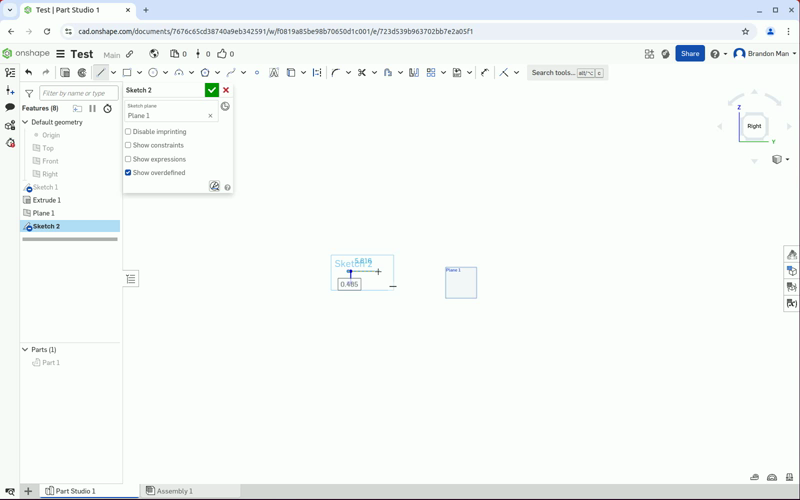
mouse_move(348, 282)
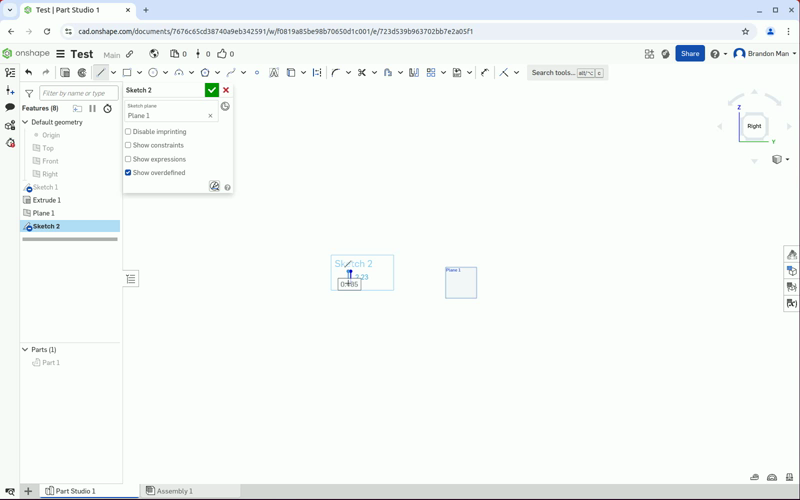
scroll(6)
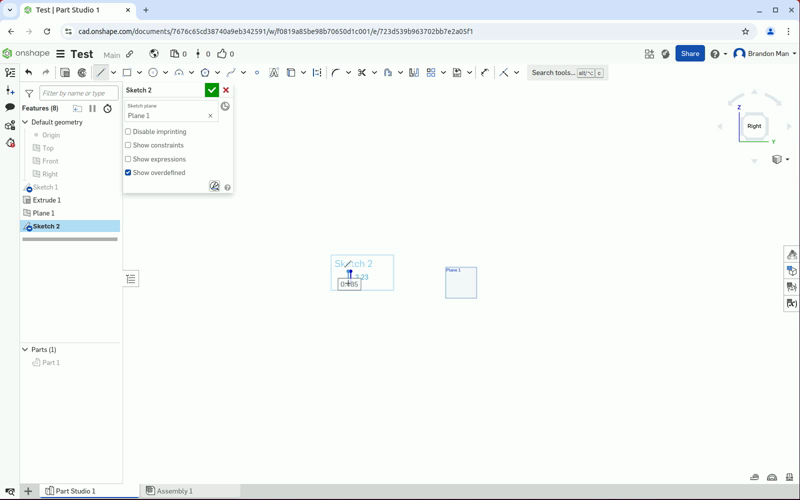
scroll(6)
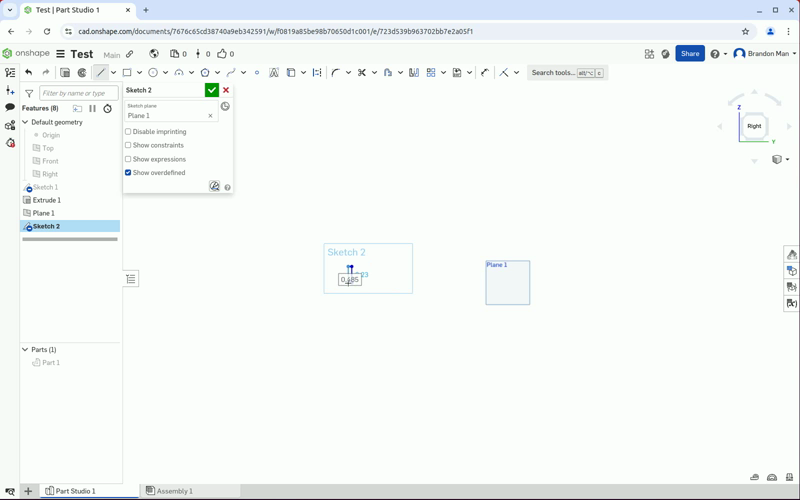
scroll(6)
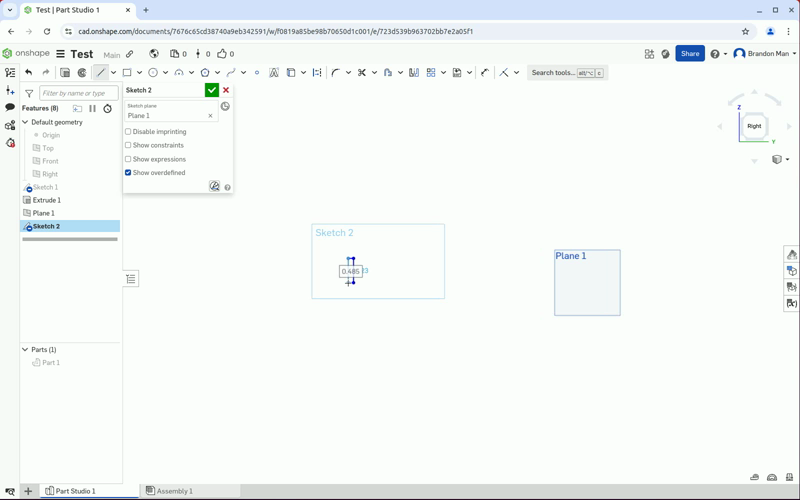
scroll(6)
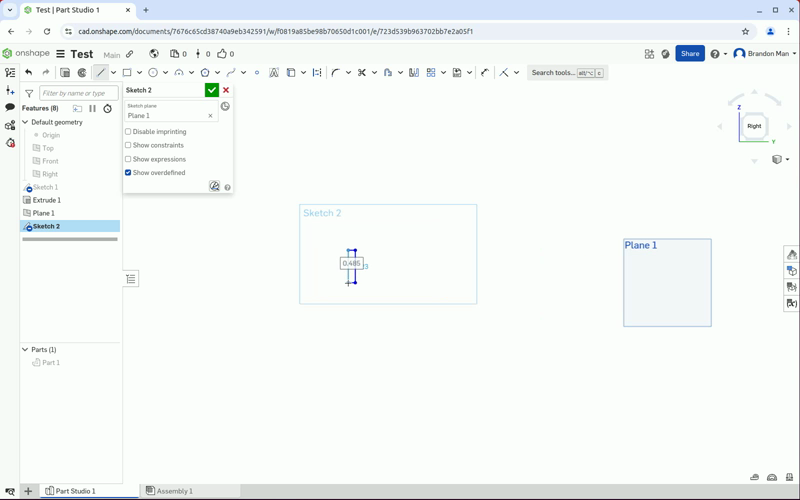
scroll(6)
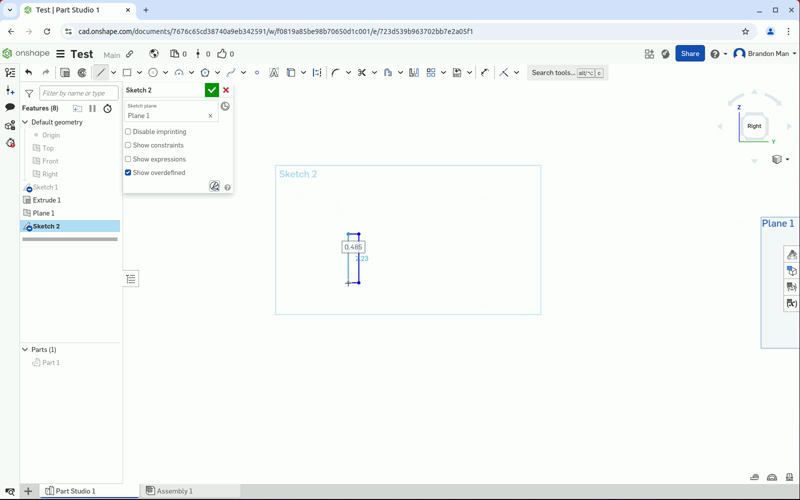
scroll(6)
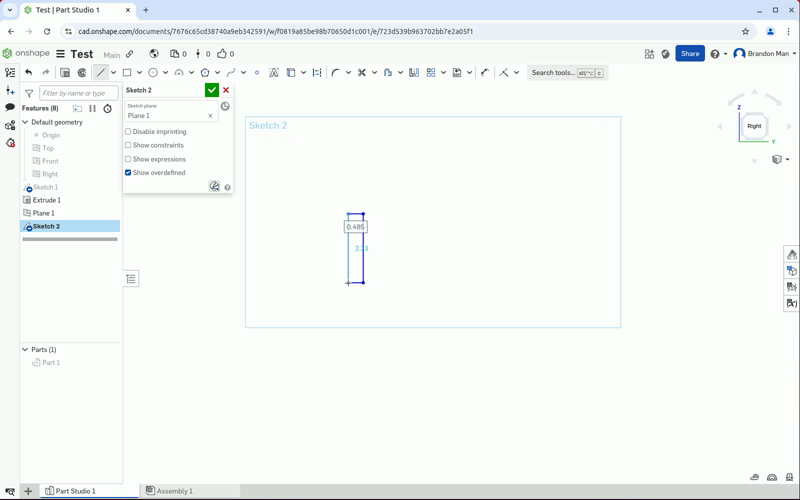
scroll(6)
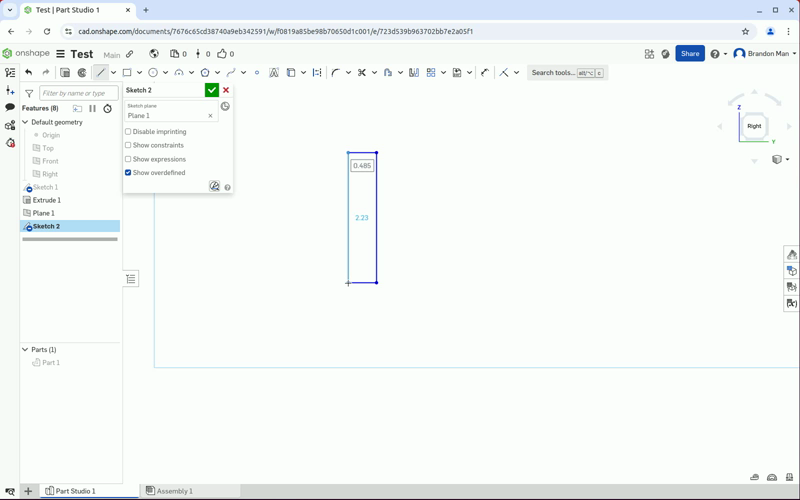
key_up(shift)
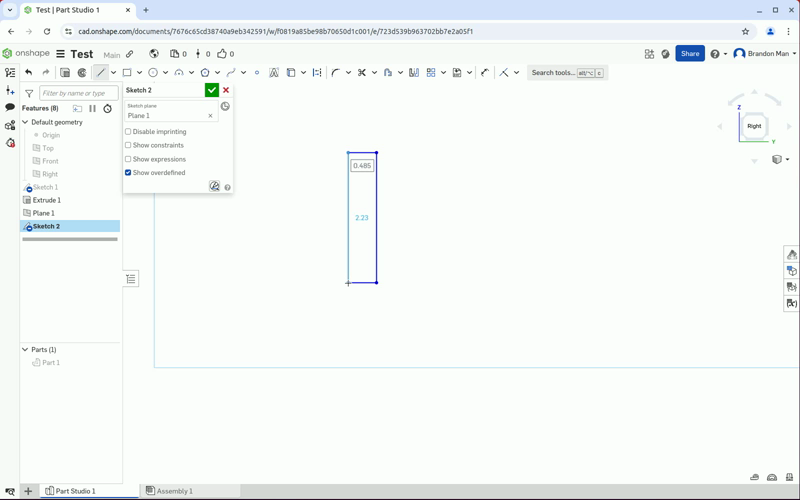
click(348, 282)
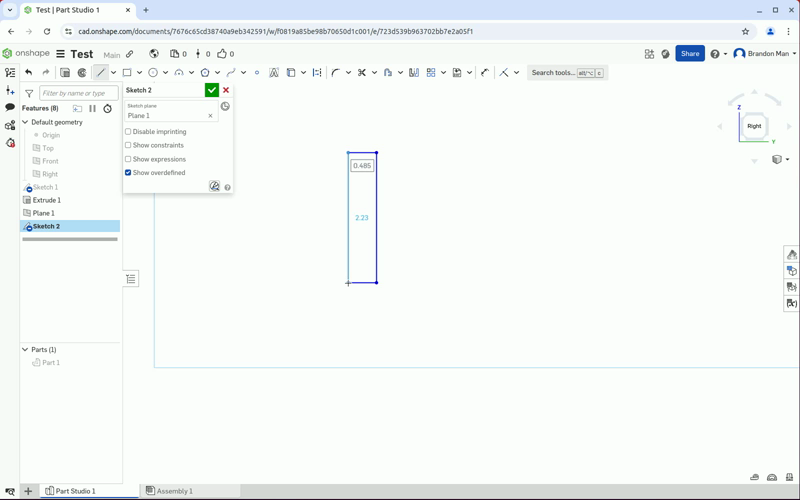
scroll(-6)
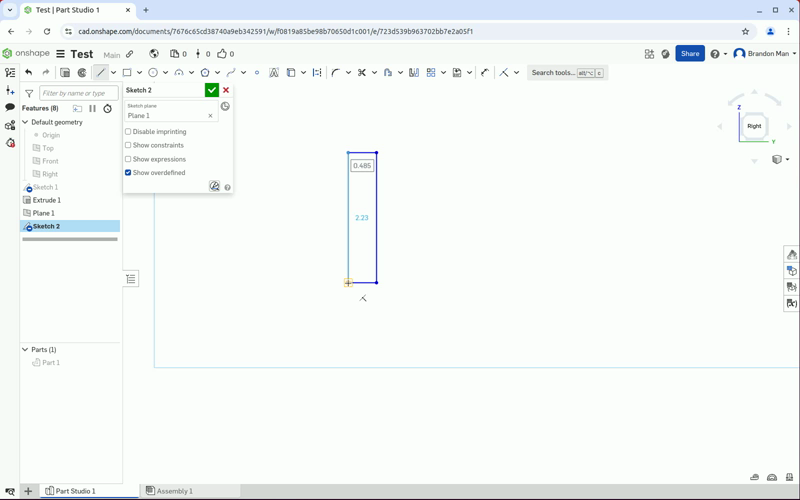
scroll(-6)
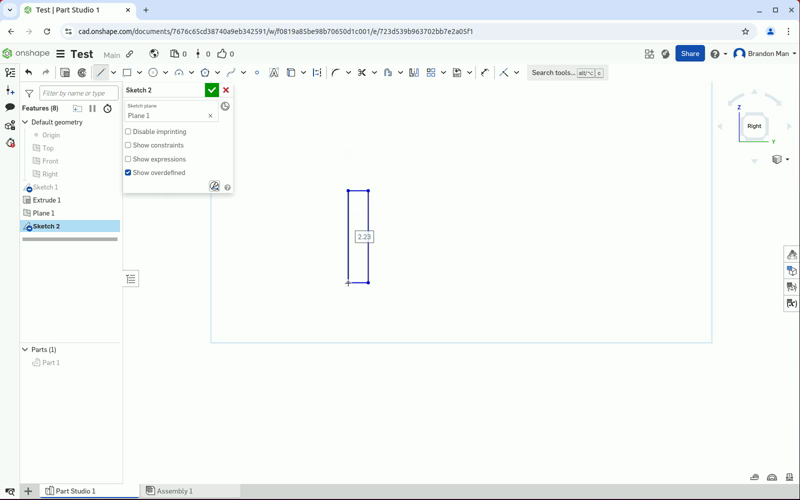
scroll(-6)
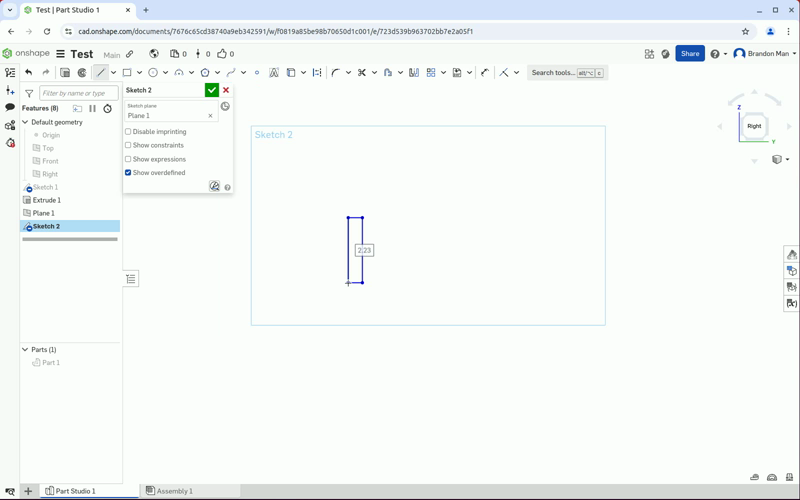
scroll(-6)
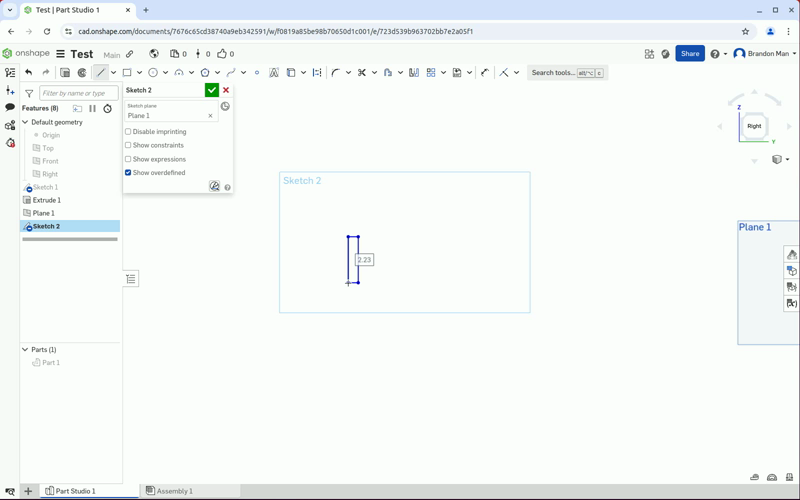
scroll(-6)
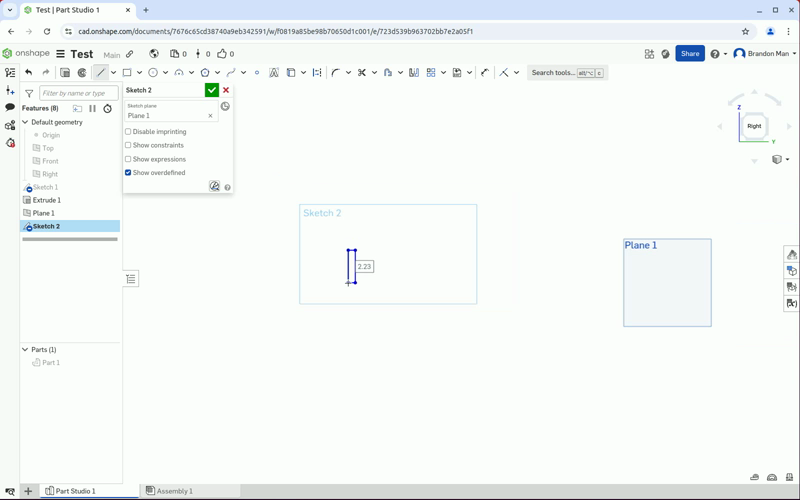
scroll(-6)
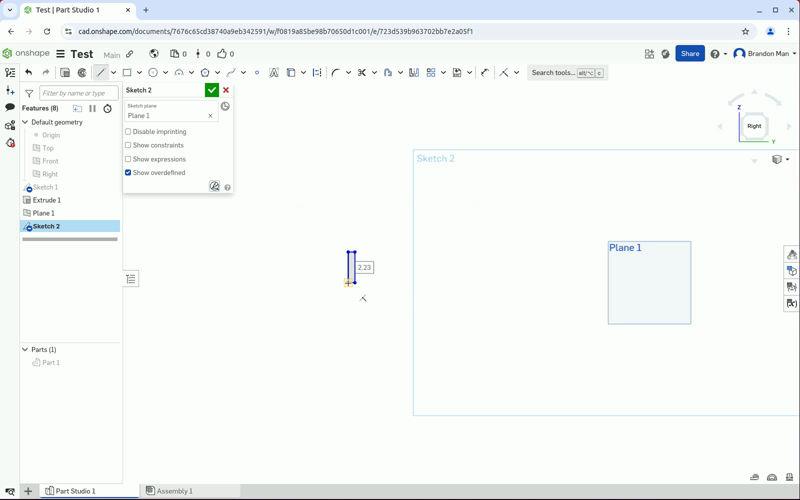
scroll(-6)
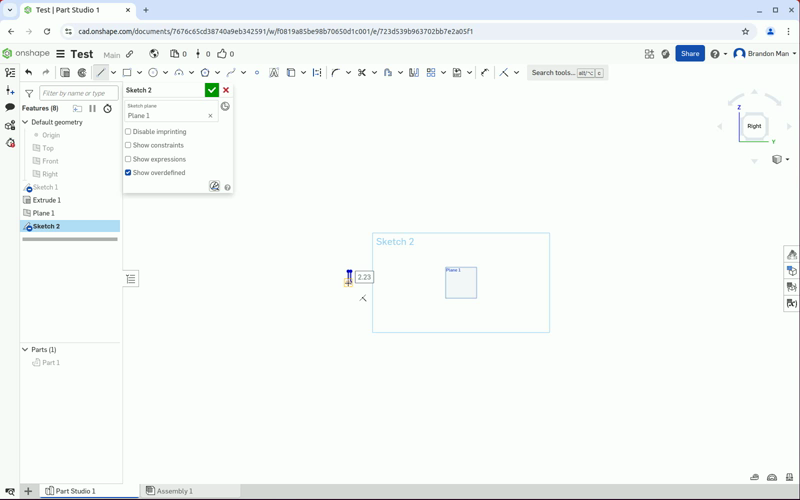
key(esc)
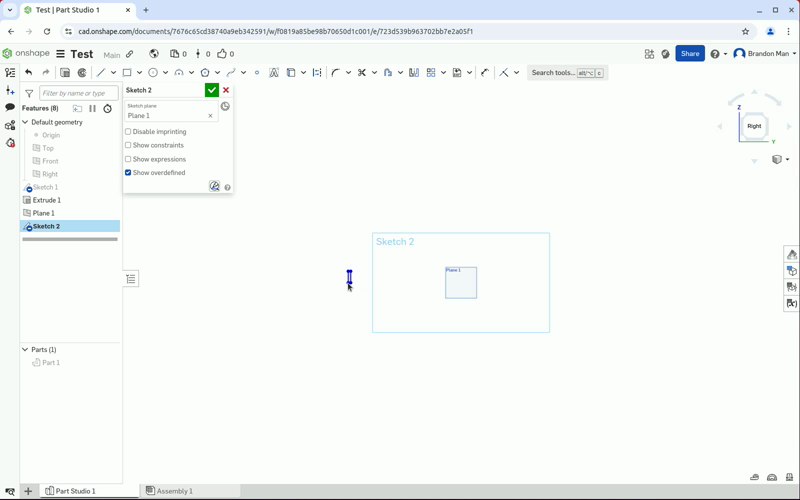
mouse_move(348, 279)
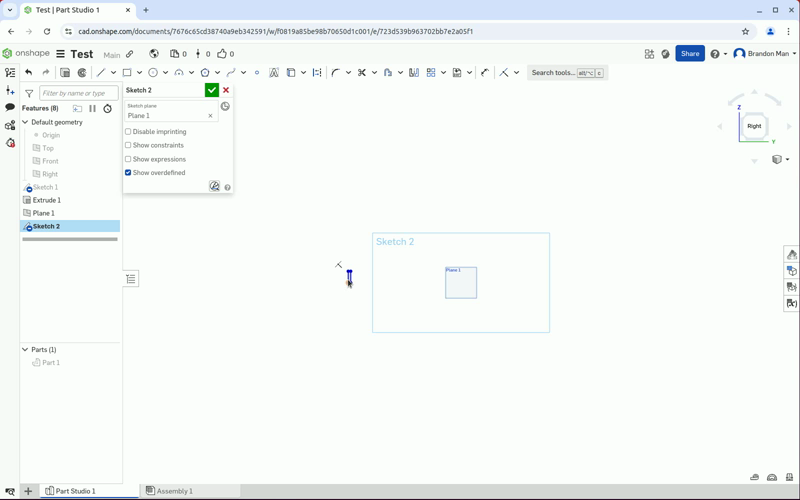
scroll(6)
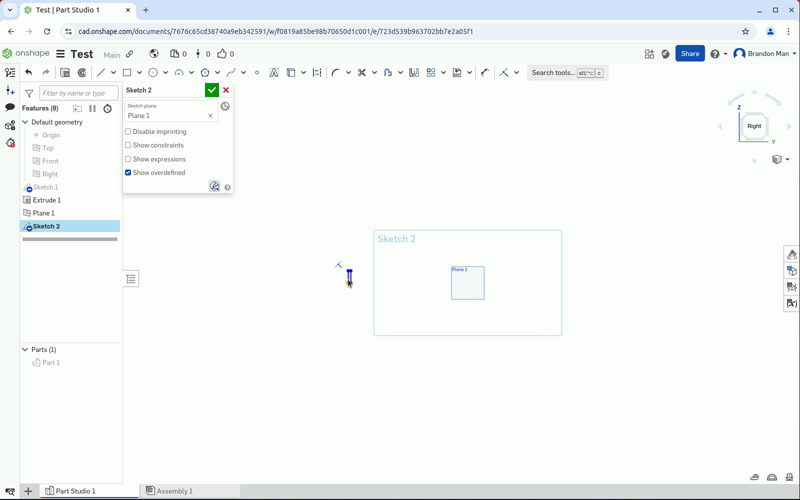
scroll(6)
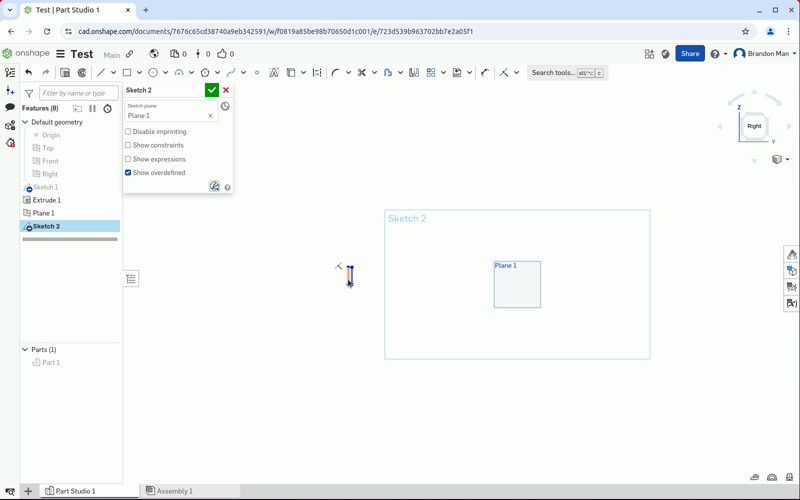
scroll(6)
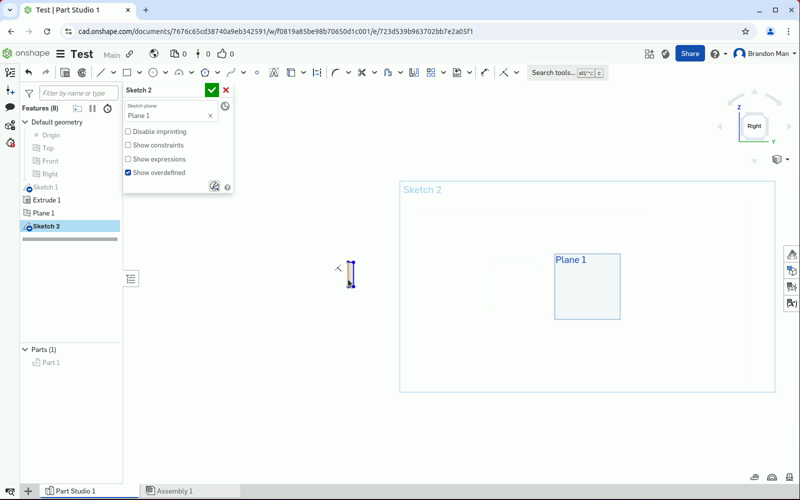
scroll(6)
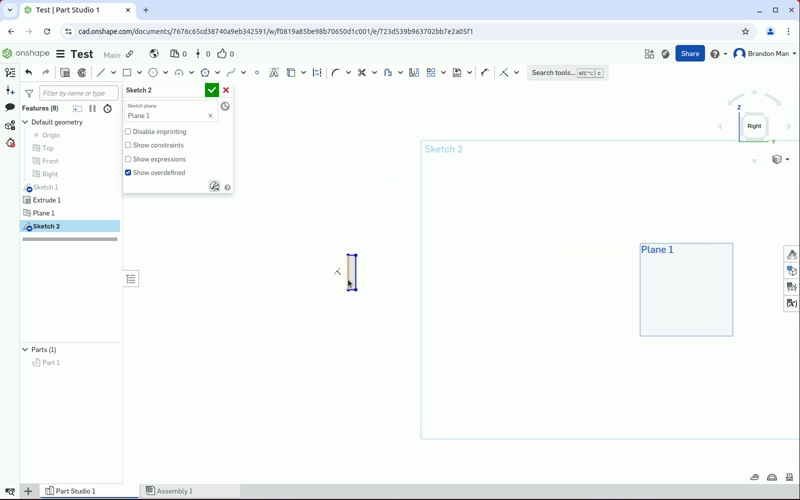
scroll(6)
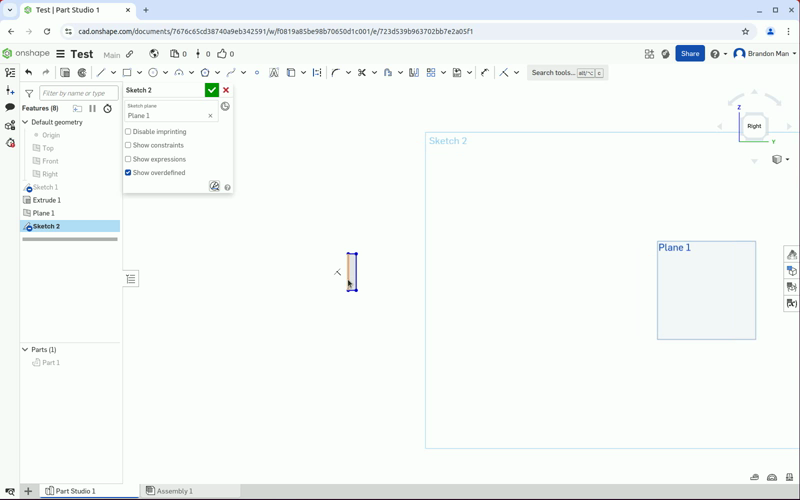
scroll(6)
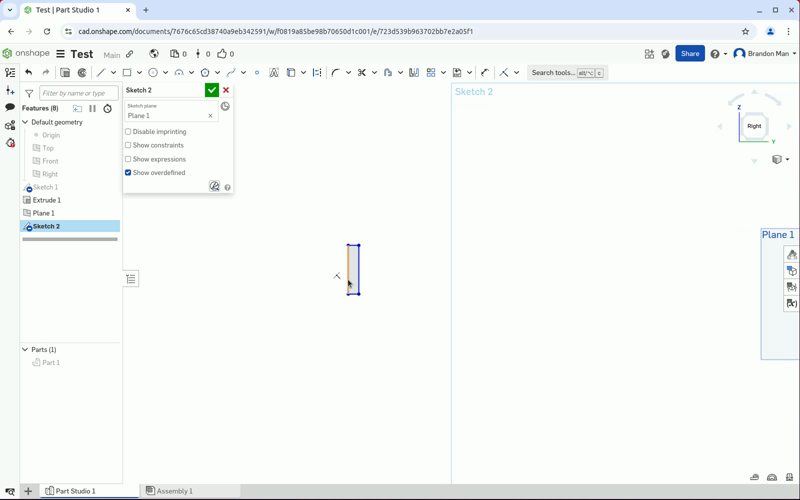
scroll(6)
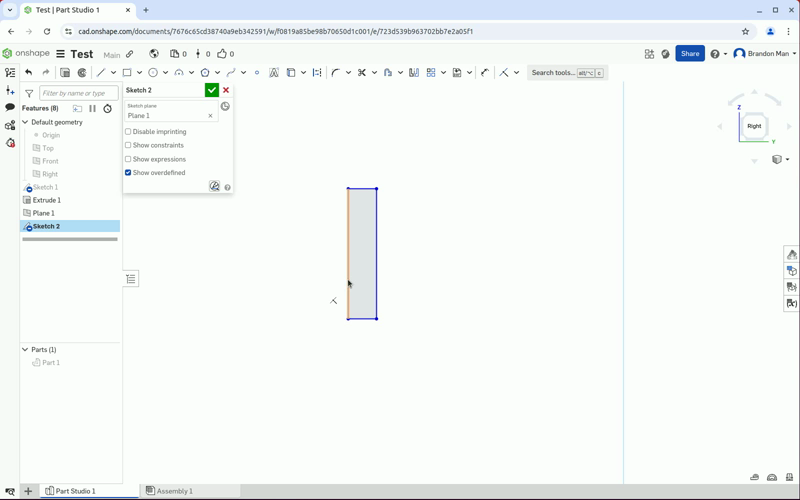
click(348, 279)
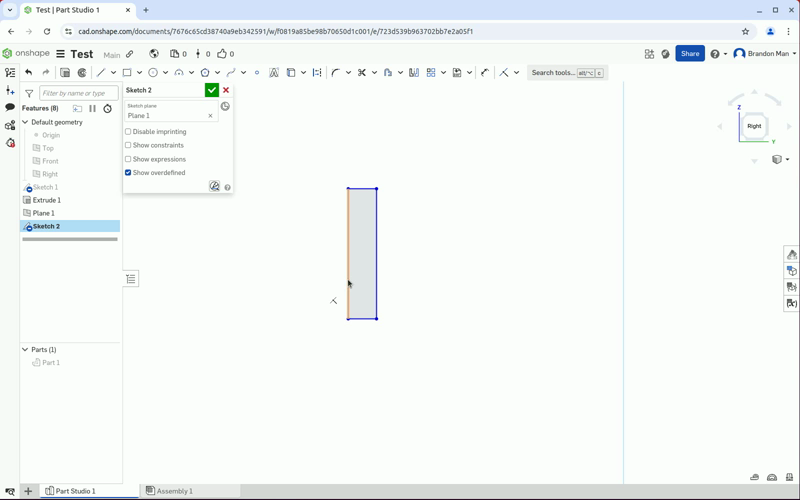
scroll(-6)
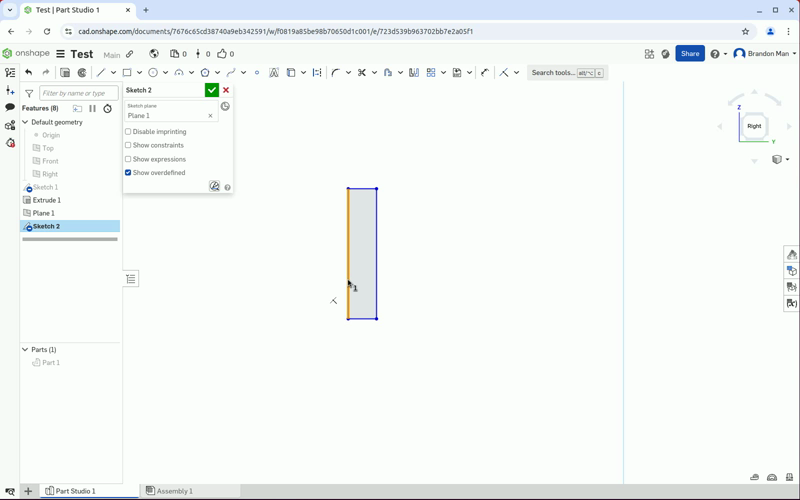
scroll(-6)
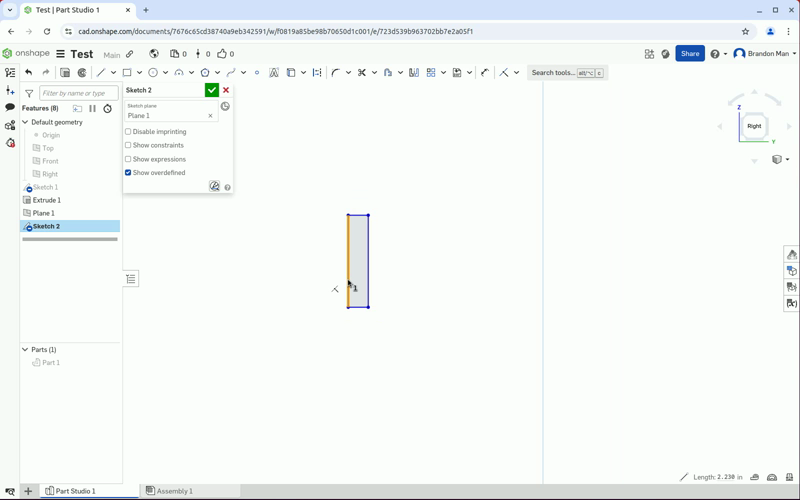
scroll(-6)
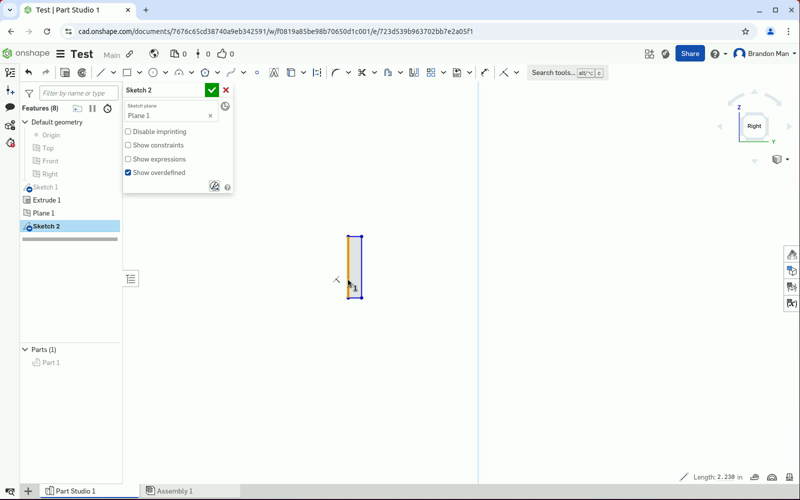
scroll(-6)
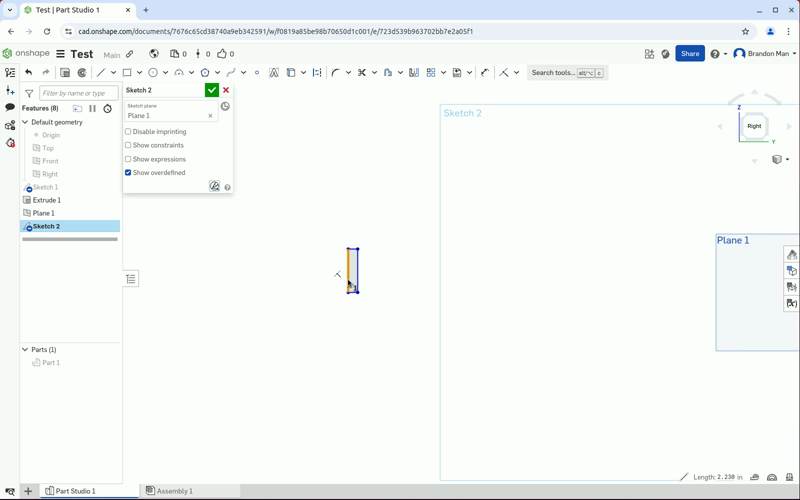
scroll(-6)
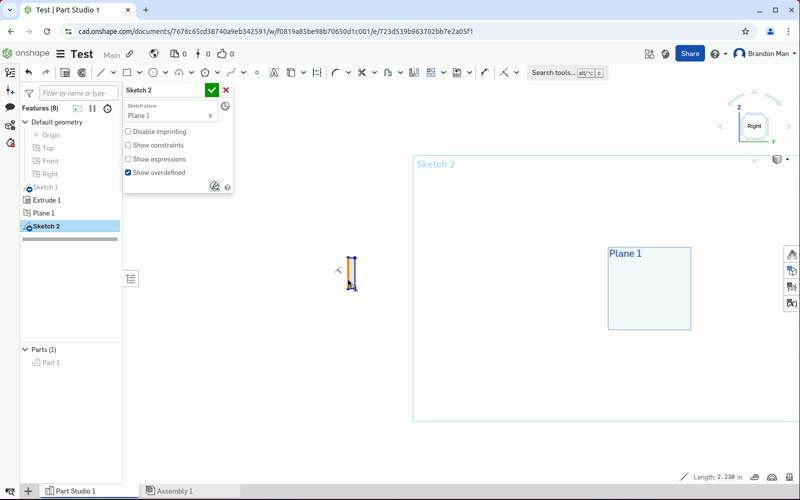
scroll(-6)
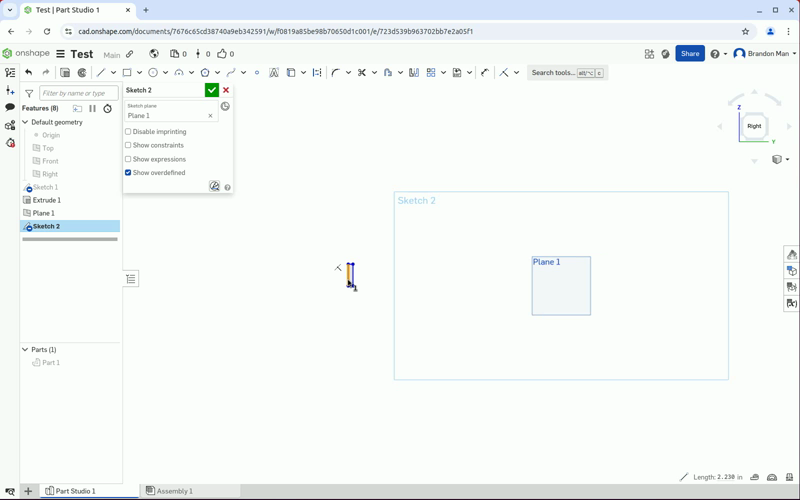
scroll(-6)
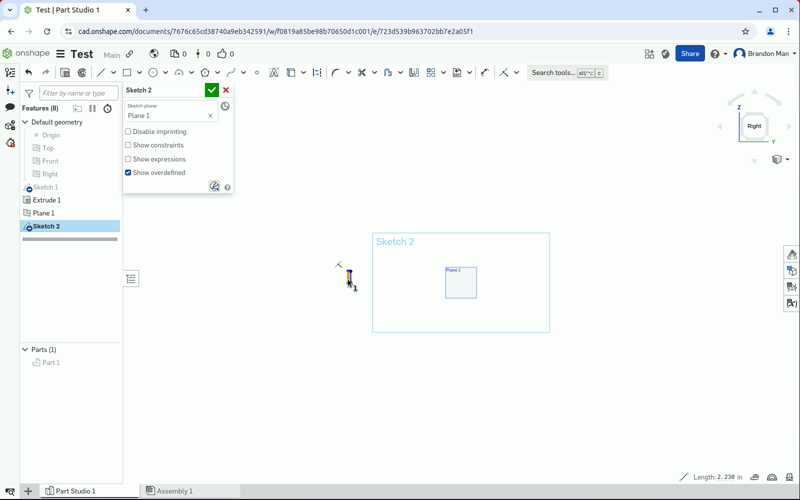
mouse_move(73, 352)
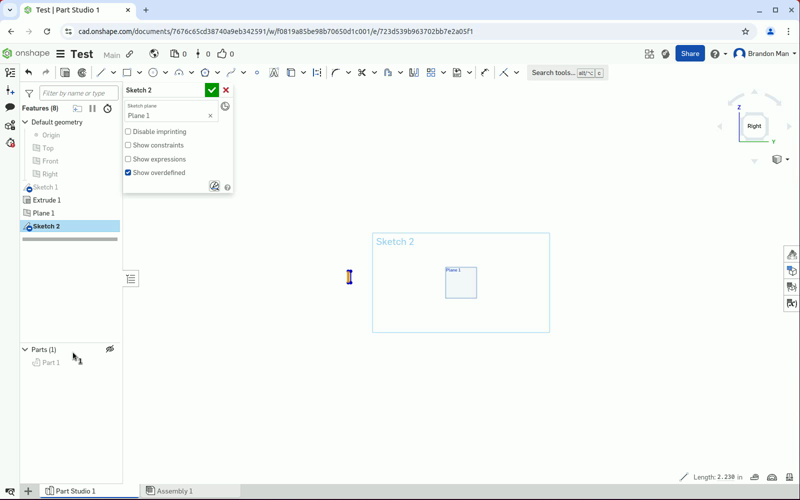
key(shift+y)
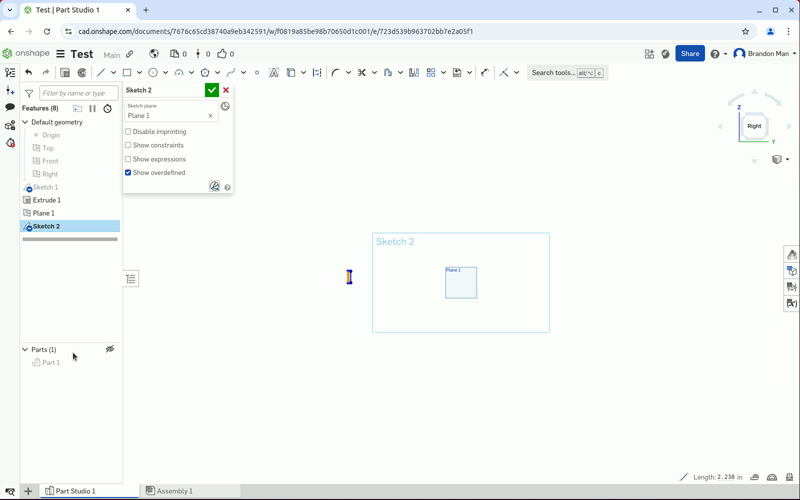
key(shift+e)
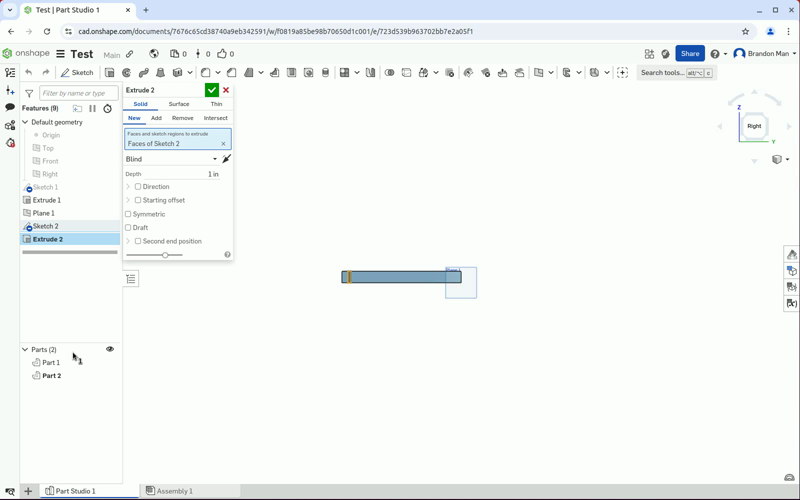
mouse_move(143, 106)
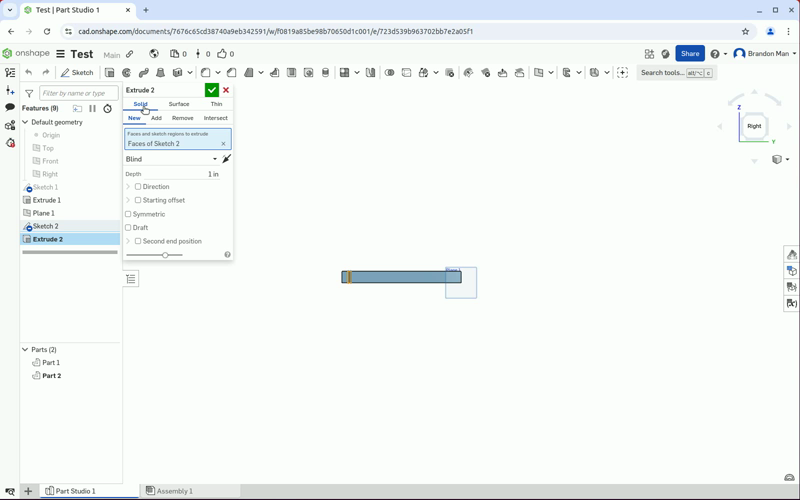
click(143, 106)
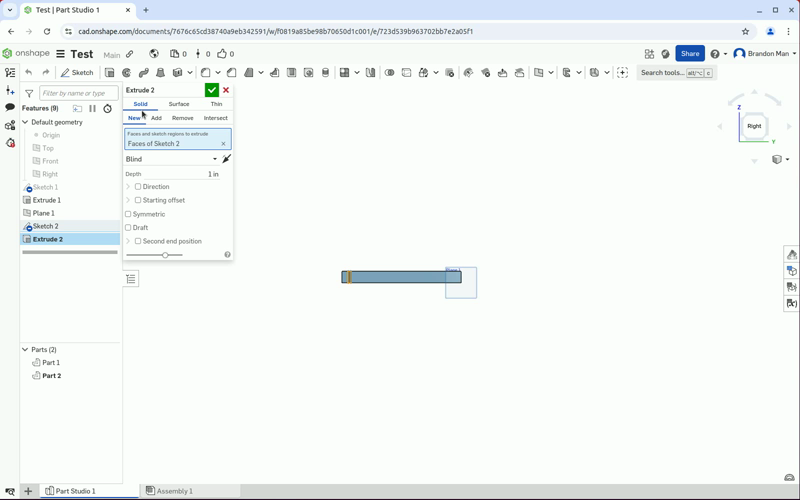
mouse_move(137, 120)
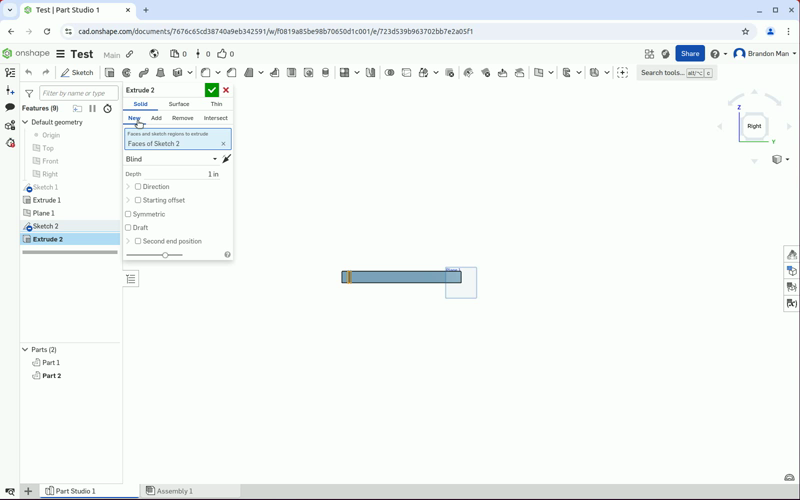
click(137, 120)
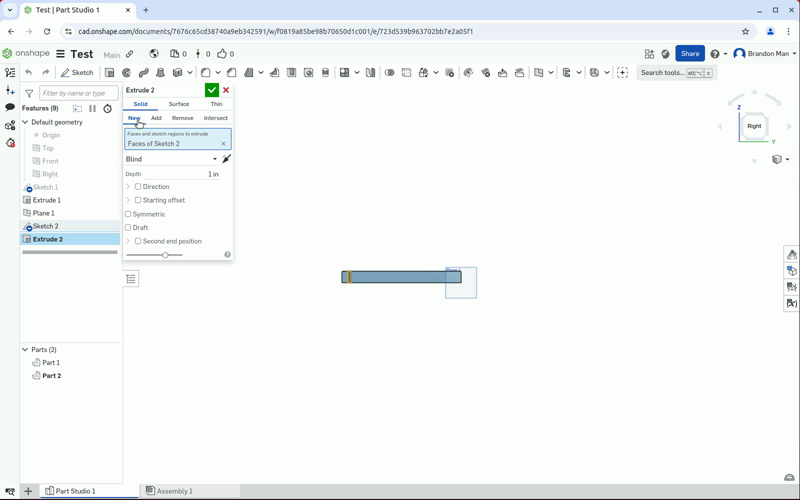
key(tab, 4)
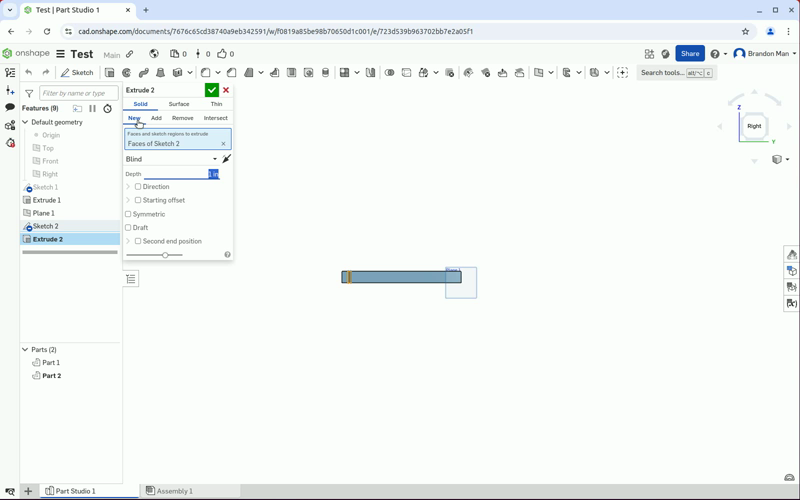
text(16.128)
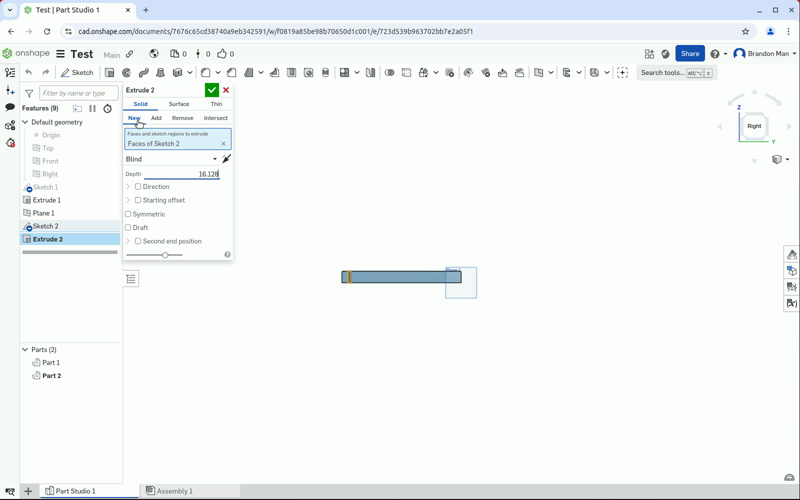
key(enter)
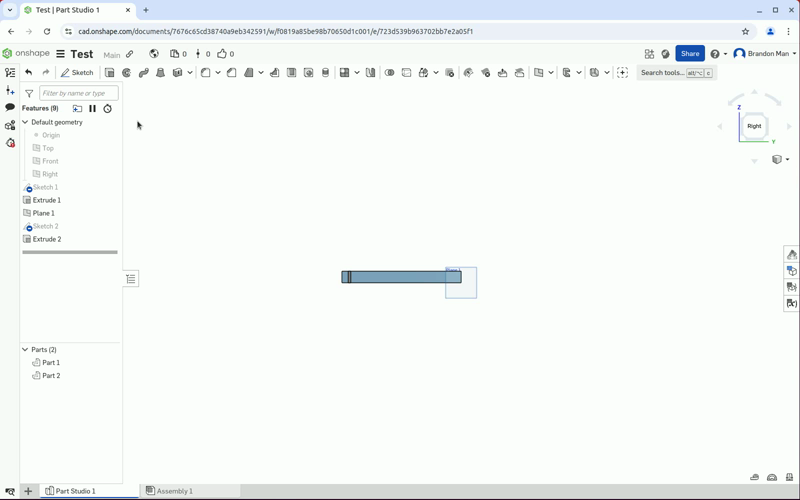
key(shift+h)
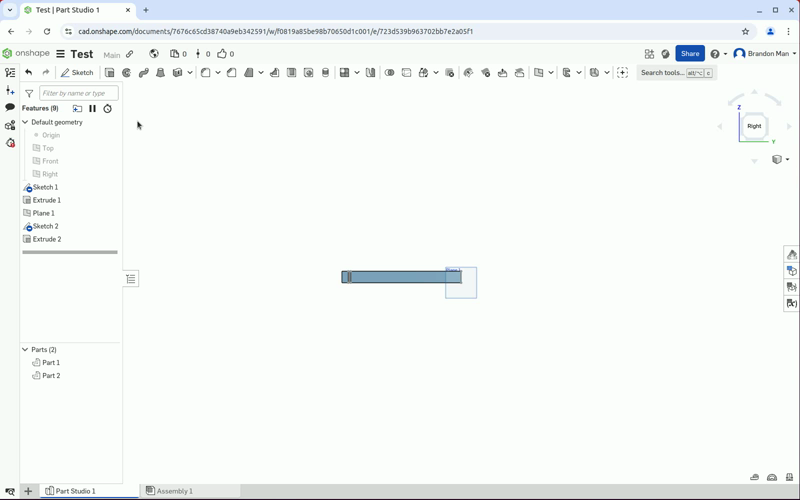
key(shift+h)
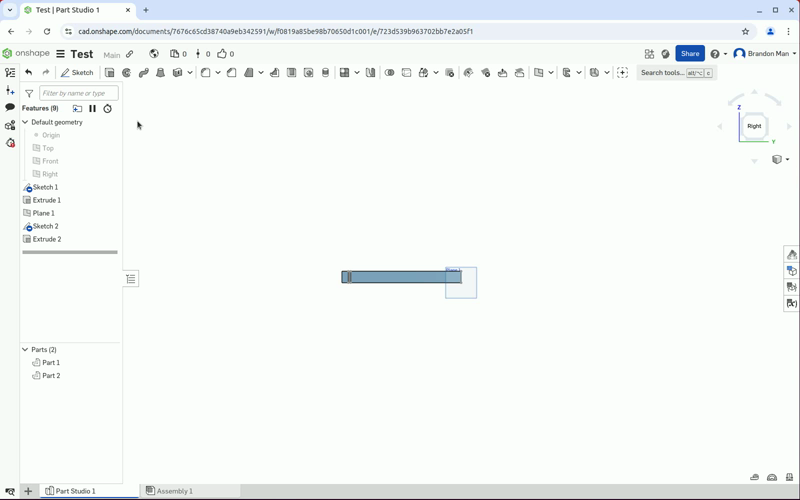
key(shift+7)
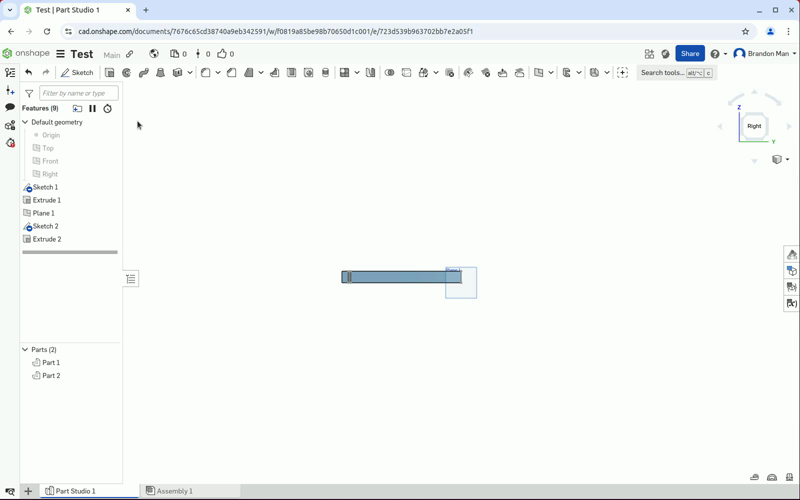
key(right, 2)
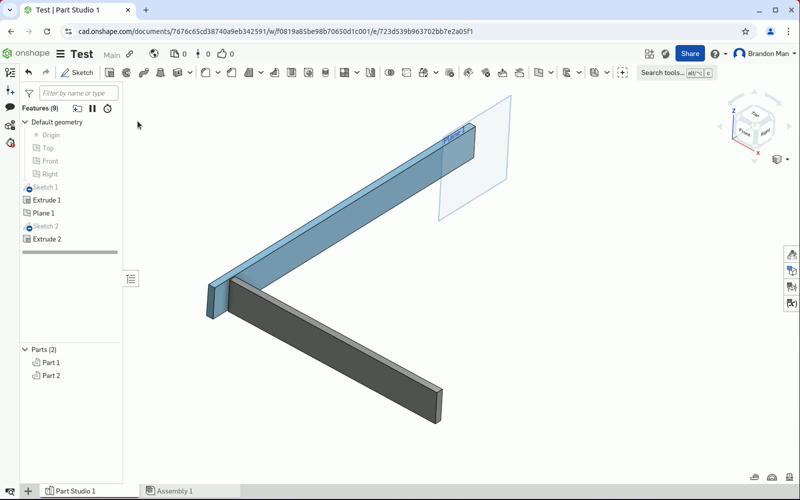
key(down, 2)
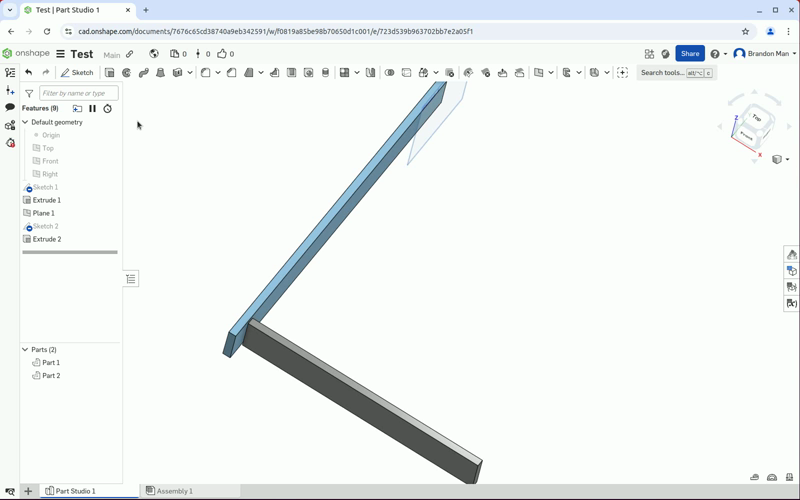
key(up, 2)
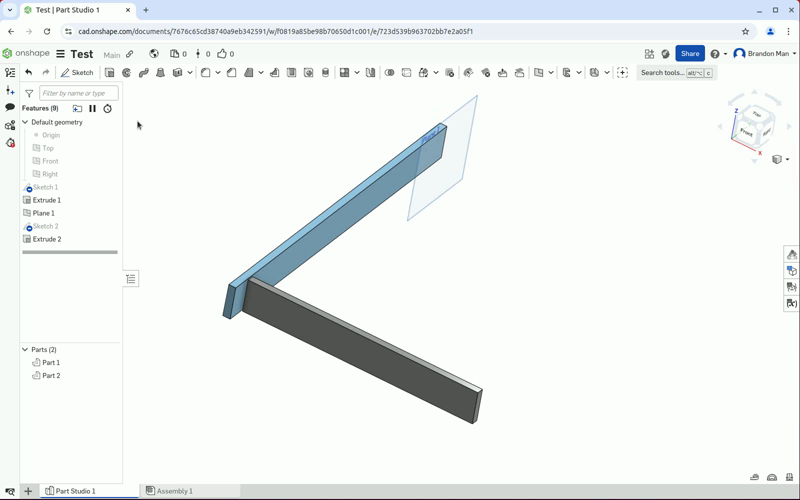
key(left, 2)
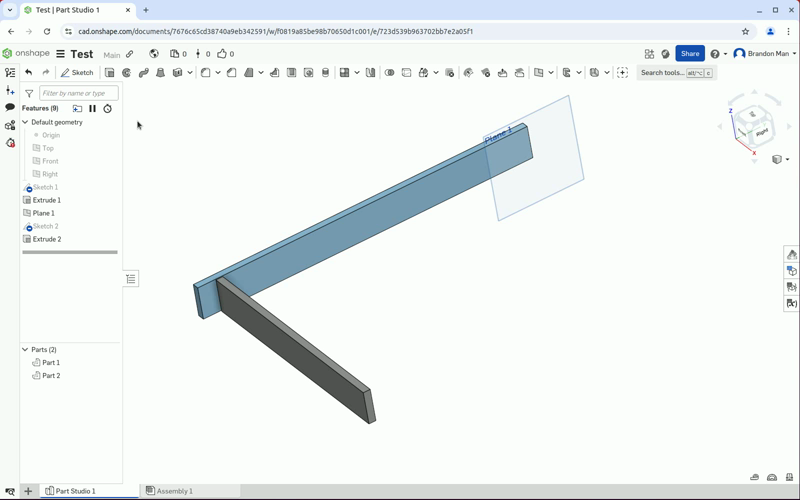
mouse_move(73, 189)
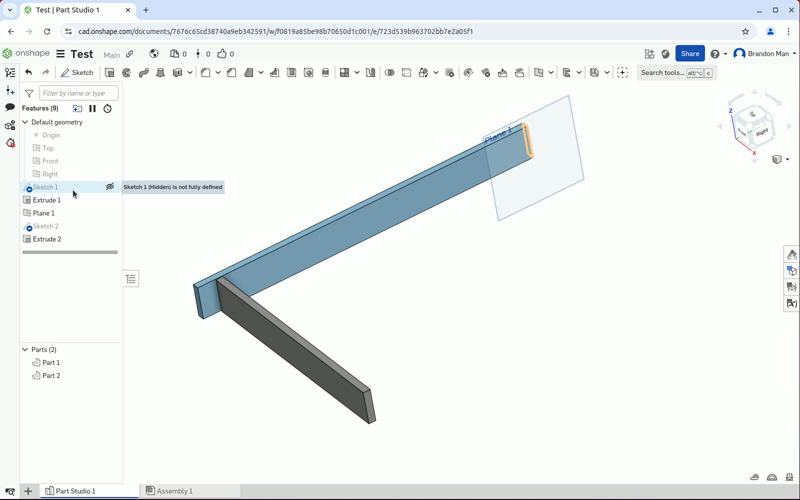
click(73, 189)